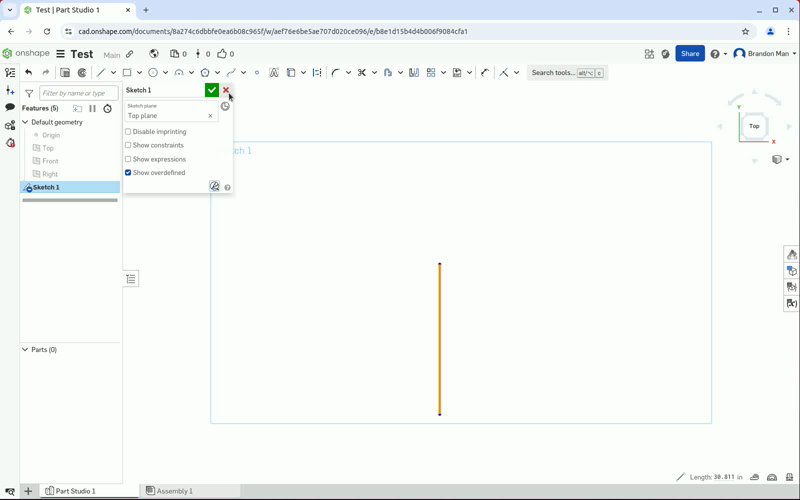
key(shift+h)
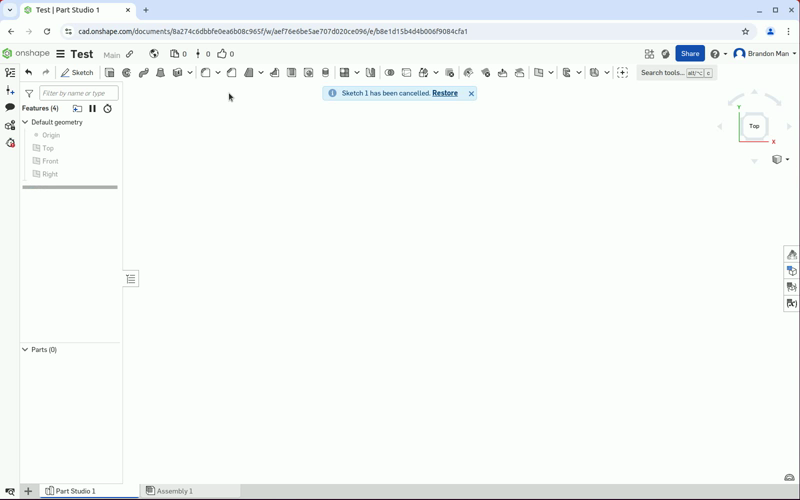
mouse_move(73, 352)
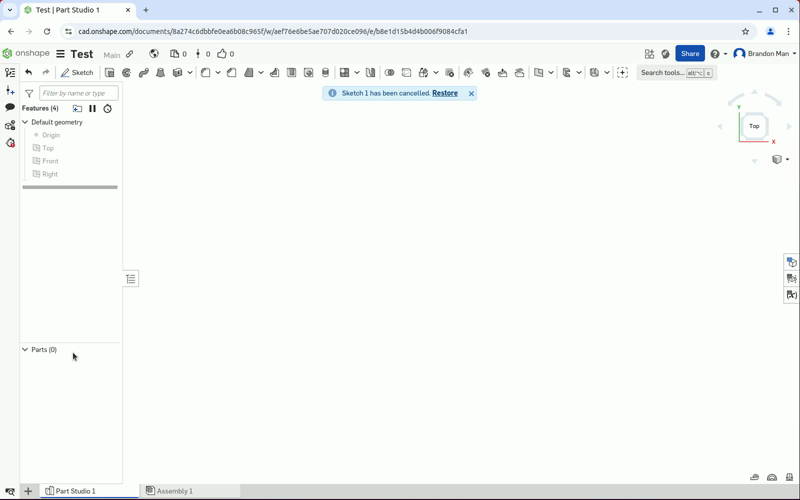
key(y)
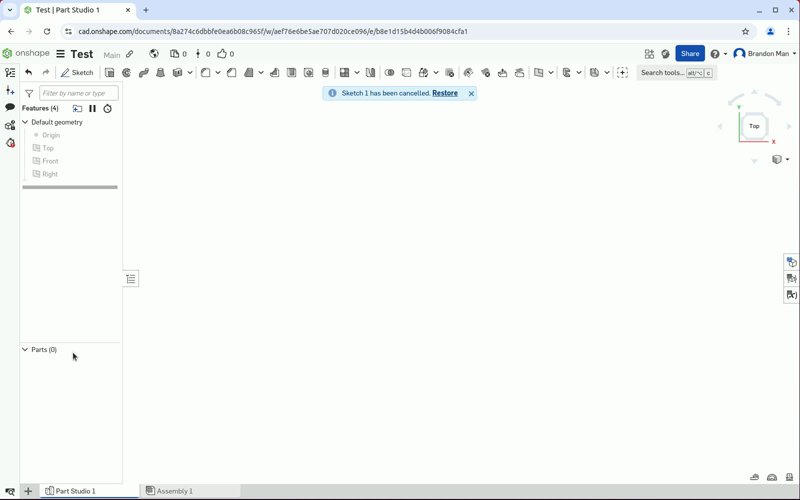
key(shift+p)
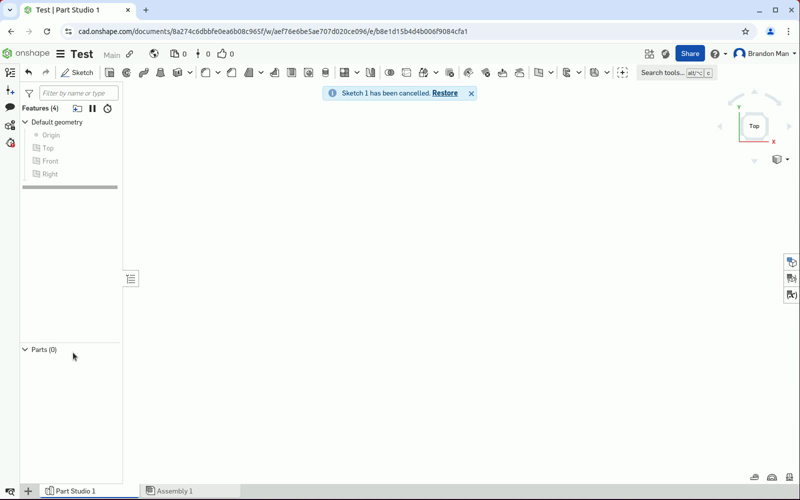
key(space)
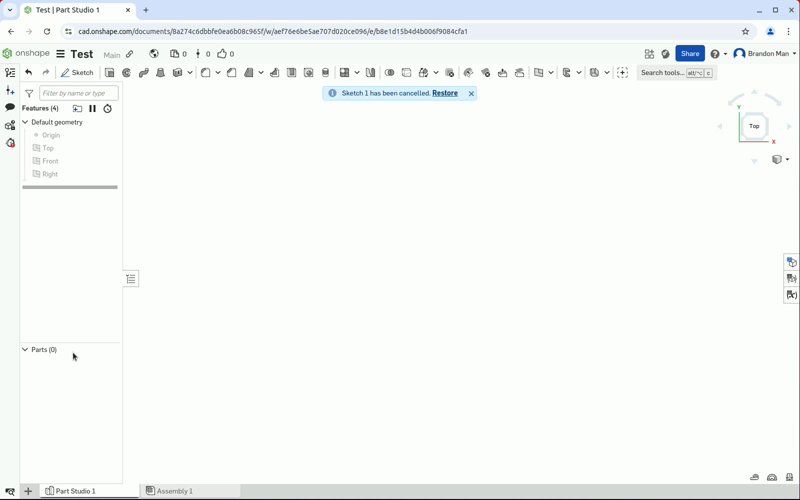
key_down(shift)
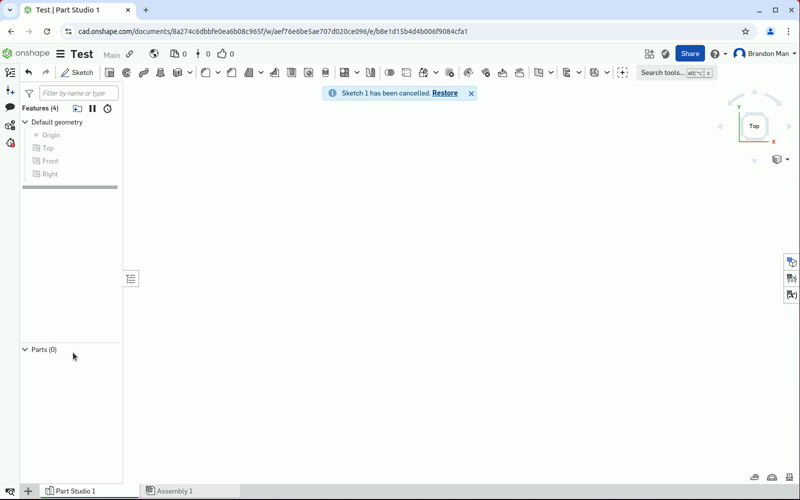
key(up)
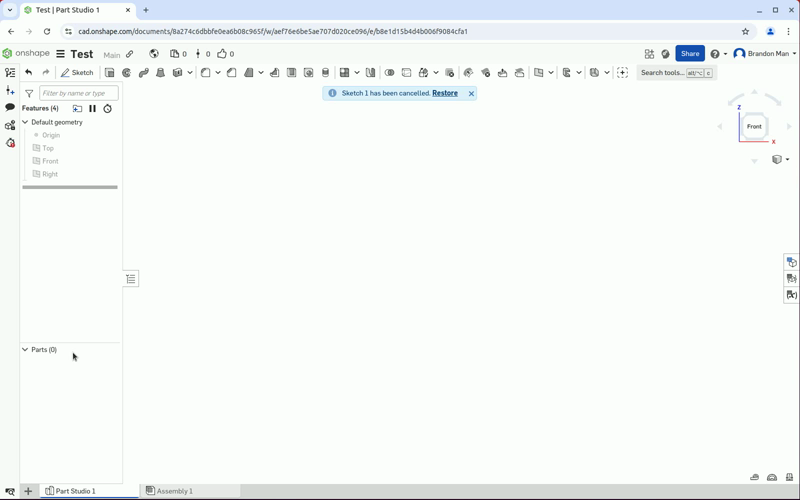
key_up(shift)
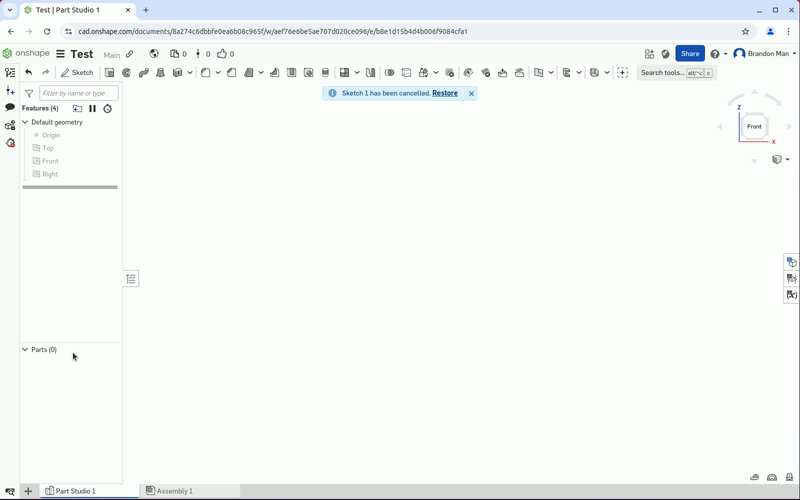
mouse_move(73, 352)
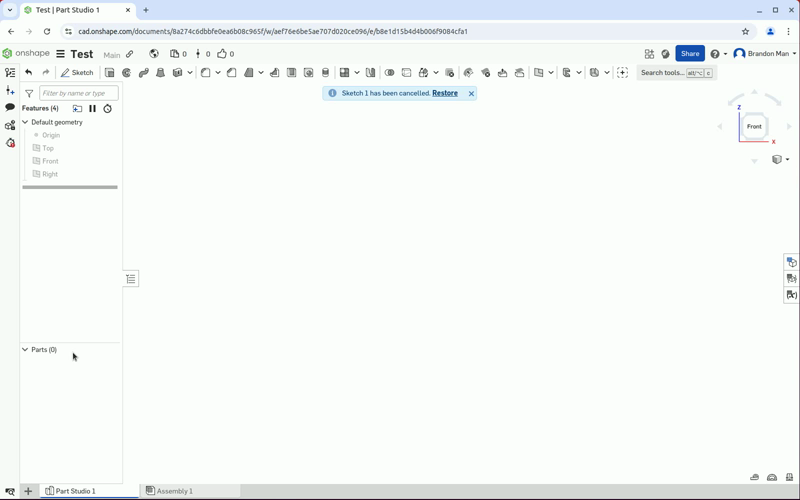
key(shift+y)
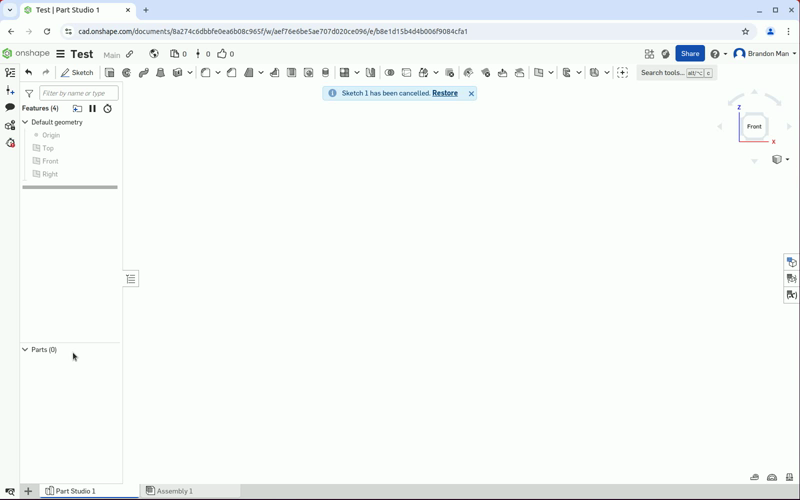
key(shift+s)
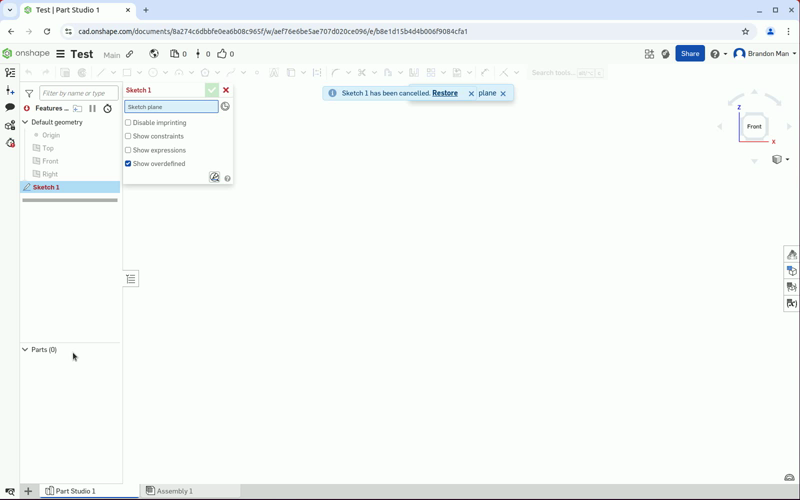
mouse_move(73, 163)
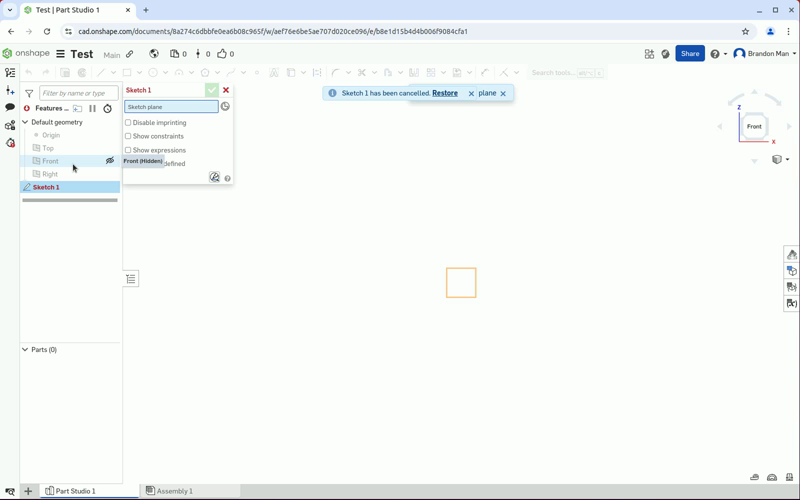
click(73, 163)
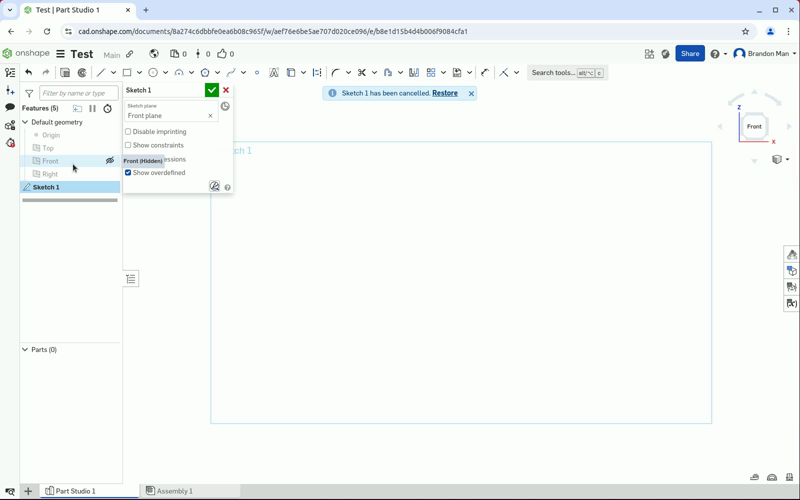
mouse_move(73, 352)
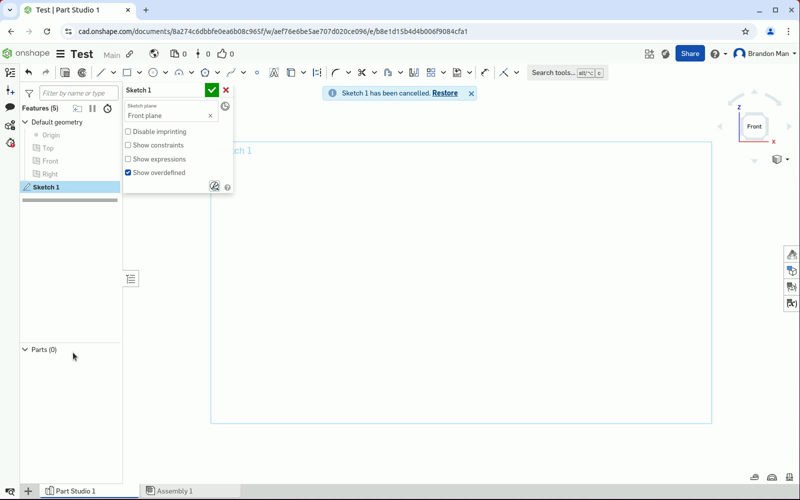
key(y)
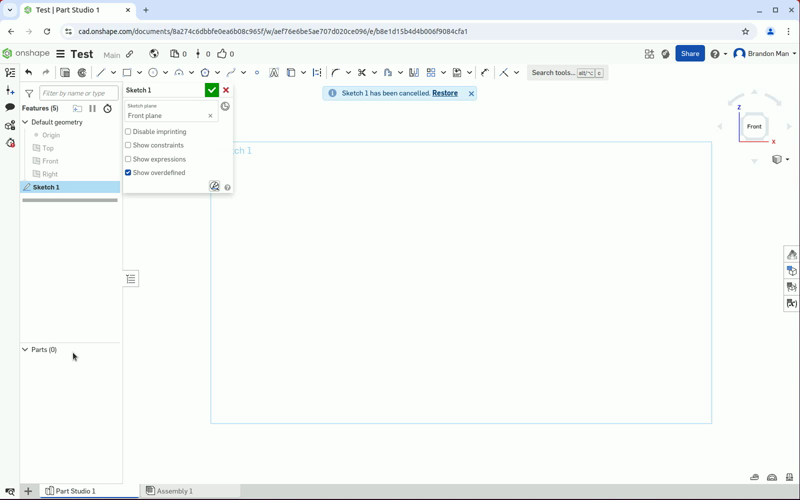
key(l)
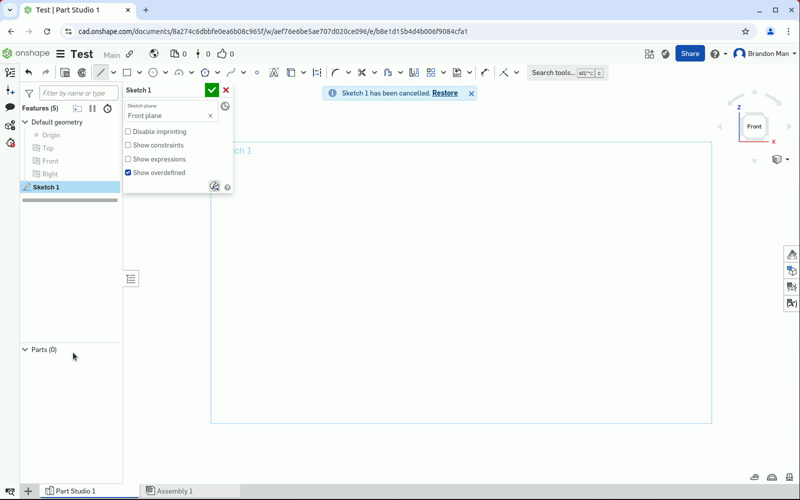
key_down(shift)
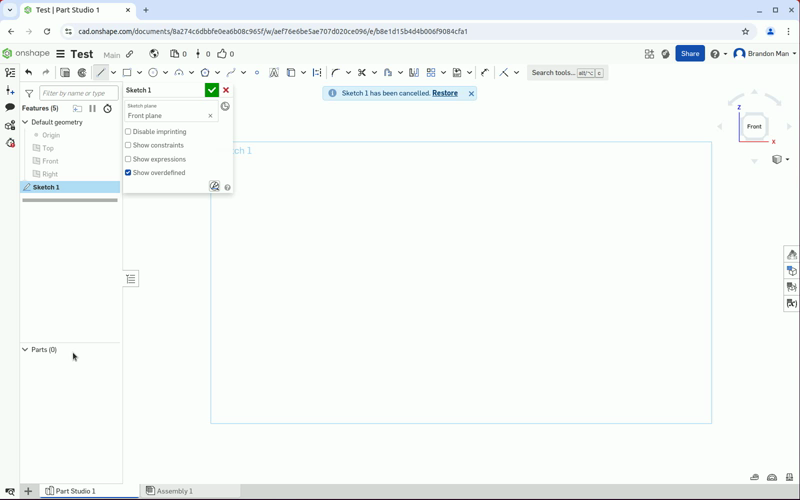
mouse_move(401, 339)
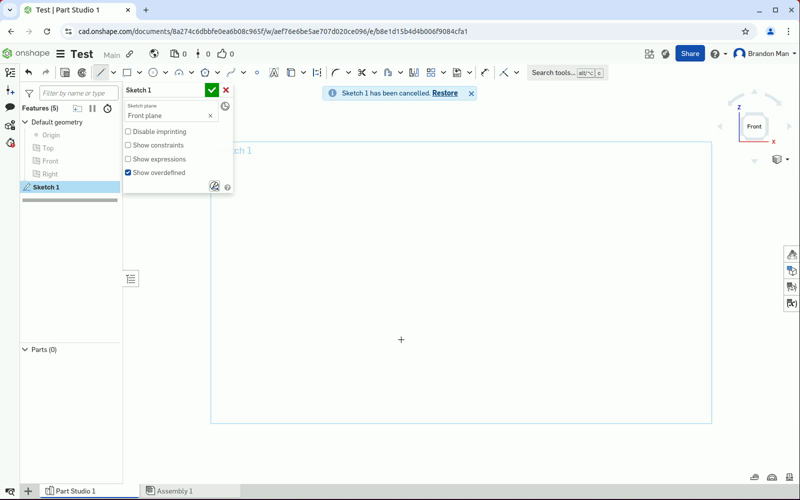
click(401, 339)
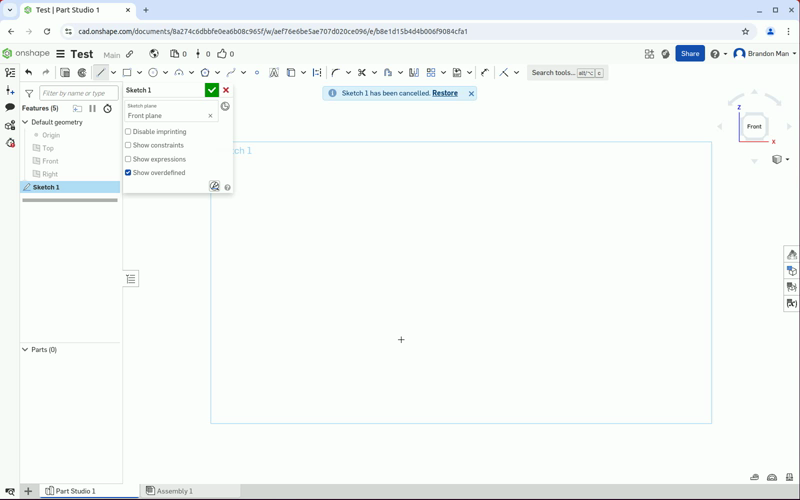
key_up(shift)
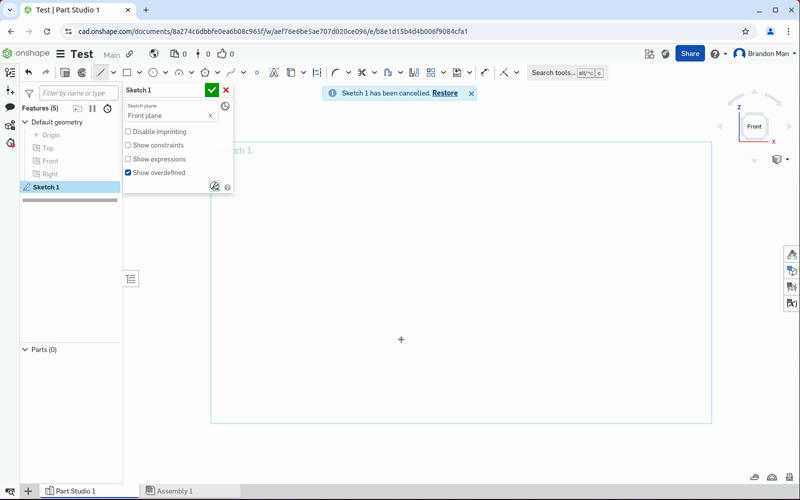
key_down(shift)
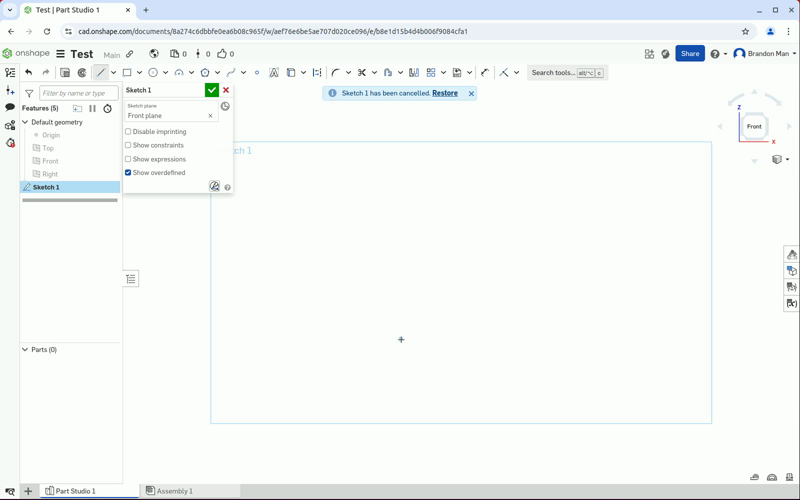
mouse_move(431, 339)
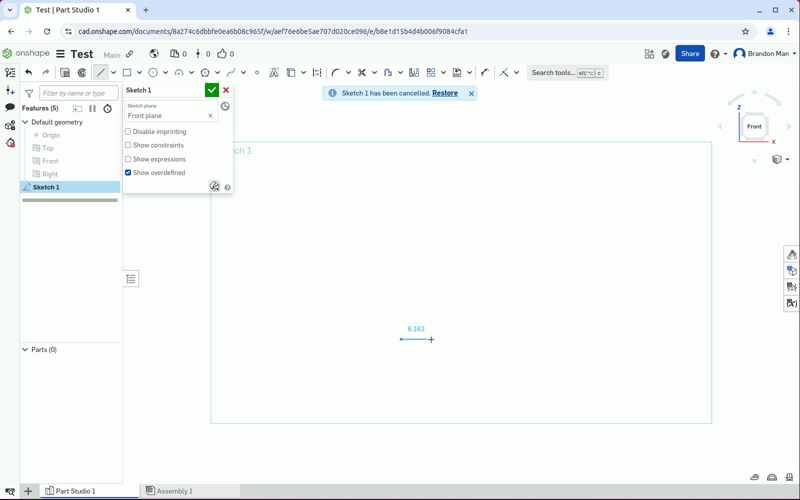
mouse_move(442, 339)
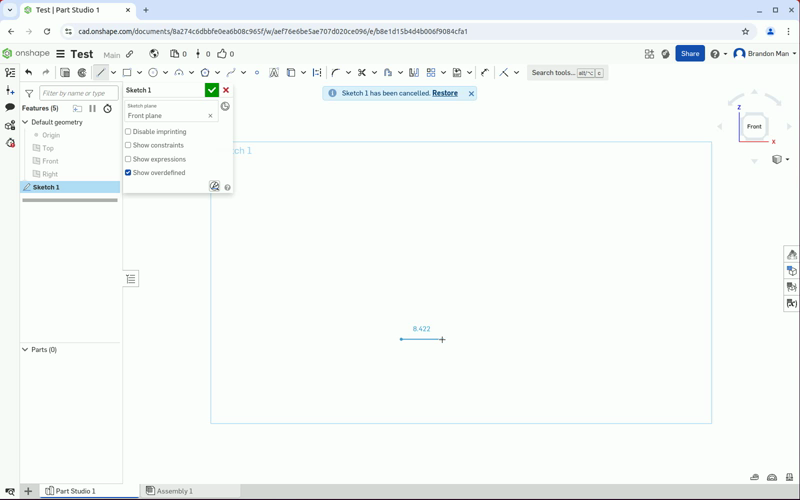
click(442, 339)
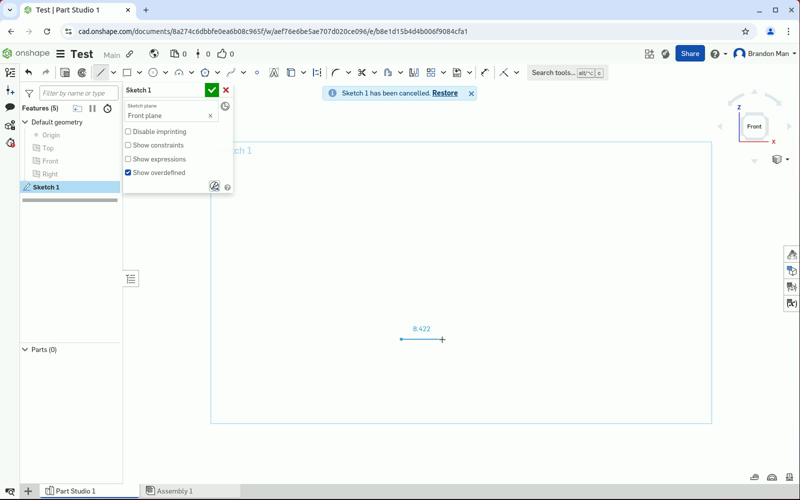
key_up(shift)
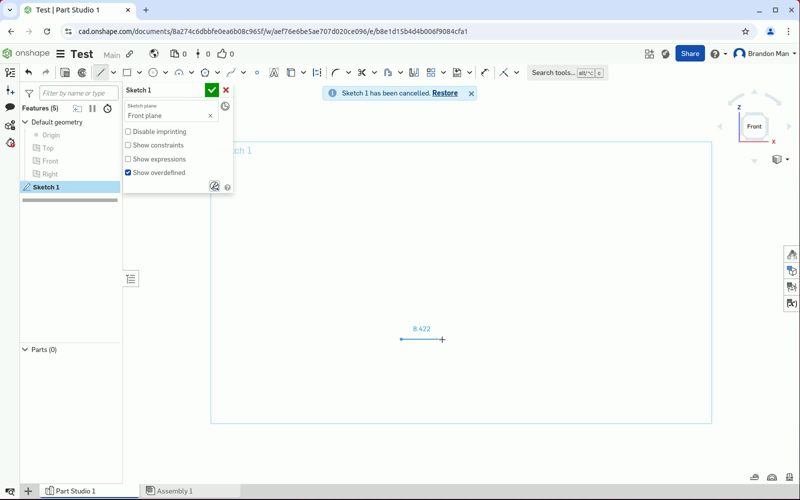
key_down(shift)
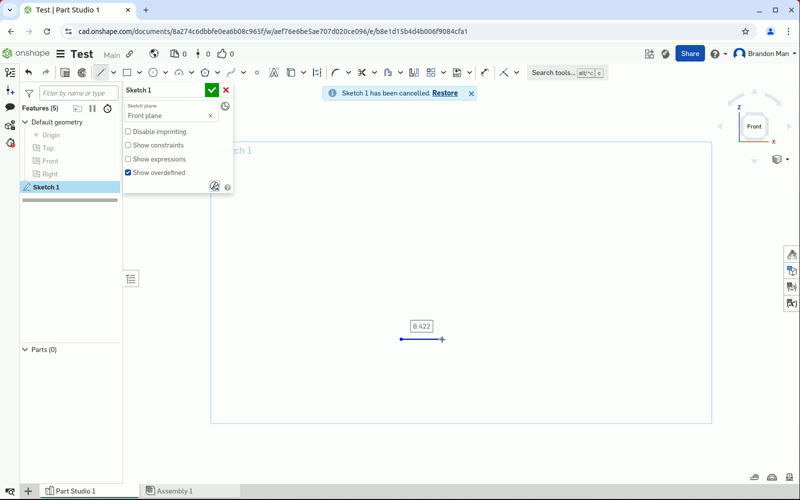
mouse_move(472, 339)
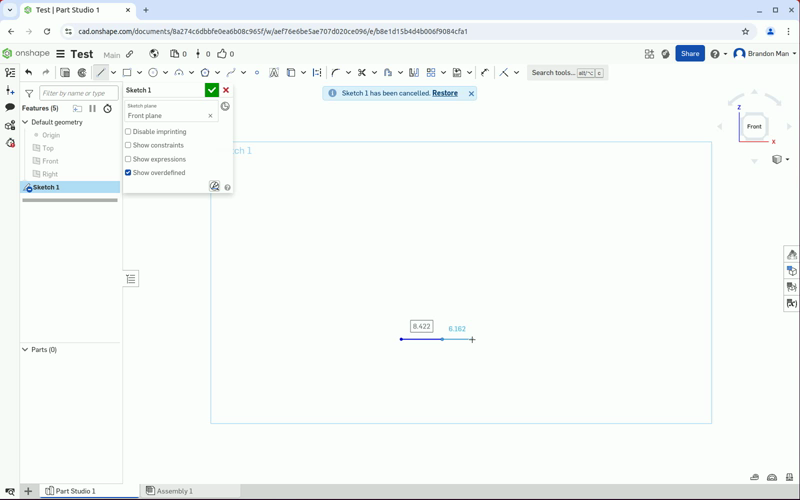
mouse_move(475, 339)
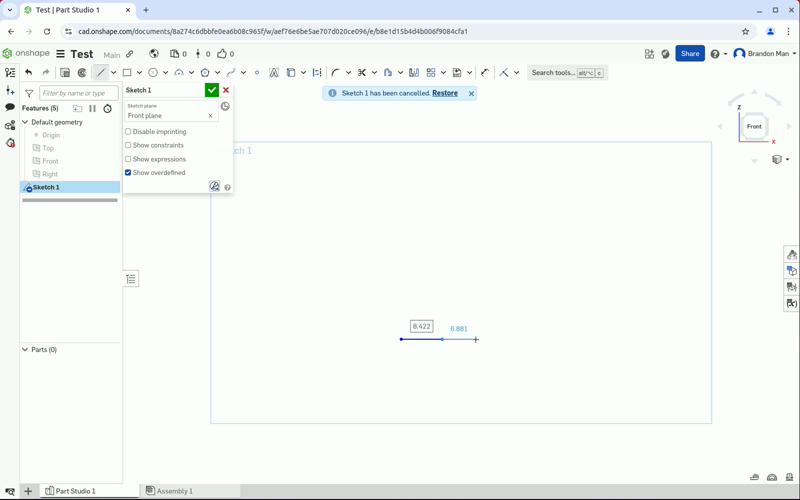
click(475, 339)
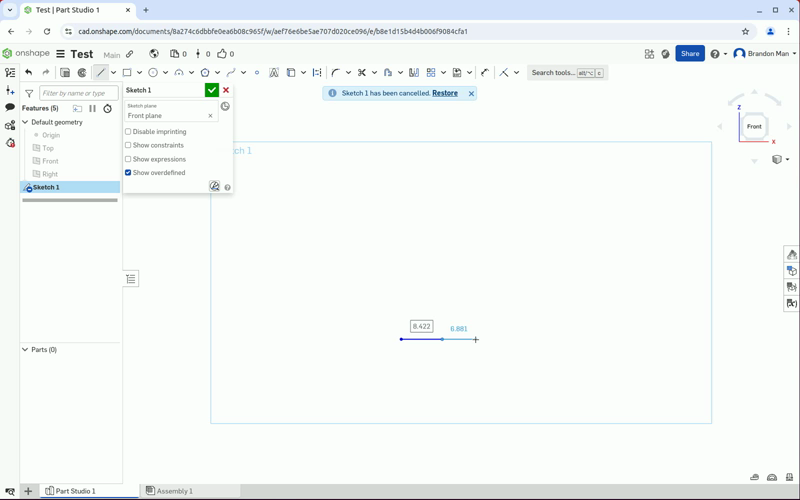
key_up(shift)
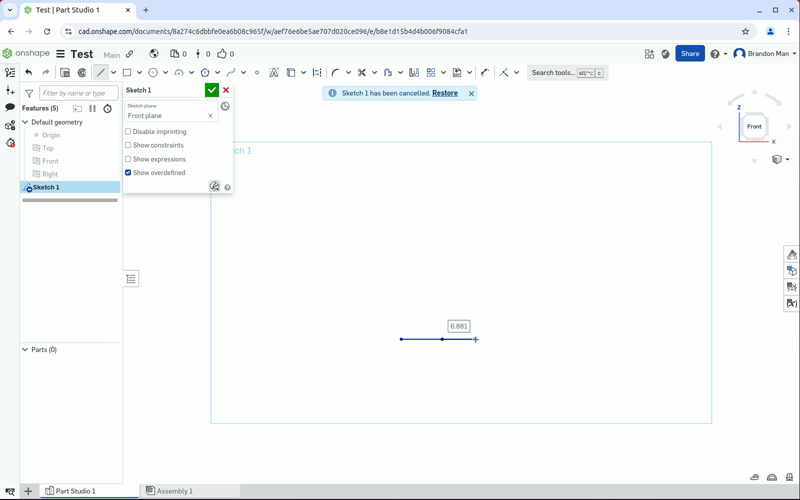
key_down(shift)
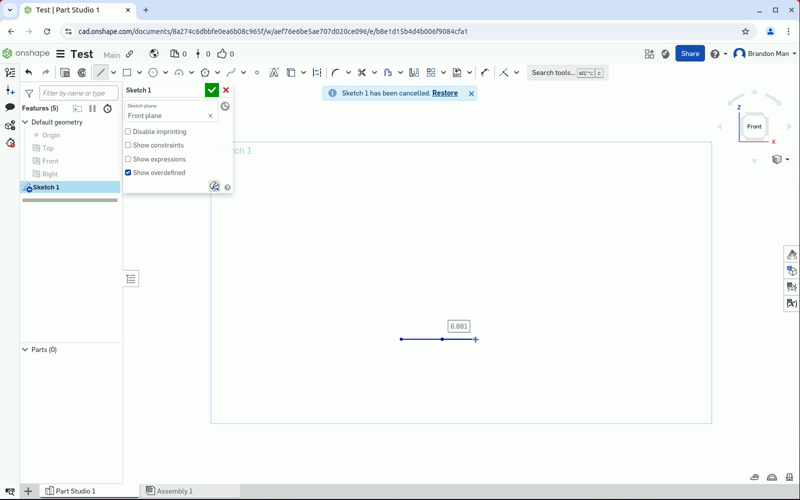
mouse_move(505, 339)
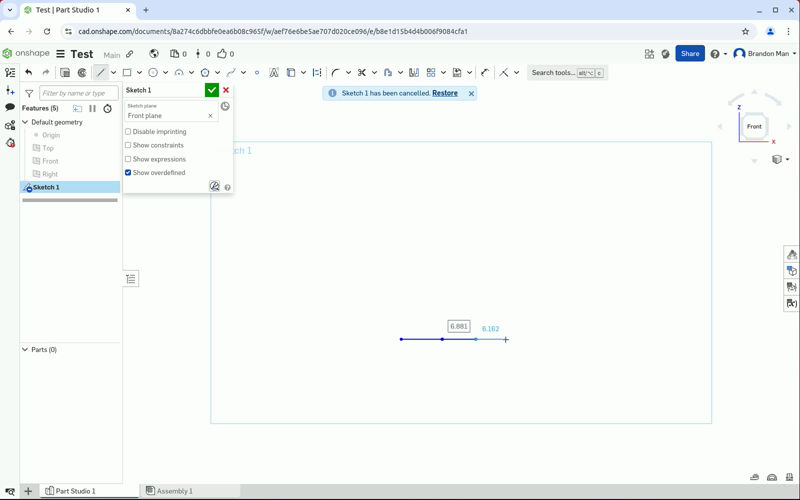
mouse_move(517, 339)
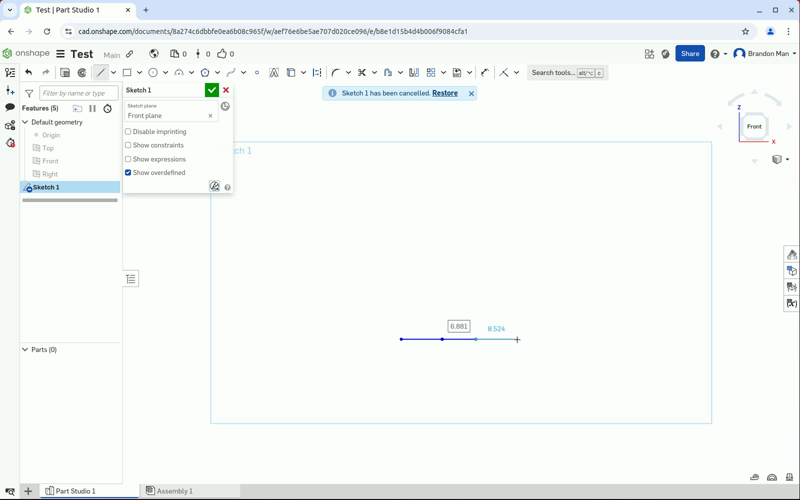
click(517, 339)
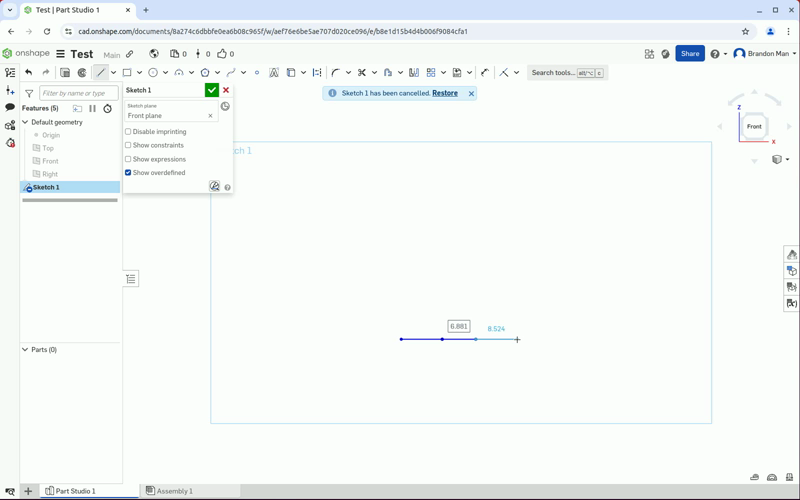
key_up(shift)
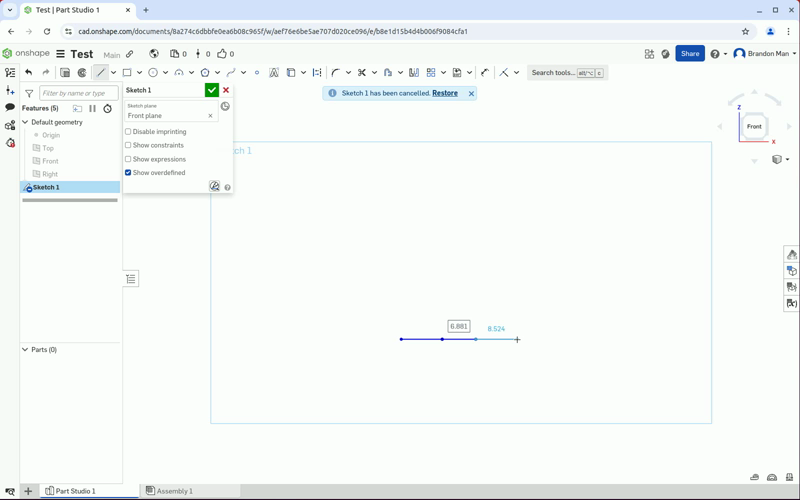
key_down(shift)
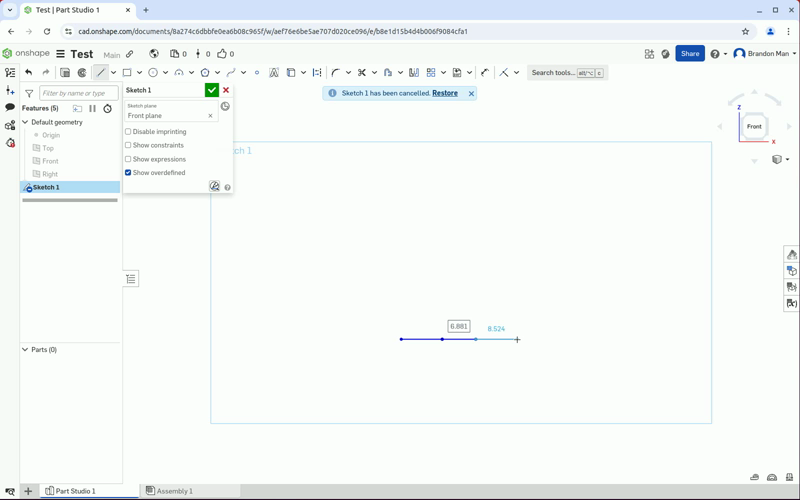
mouse_move(547, 339)
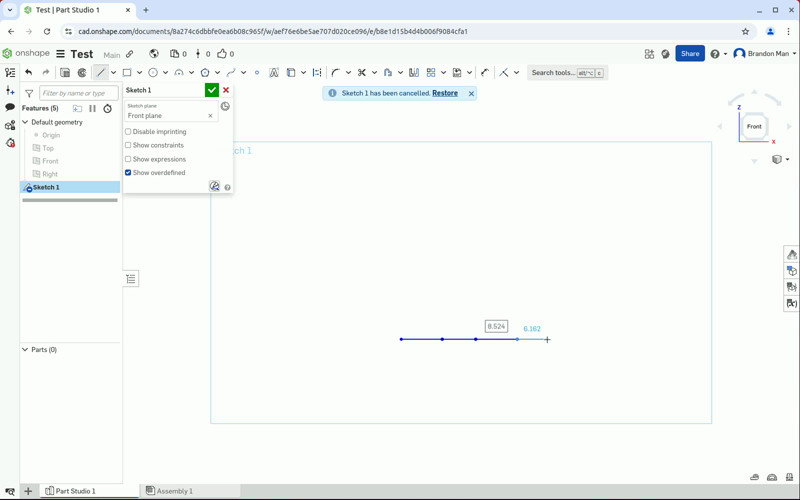
mouse_move(517, 301)
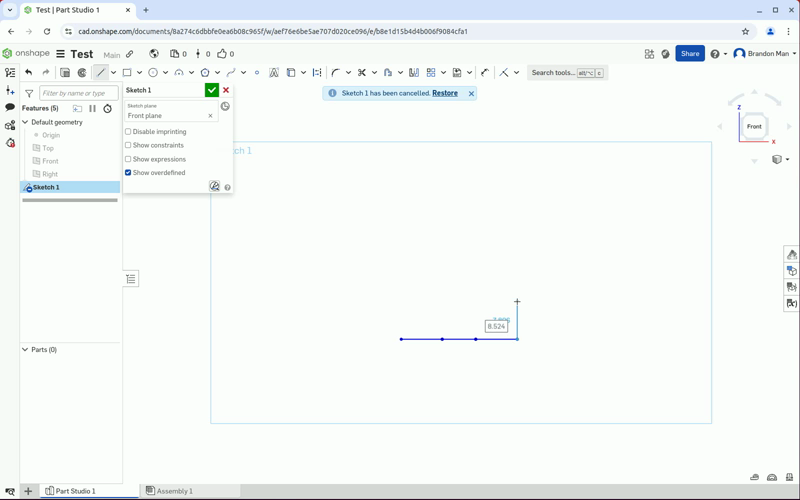
click(517, 301)
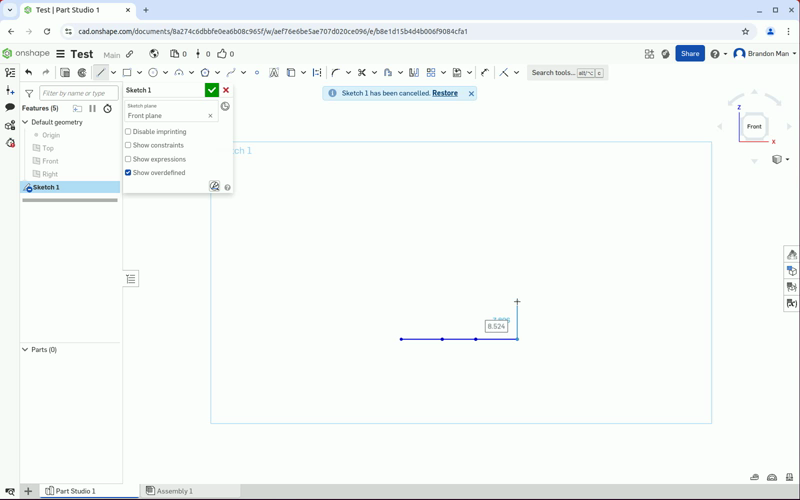
key_up(shift)
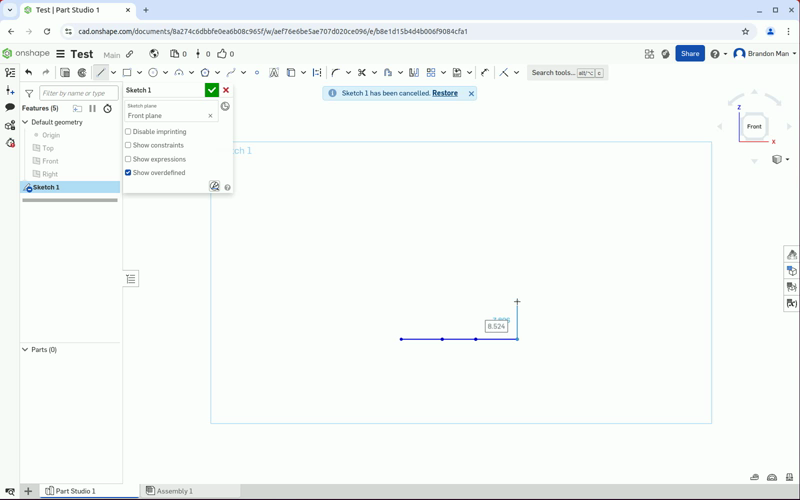
key_down(shift)
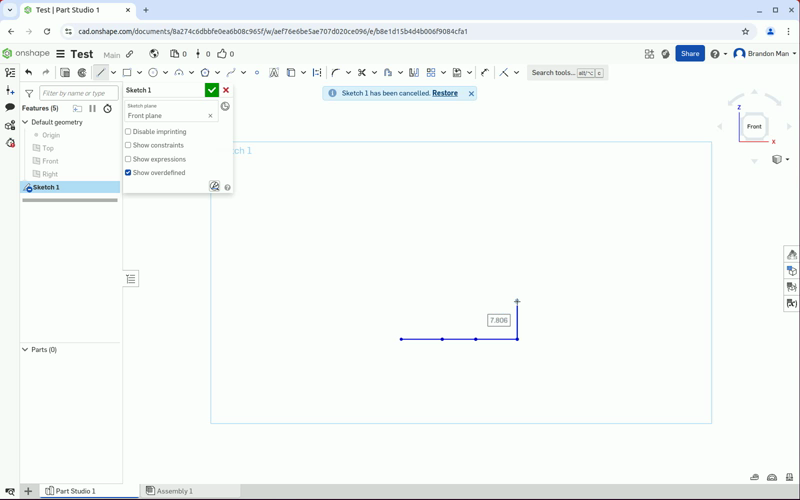
mouse_move(547, 301)
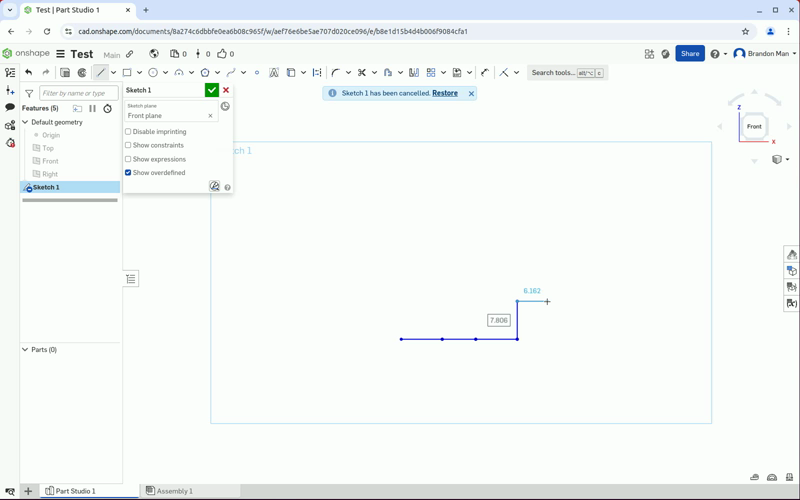
mouse_move(484, 276)
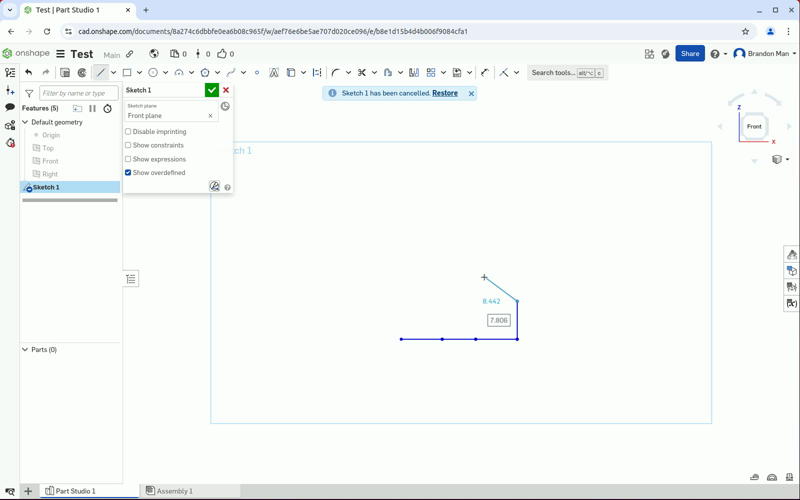
click(484, 276)
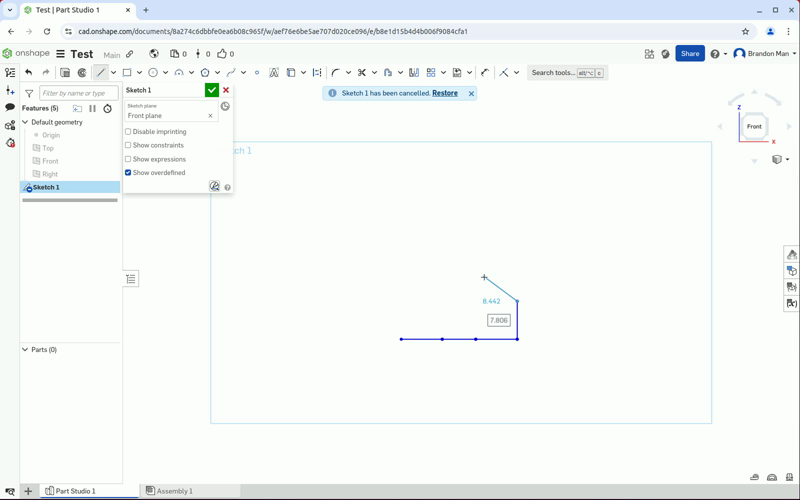
key_up(shift)
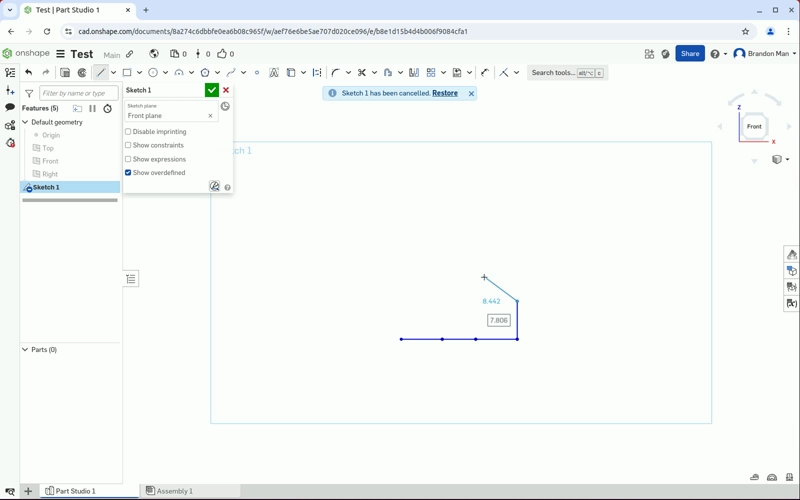
key_down(shift)
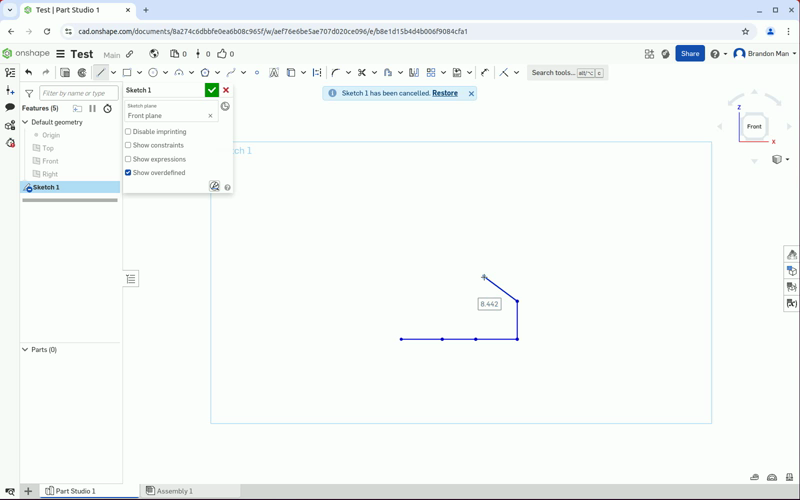
mouse_move(514, 276)
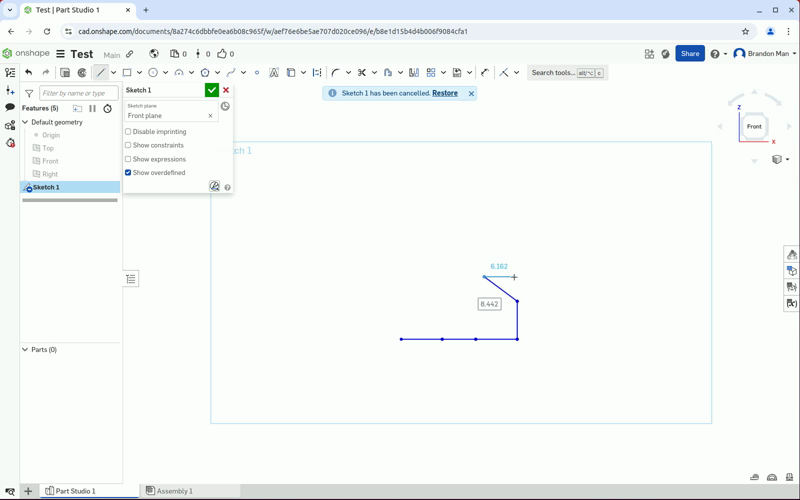
mouse_move(436, 276)
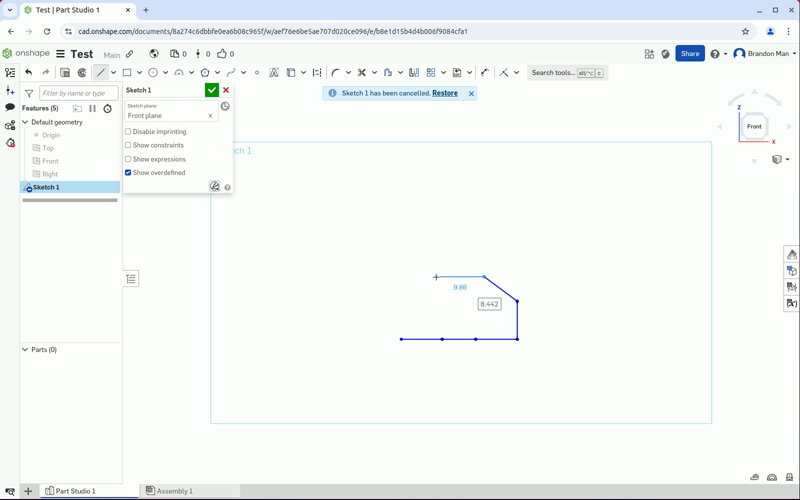
click(436, 276)
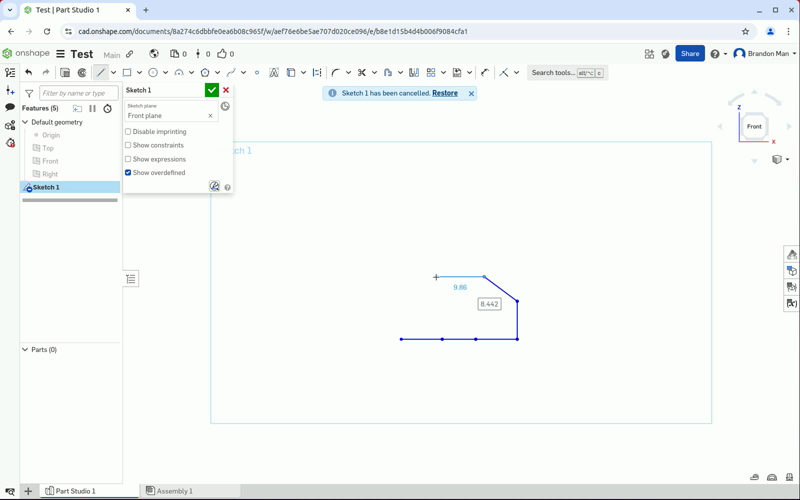
key_up(shift)
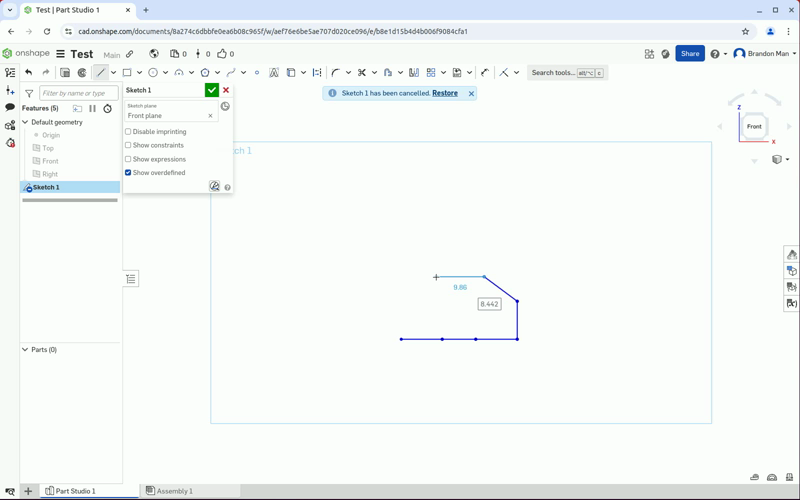
key_down(shift)
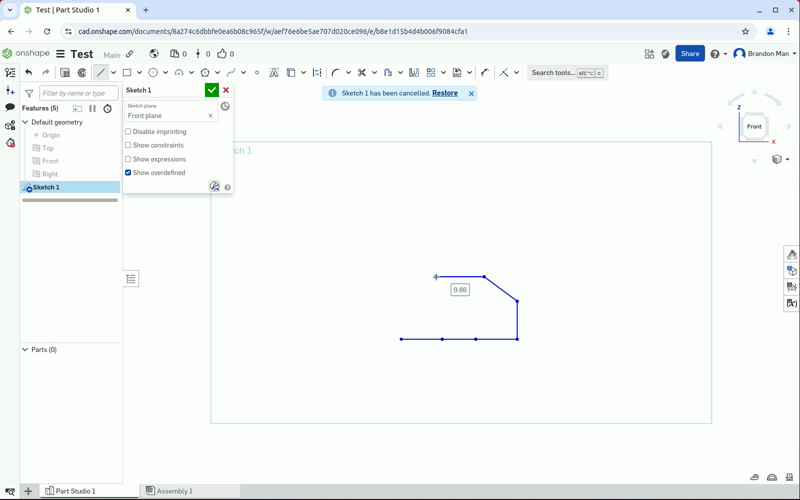
mouse_move(466, 276)
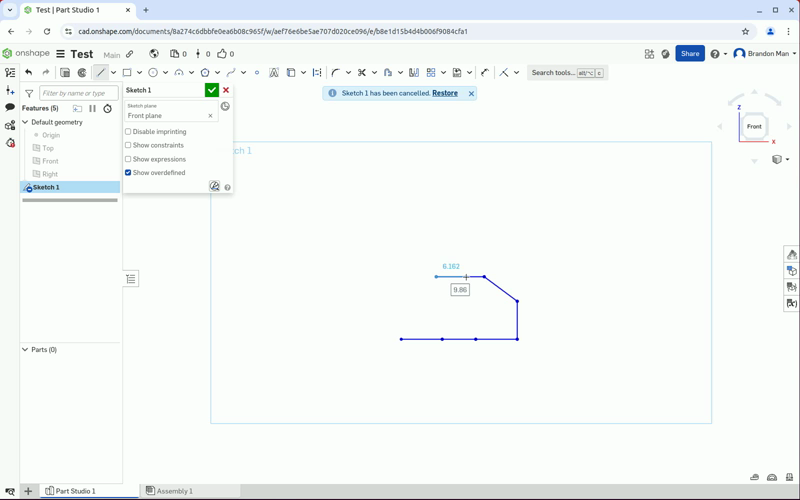
mouse_move(401, 301)
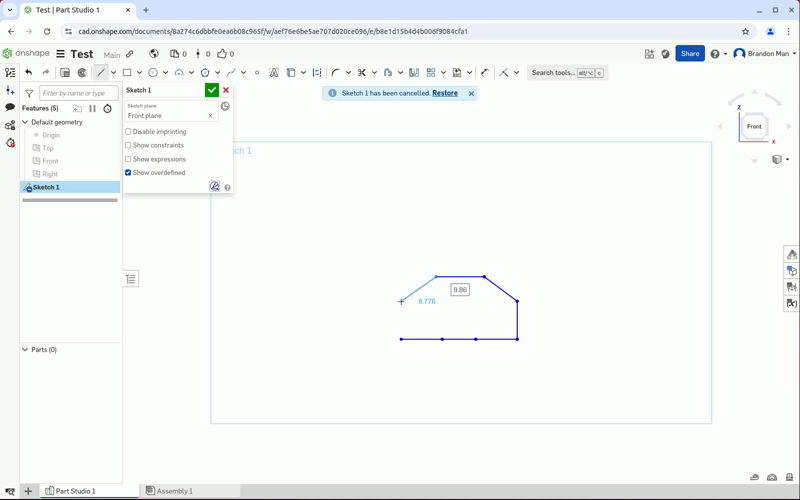
click(401, 301)
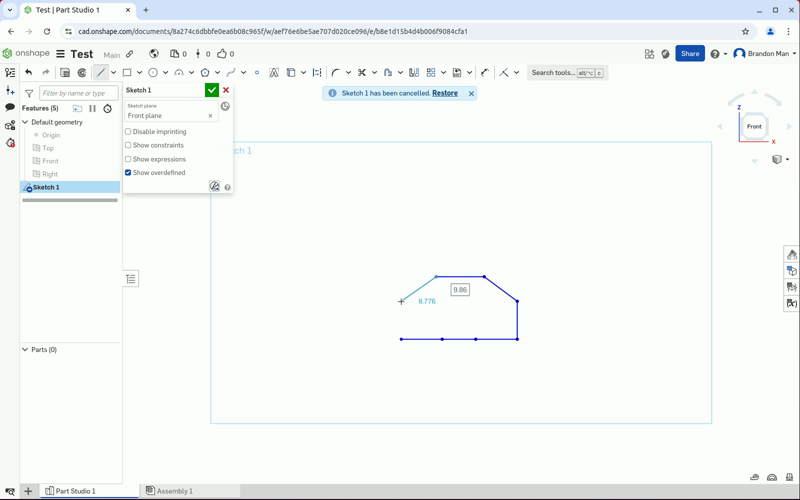
key_up(shift)
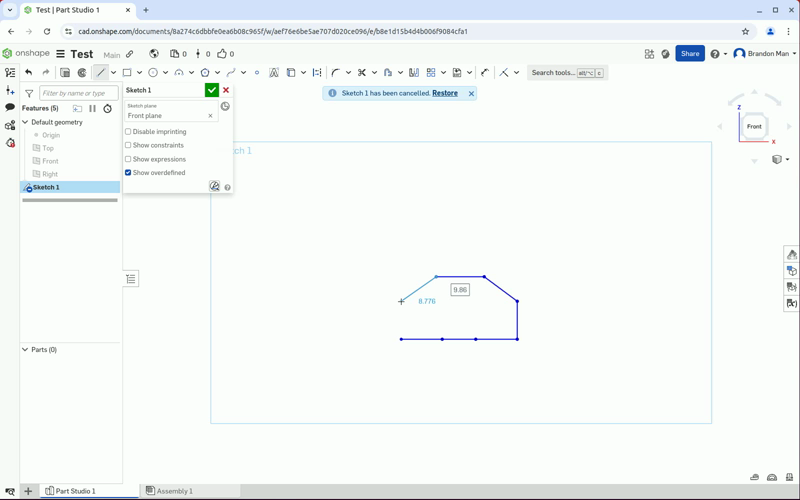
mouse_move(431, 301)
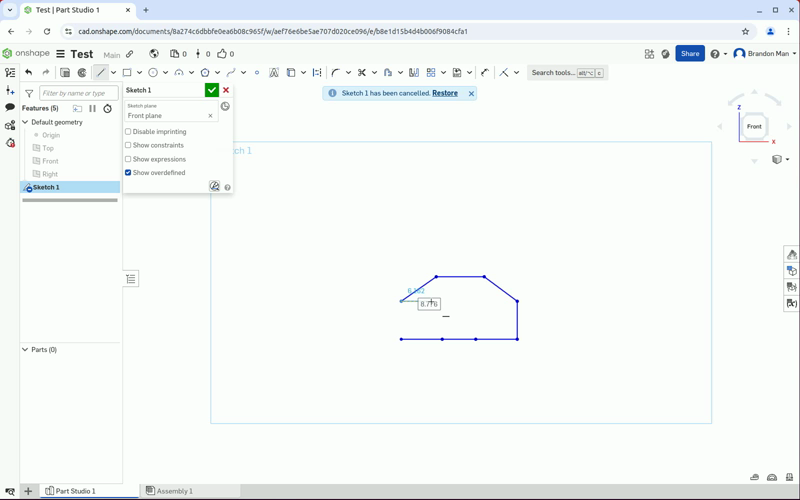
key_down(shift)
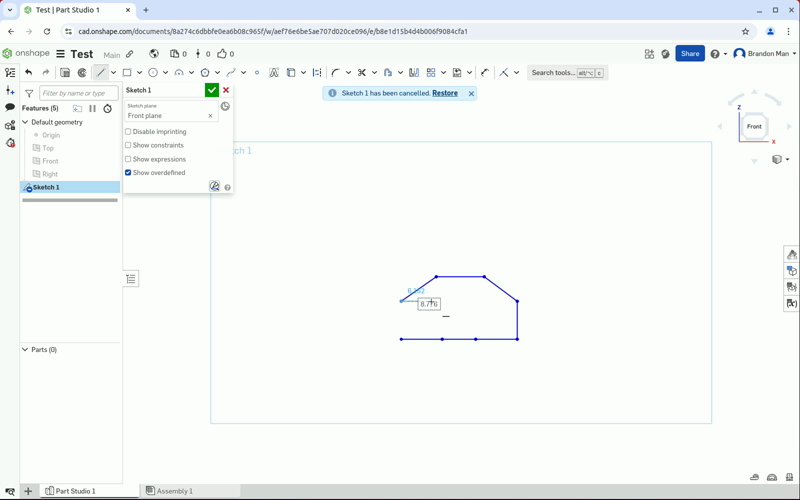
mouse_move(401, 339)
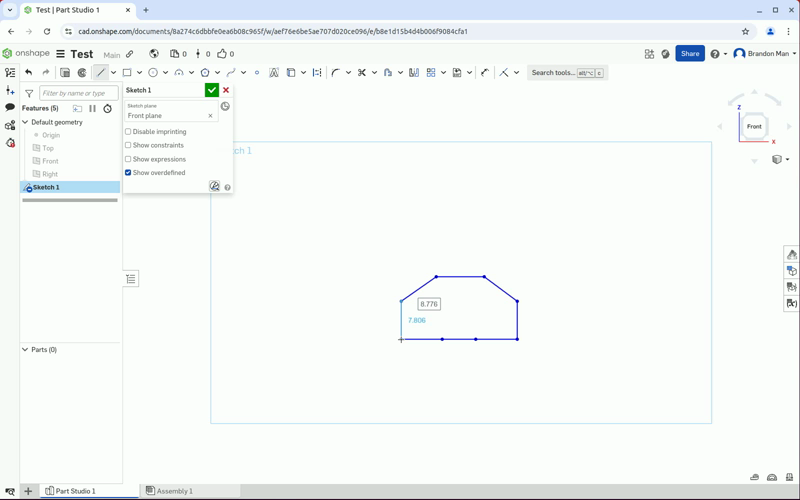
key_up(shift)
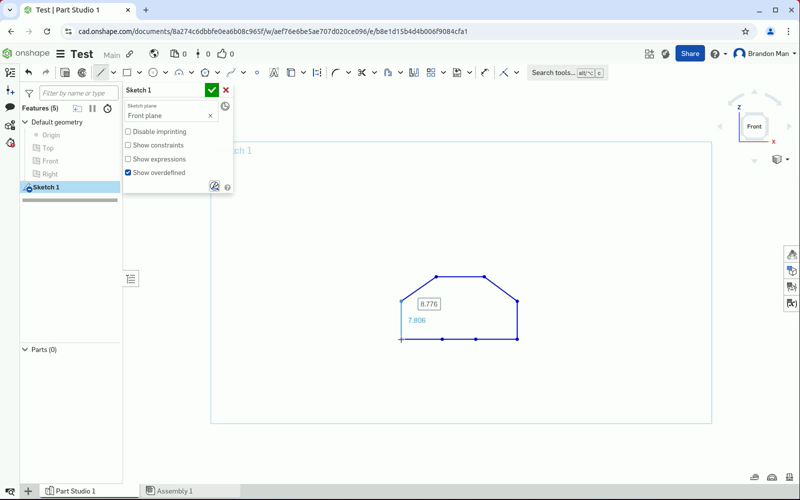
click(401, 339)
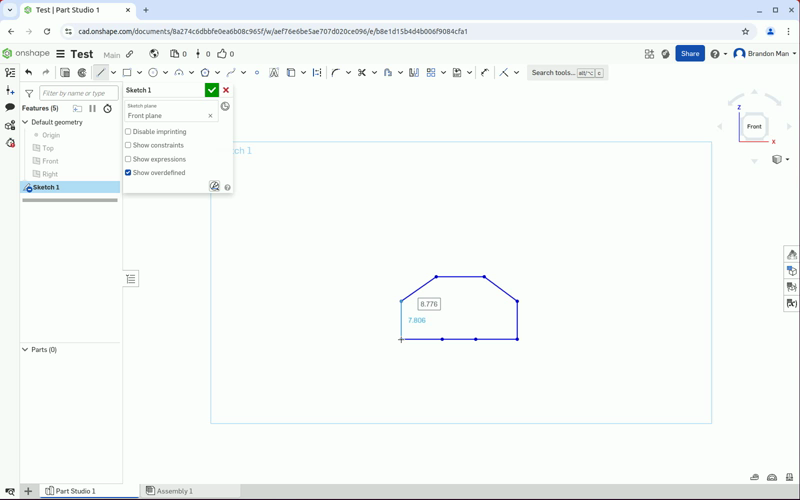
key(esc)
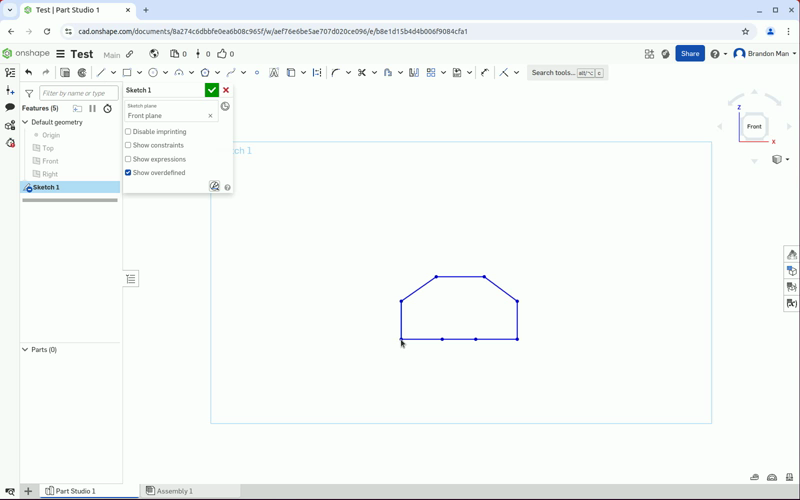
mouse_move(416, 334)
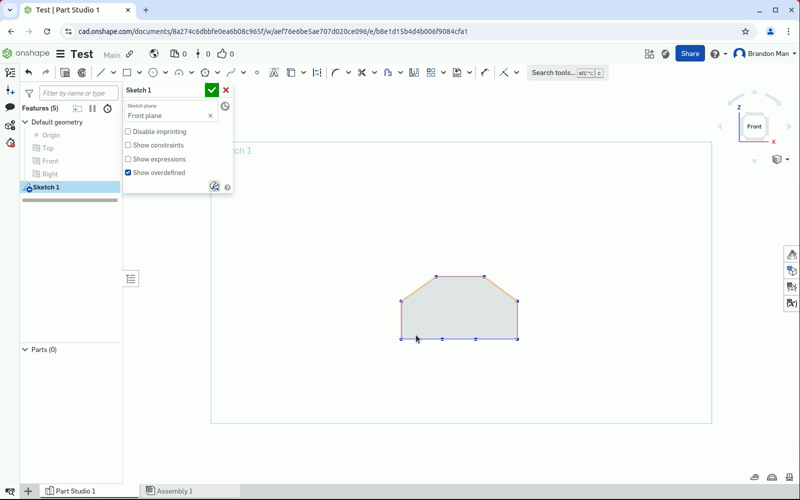
click(416, 334)
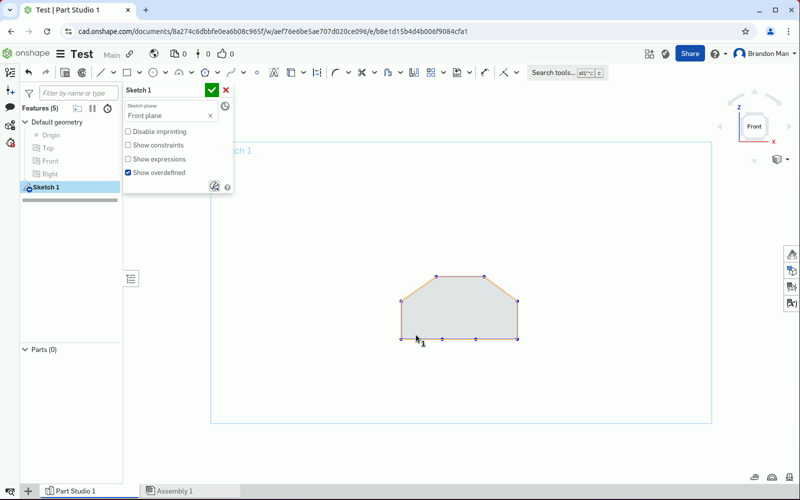
mouse_move(73, 352)
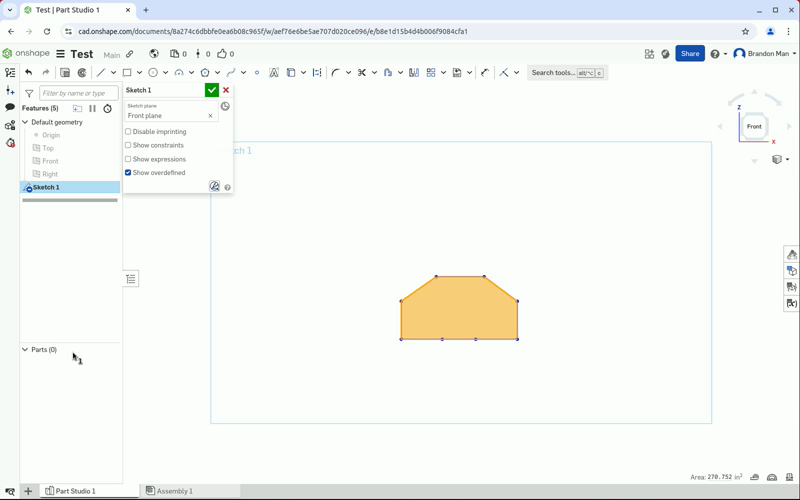
key(shift+y)
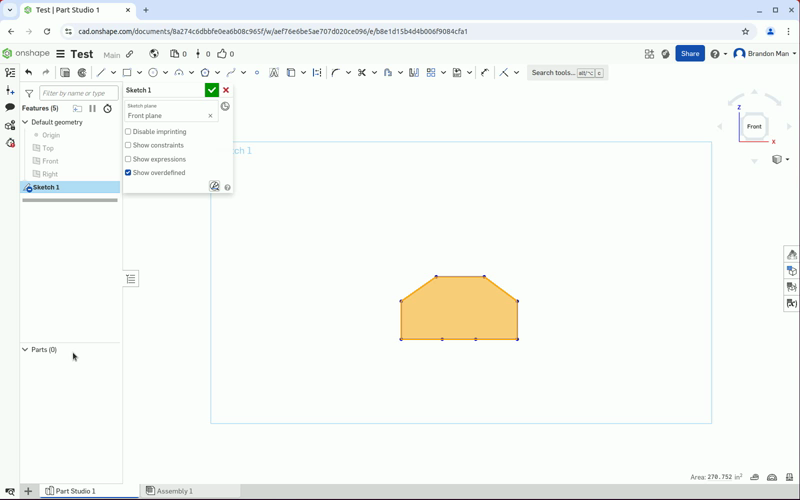
key(shift+e)
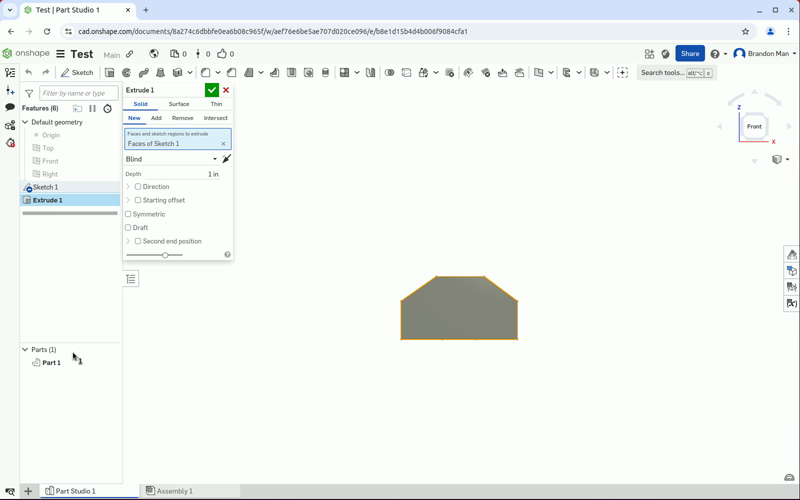
mouse_move(143, 106)
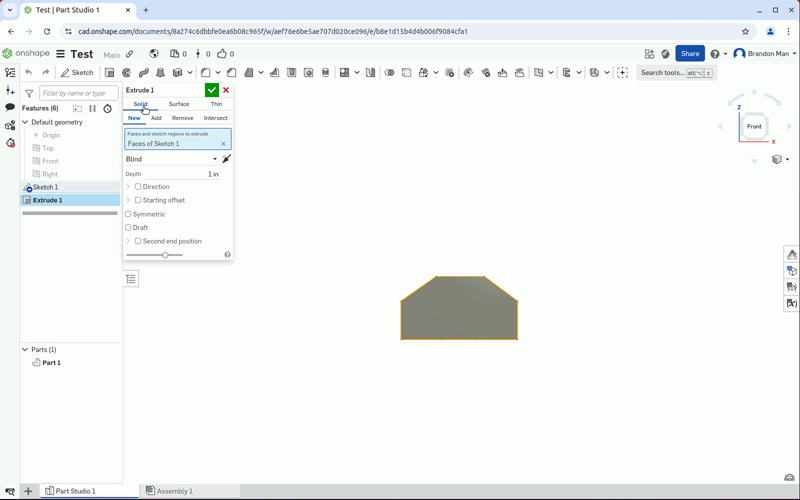
click(143, 106)
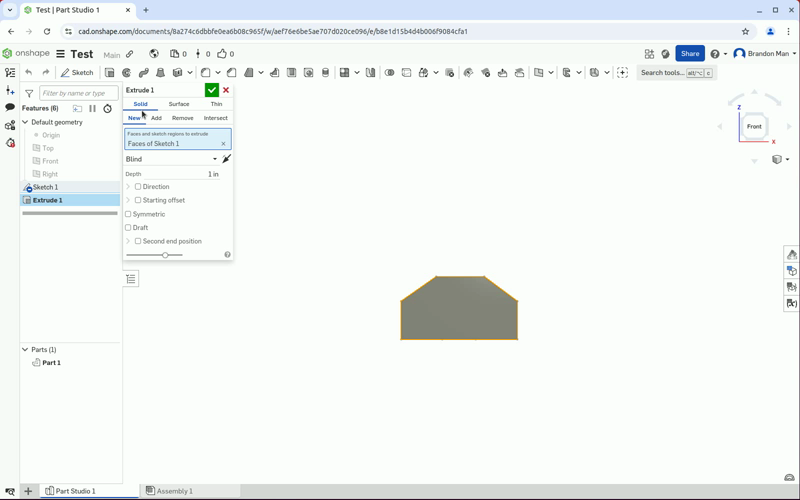
mouse_move(137, 120)
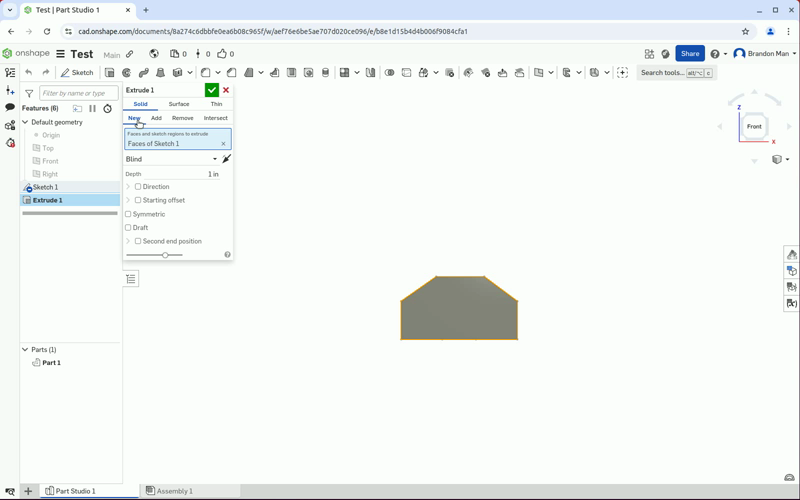
click(137, 120)
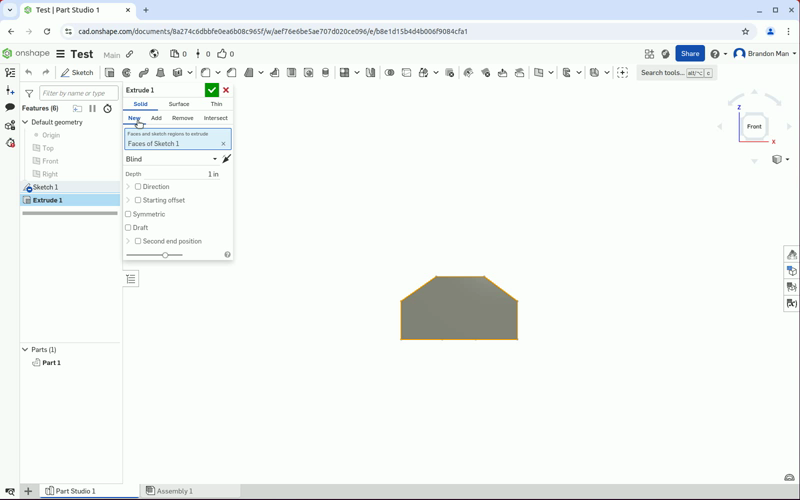
key(tab, 4)
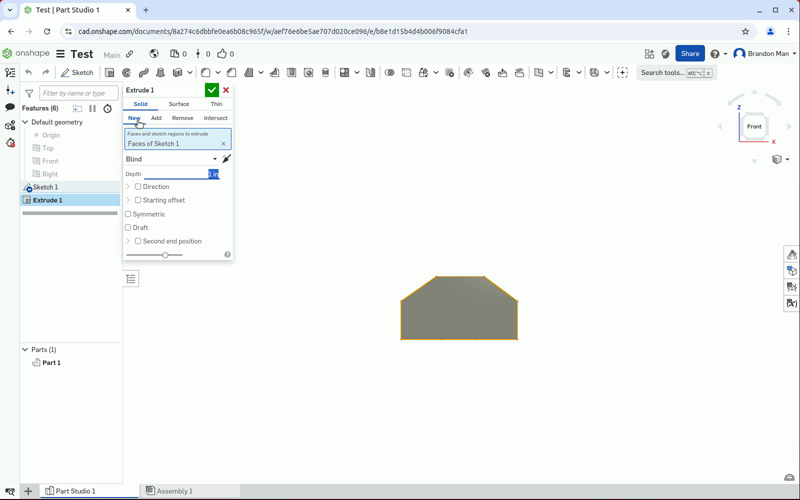
text(10.591)
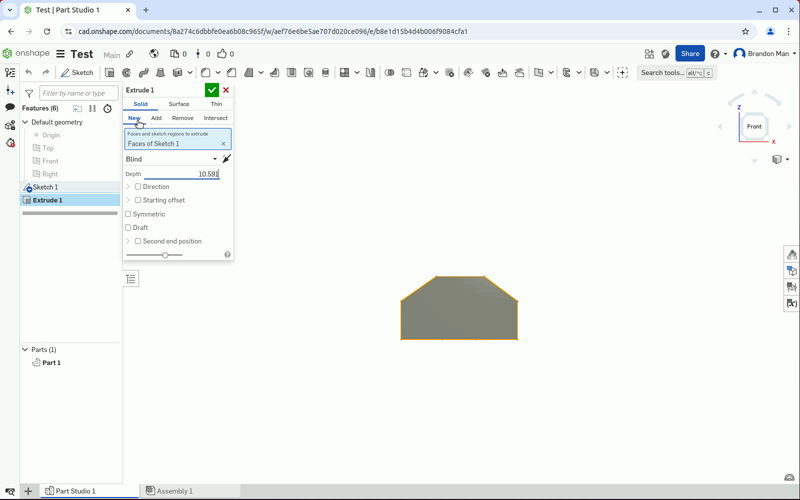
key(enter)
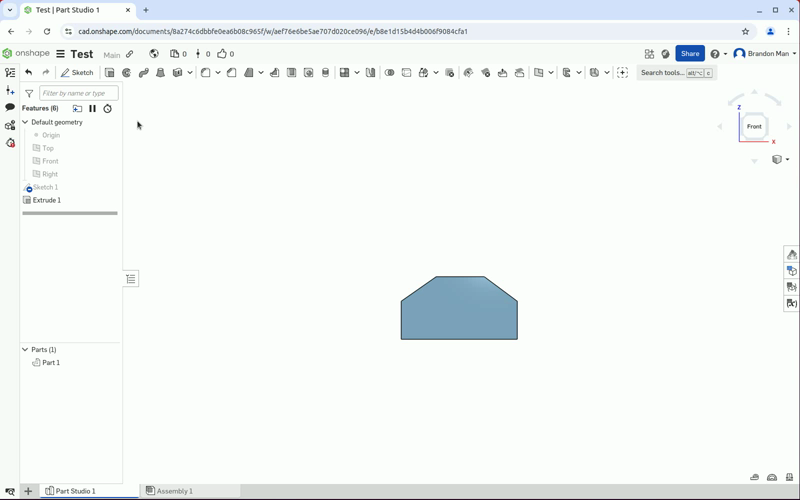
key(shift+h)
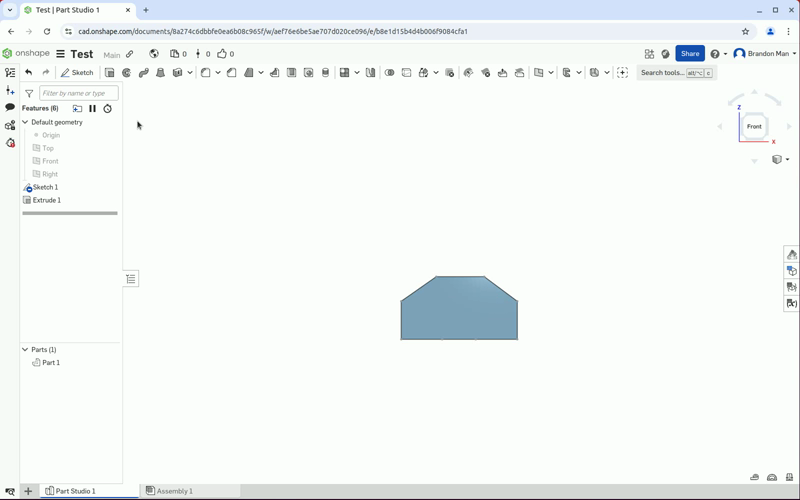
key(shift+h)
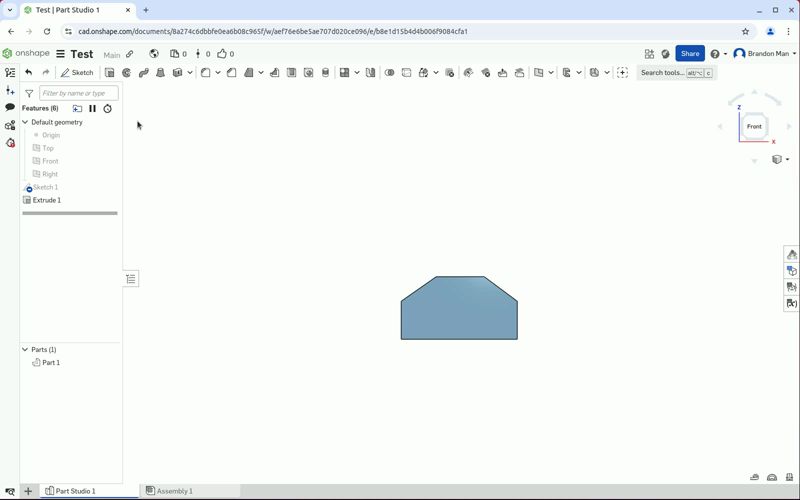
mouse_move(73, 189)
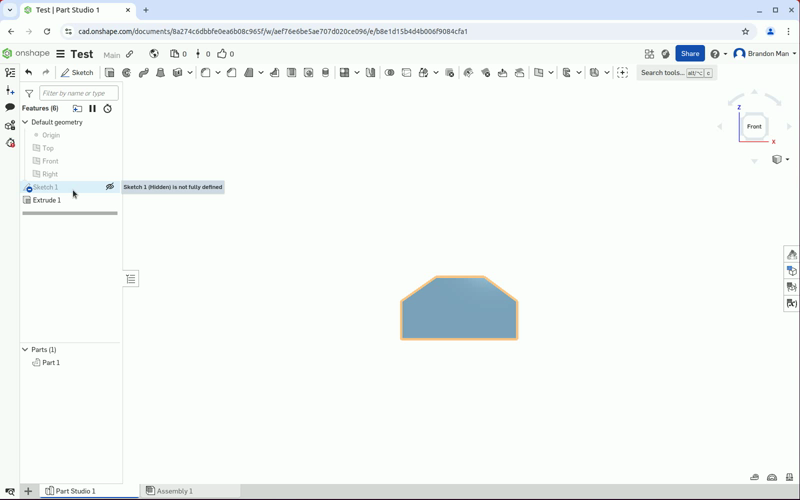
click(73, 189)
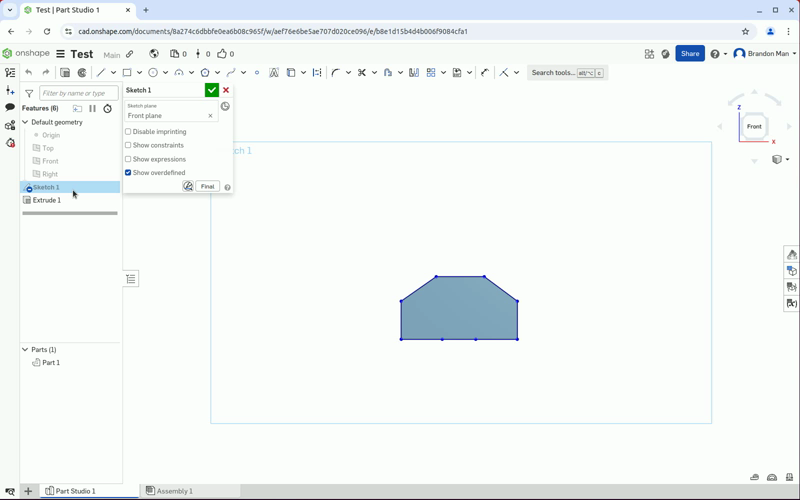
mouse_move(229, 92)
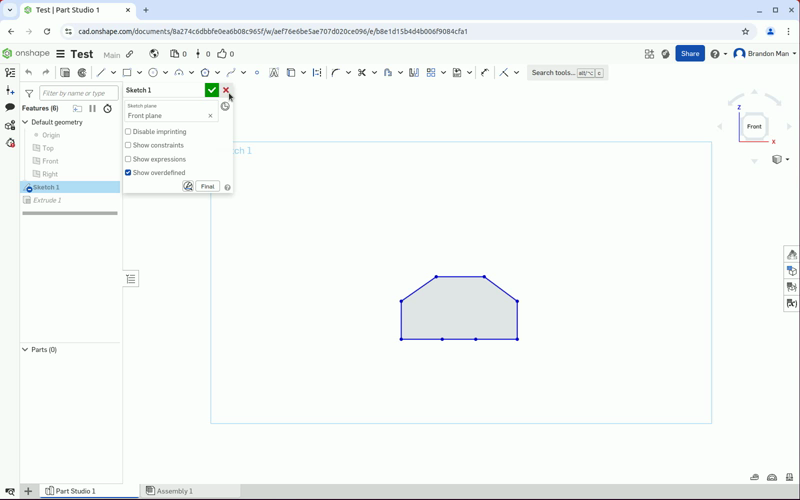
click(229, 92)
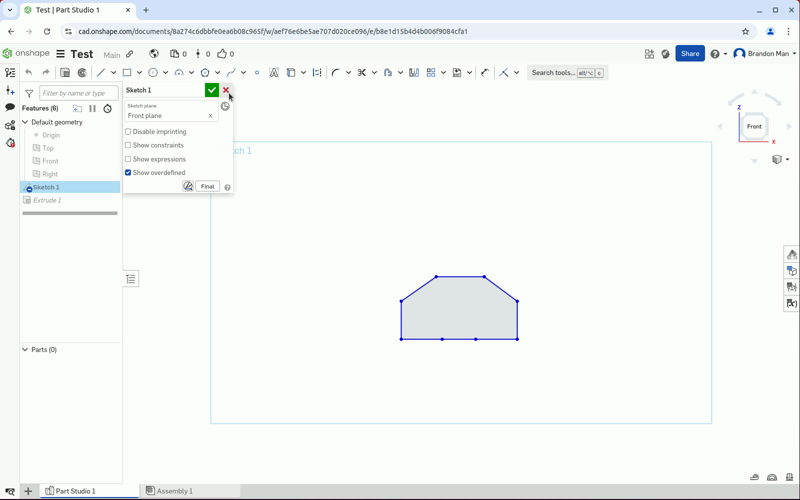
key(shift+s)
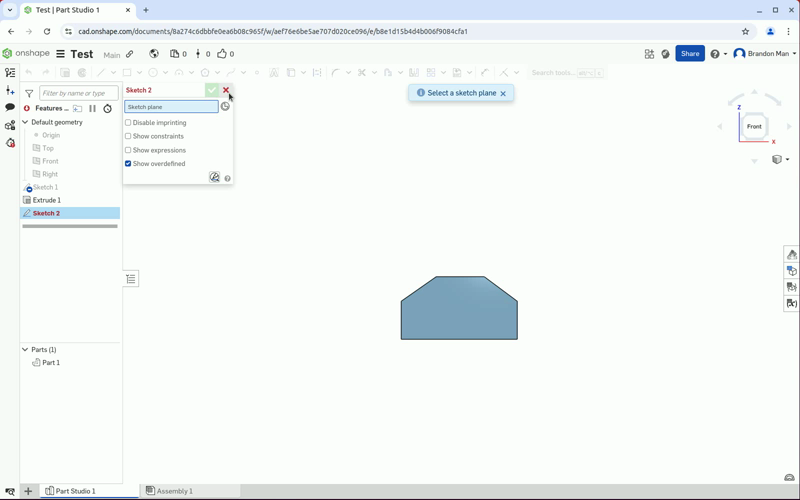
mouse_move(73, 163)
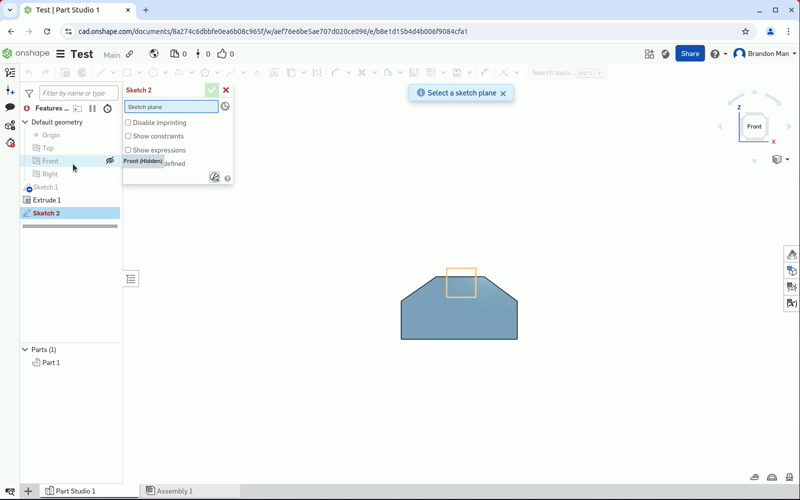
click(73, 163)
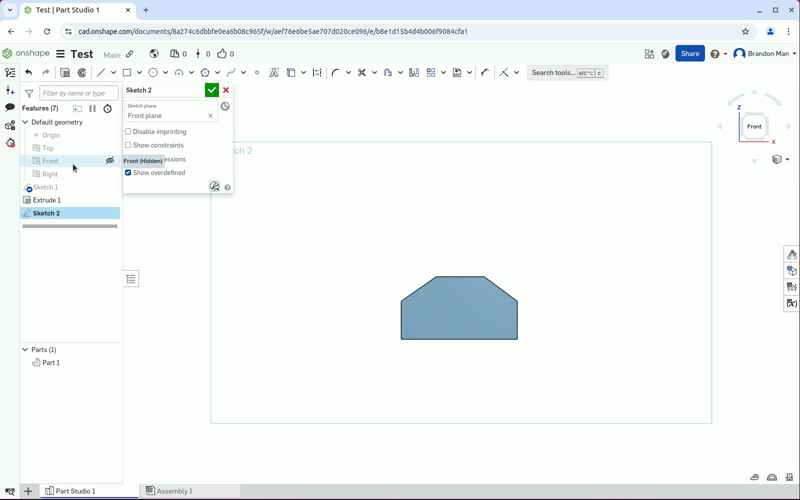
mouse_move(73, 352)
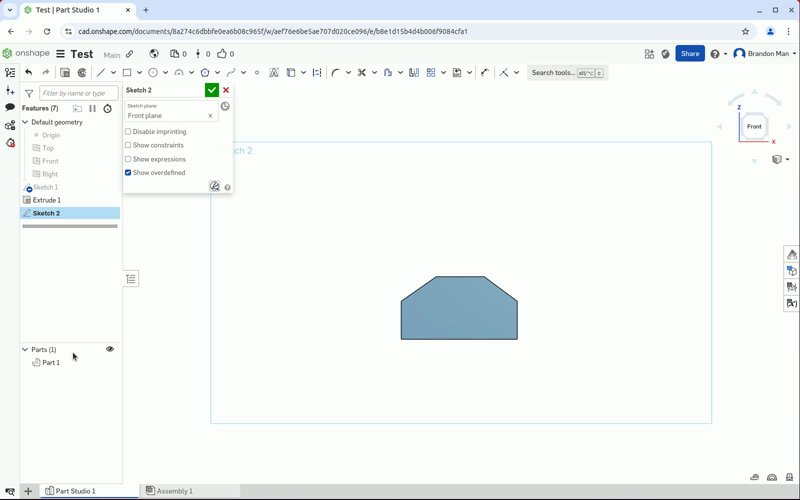
key(y)
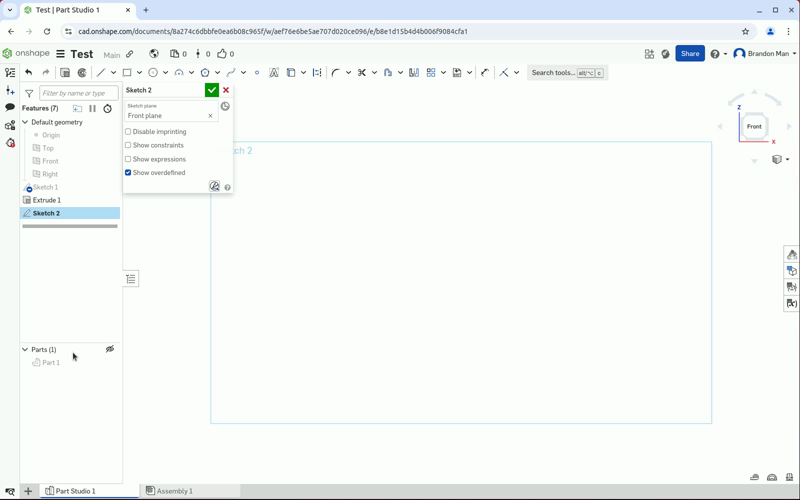
key(l)
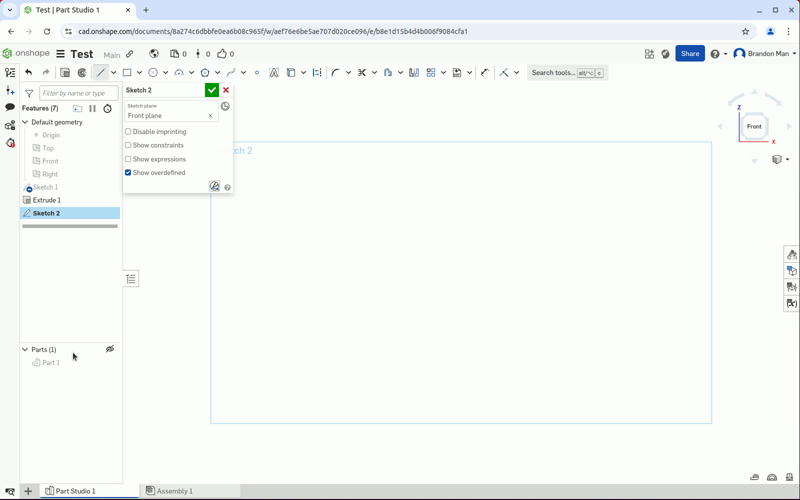
key_down(shift)
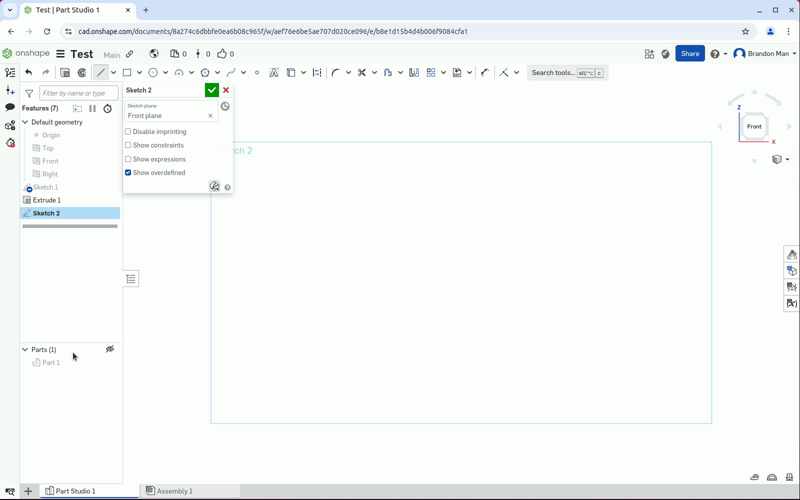
mouse_move(441, 369)
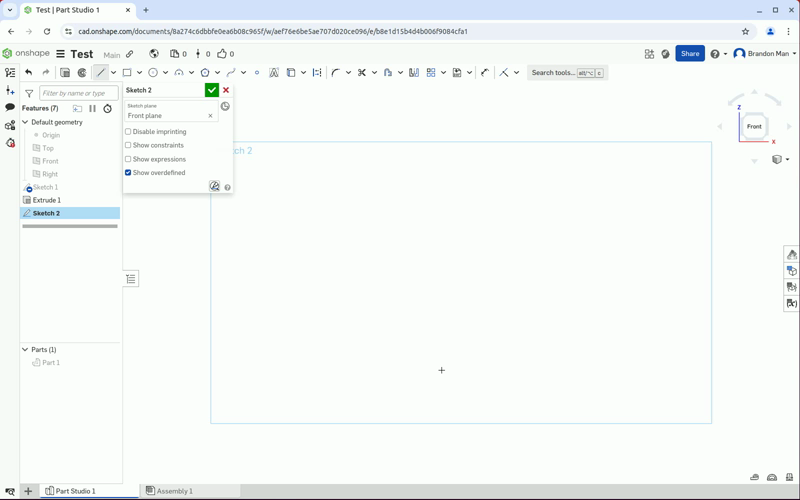
click(441, 369)
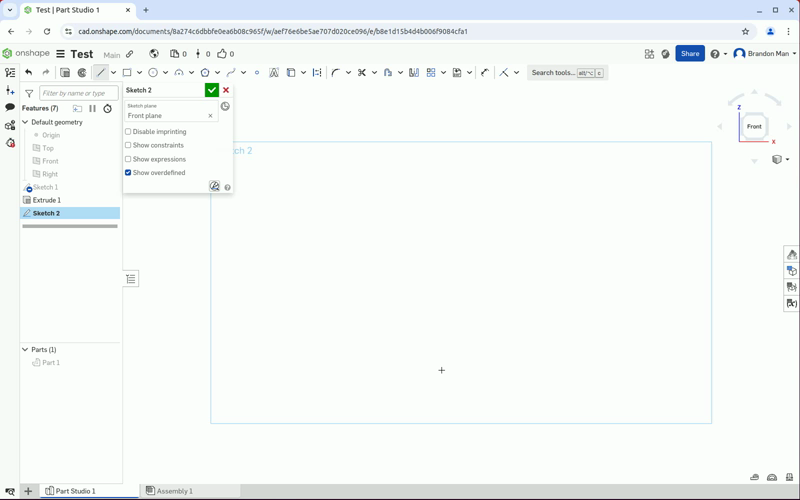
key_up(shift)
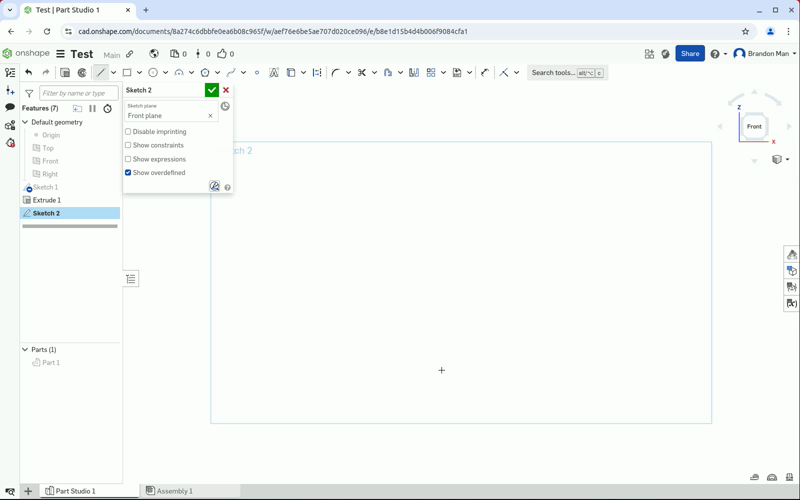
key_down(shift)
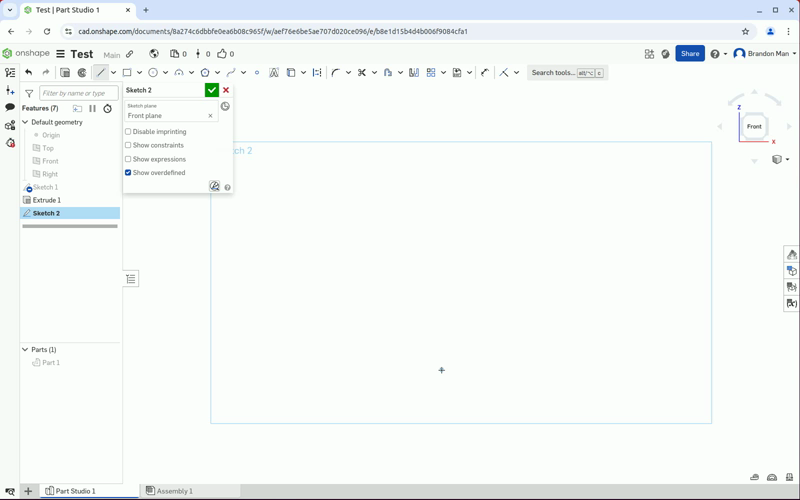
mouse_move(471, 369)
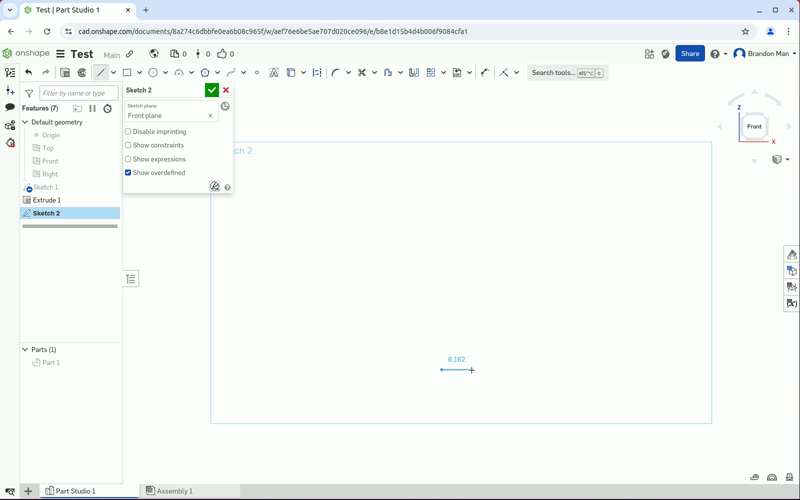
mouse_move(475, 369)
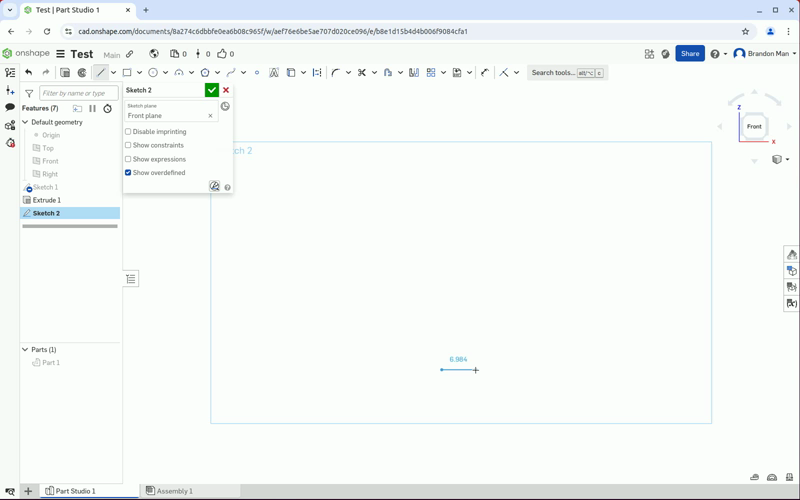
click(475, 369)
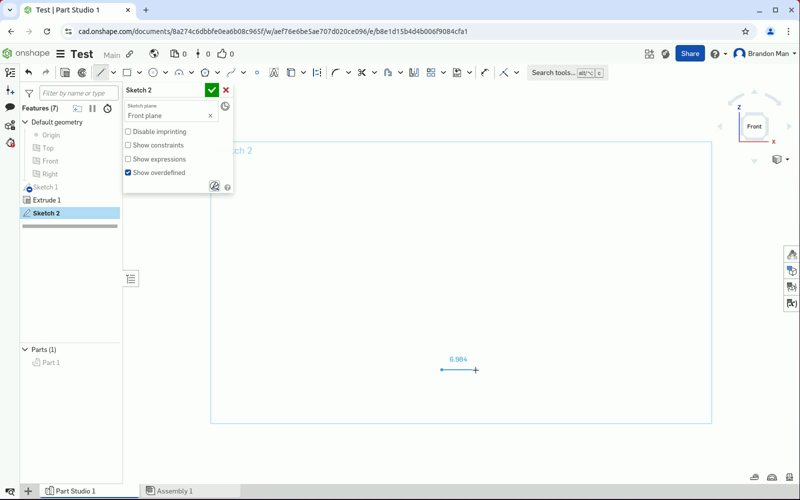
key_up(shift)
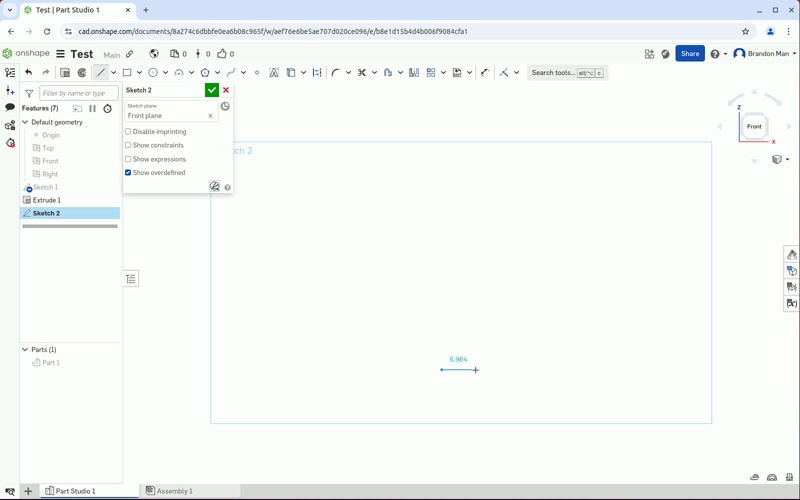
key_down(shift)
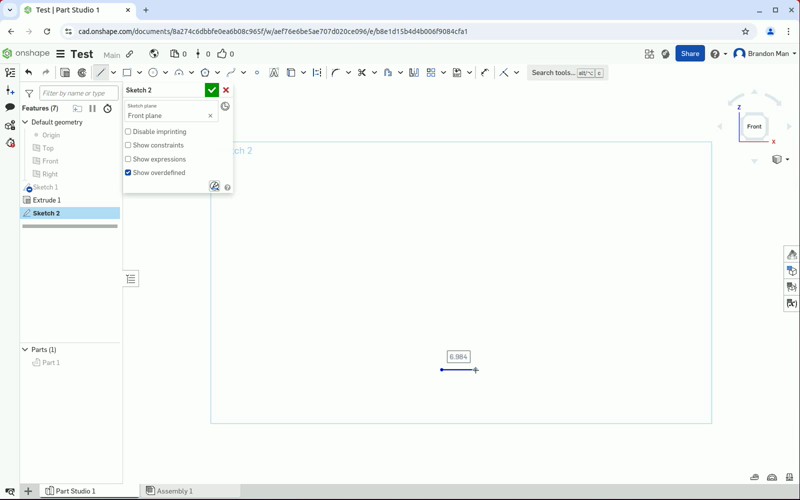
mouse_move(505, 369)
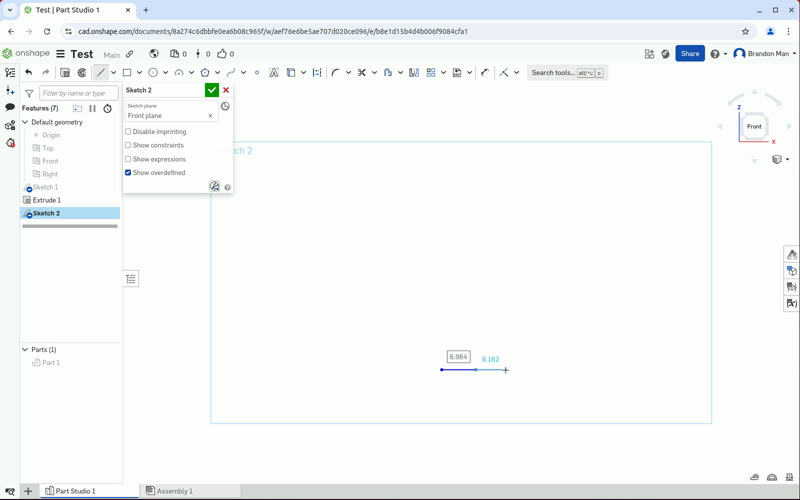
mouse_move(475, 338)
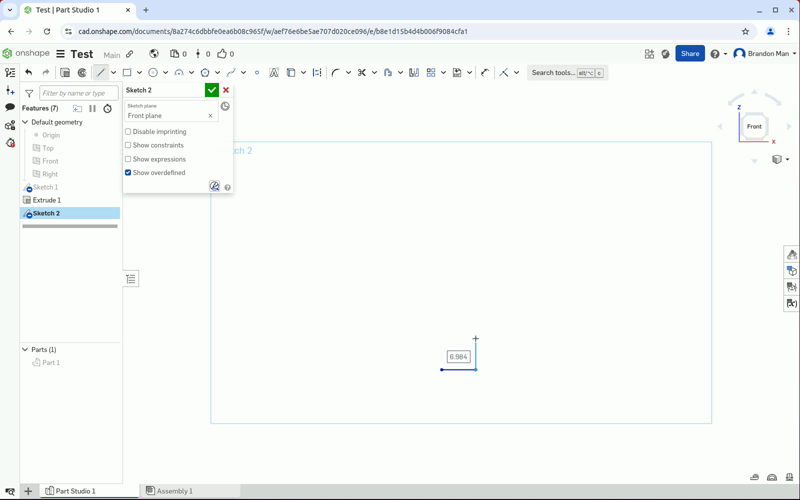
click(475, 338)
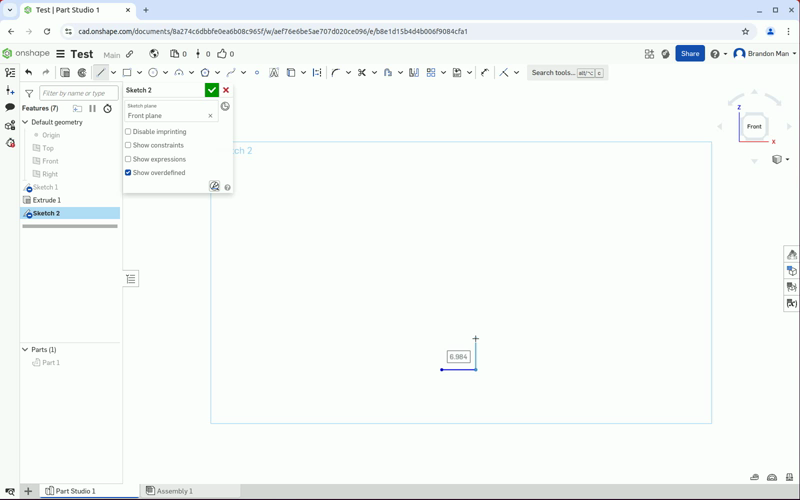
key_up(shift)
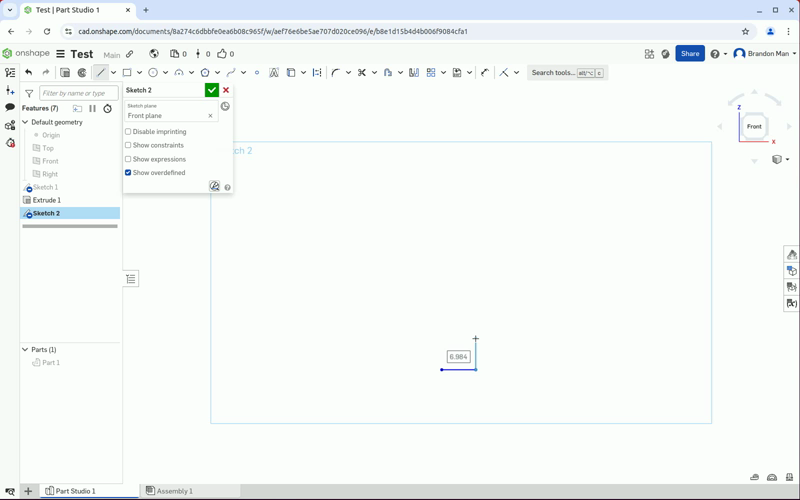
key_down(shift)
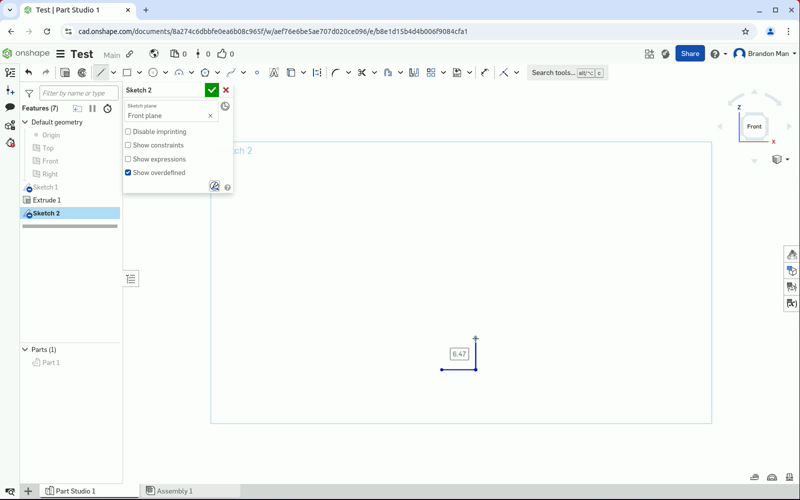
mouse_move(505, 338)
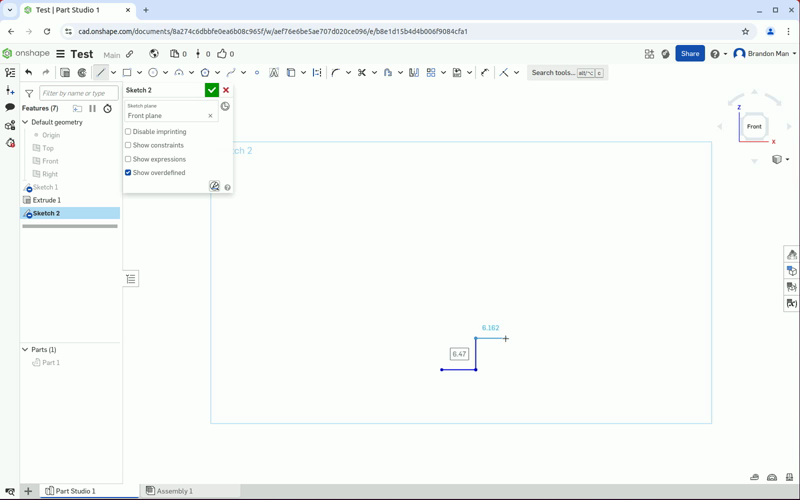
mouse_move(441, 338)
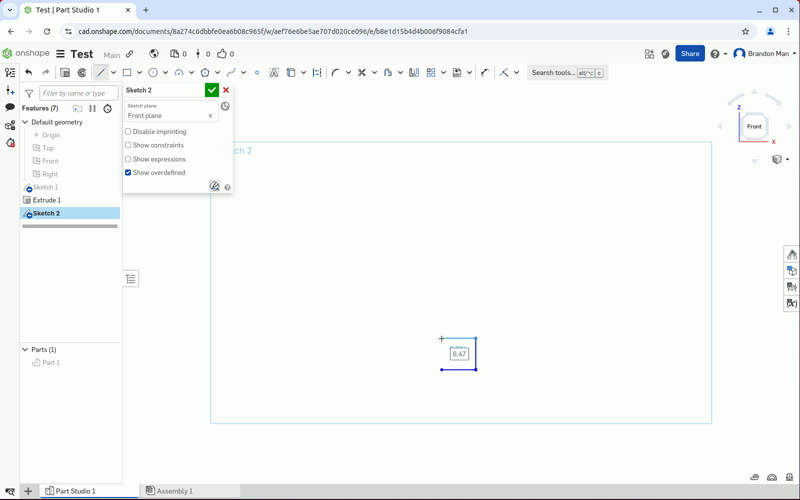
click(441, 338)
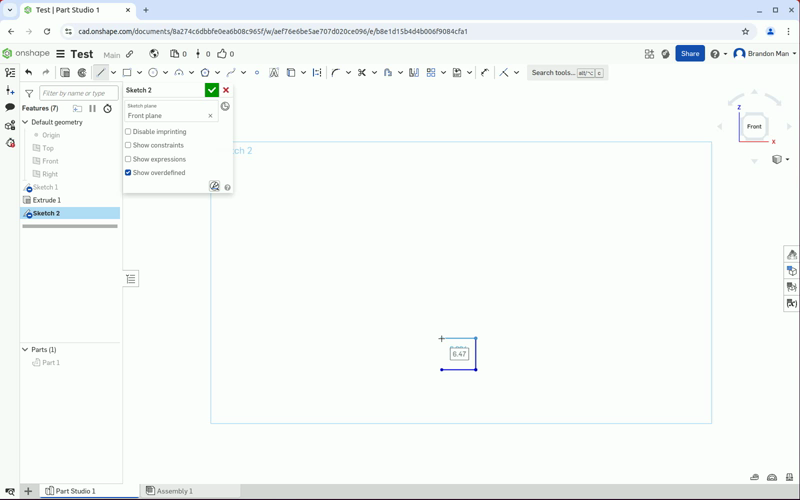
key_up(shift)
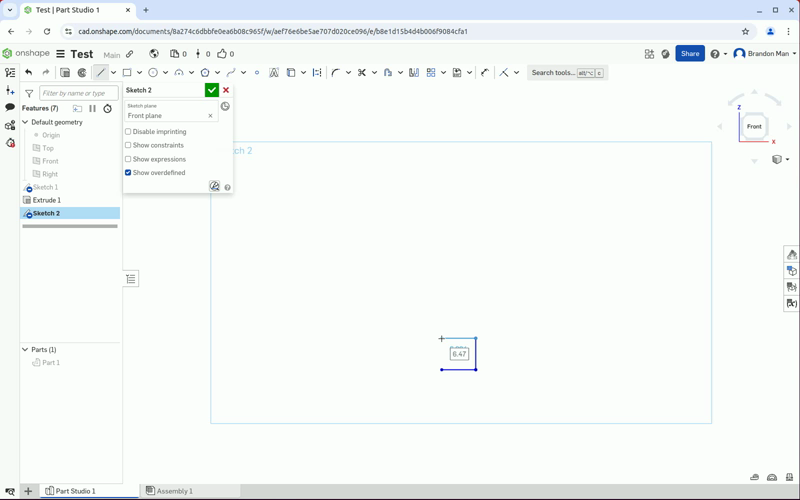
mouse_move(471, 338)
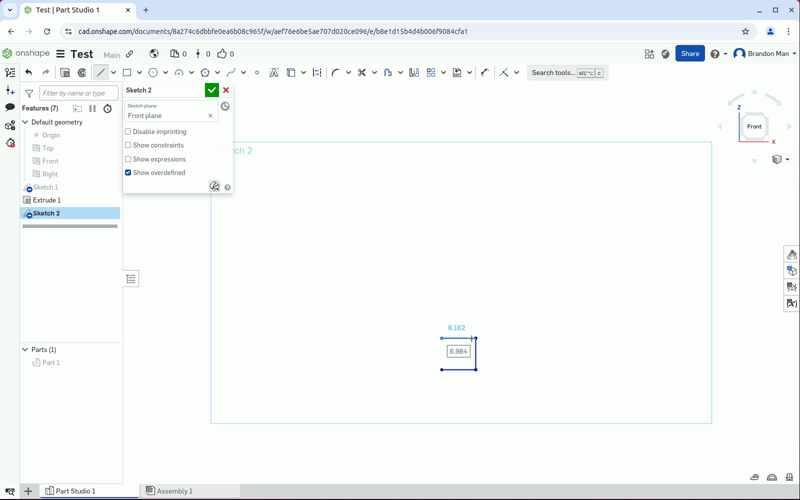
key_down(shift)
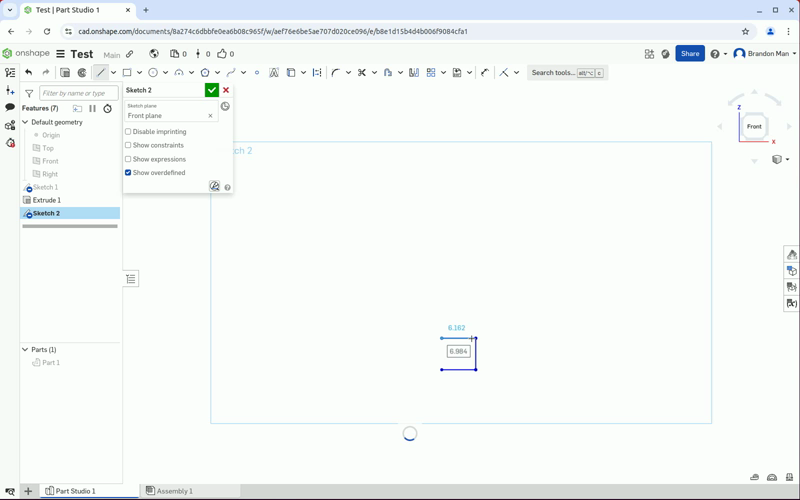
mouse_move(441, 369)
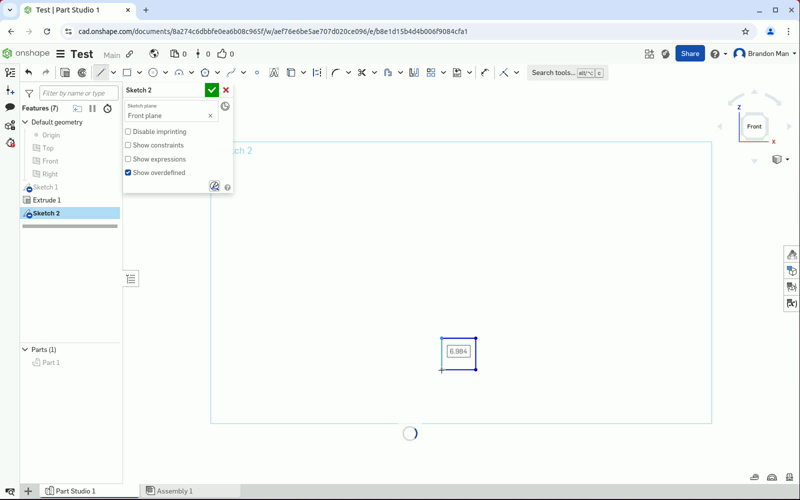
key_up(shift)
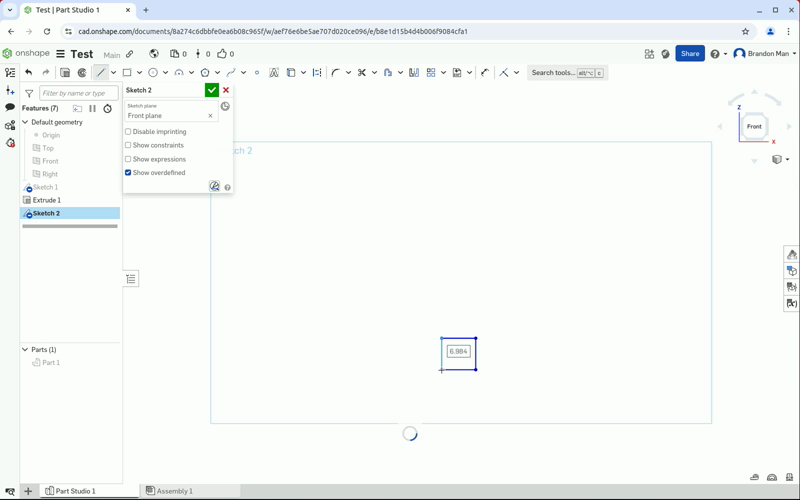
click(441, 369)
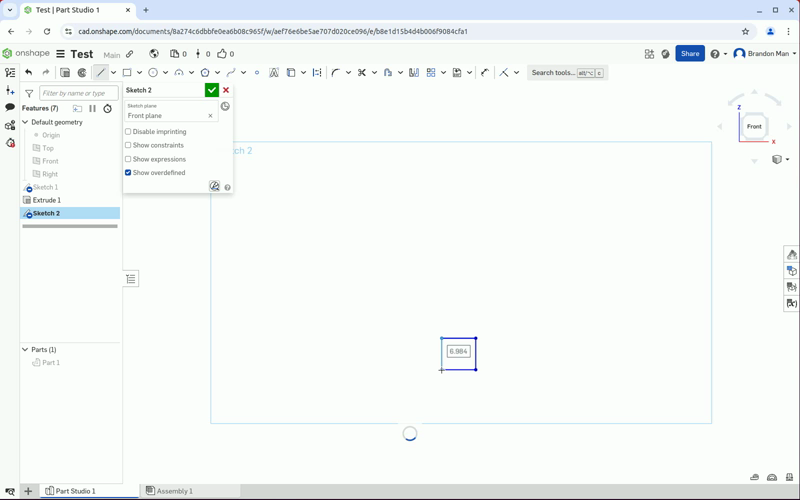
key(esc)
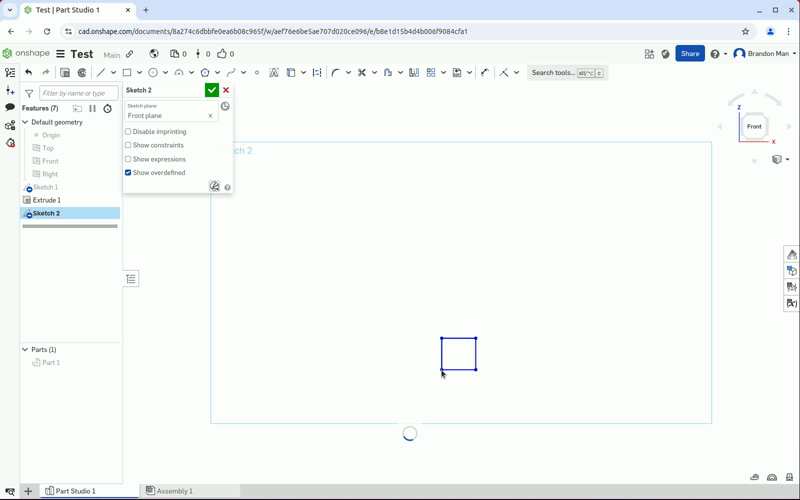
mouse_move(470, 340)
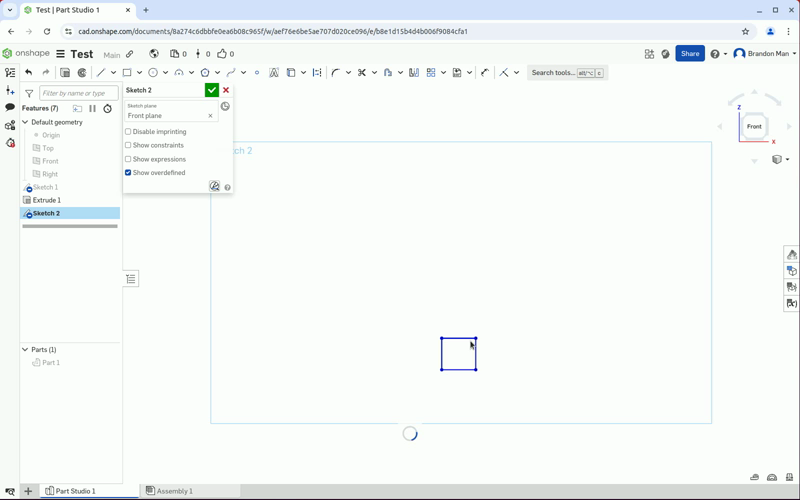
scroll(6)
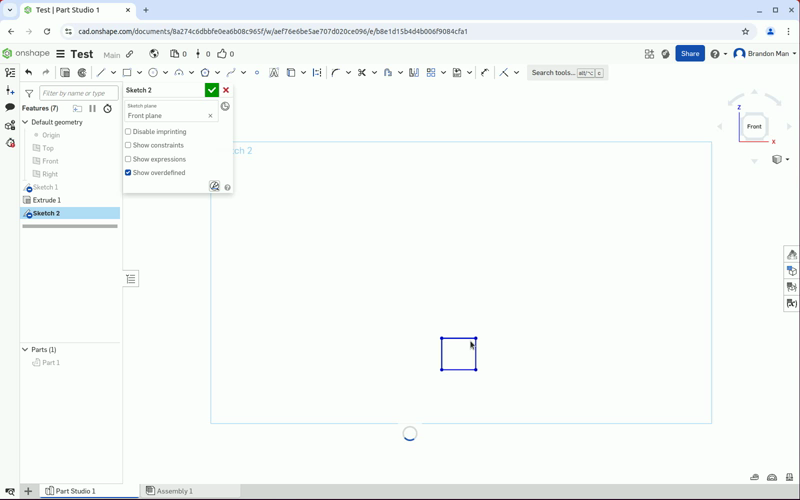
scroll(6)
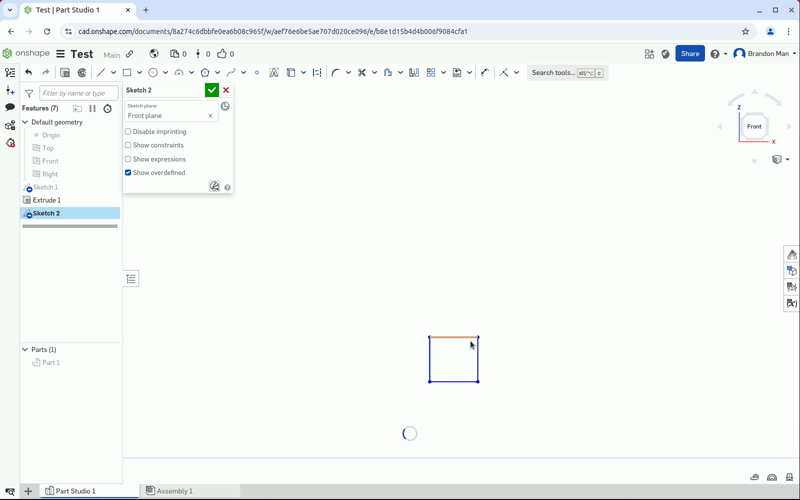
scroll(6)
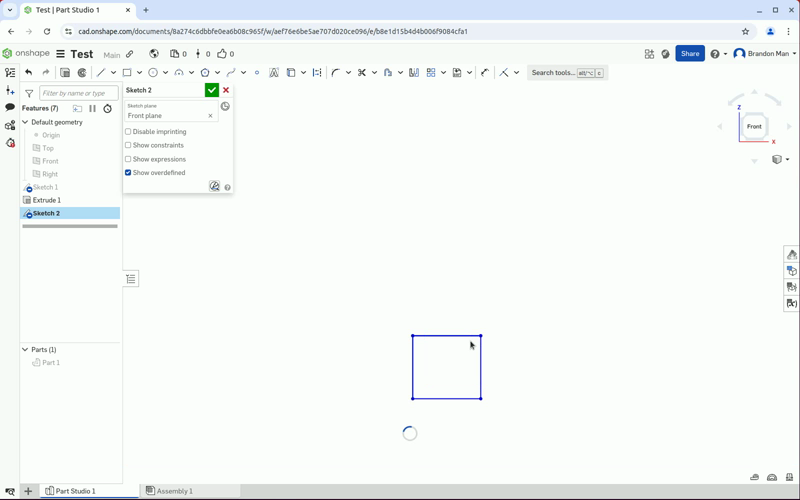
scroll(6)
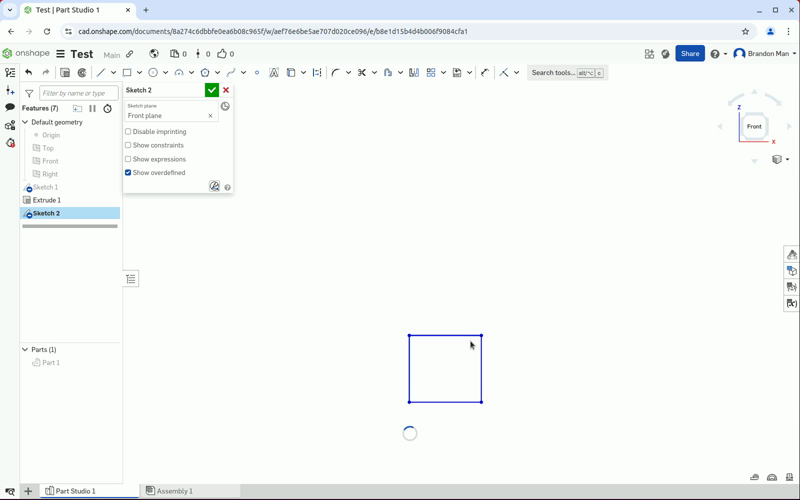
scroll(6)
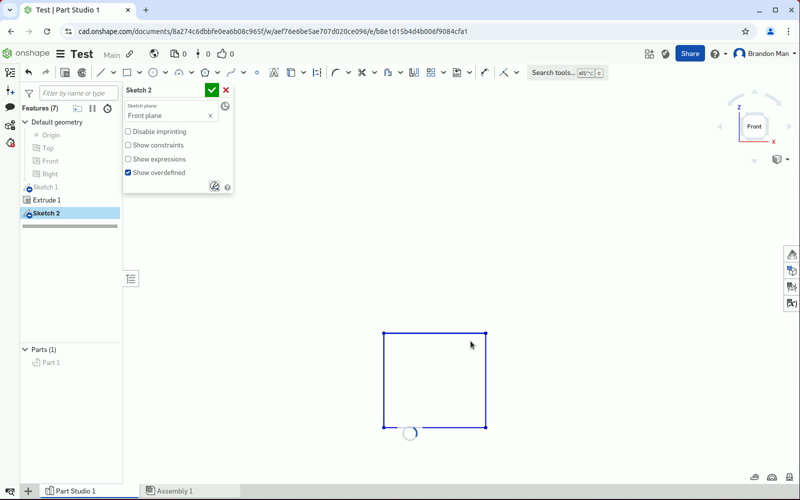
scroll(6)
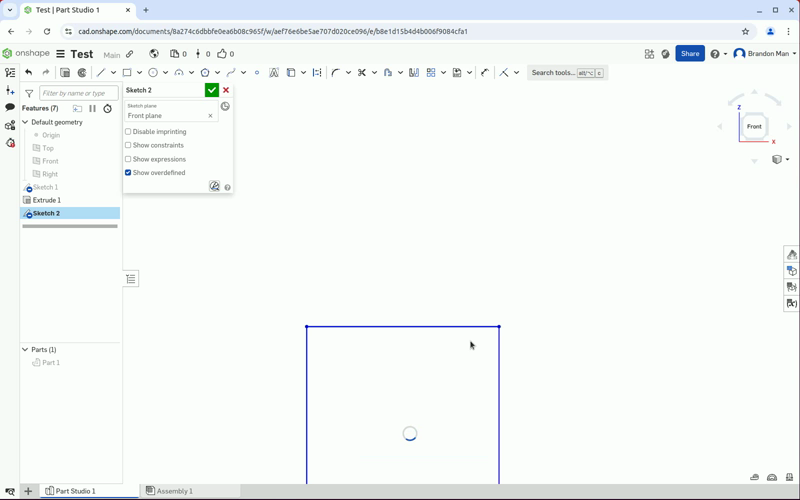
scroll(6)
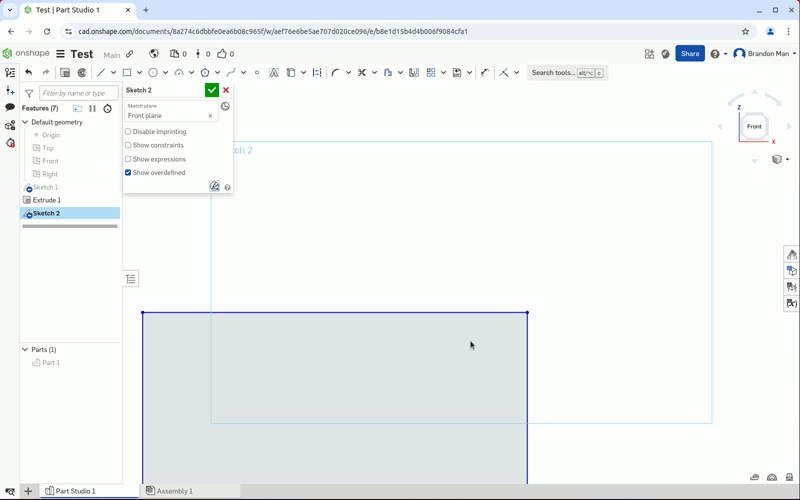
click(470, 340)
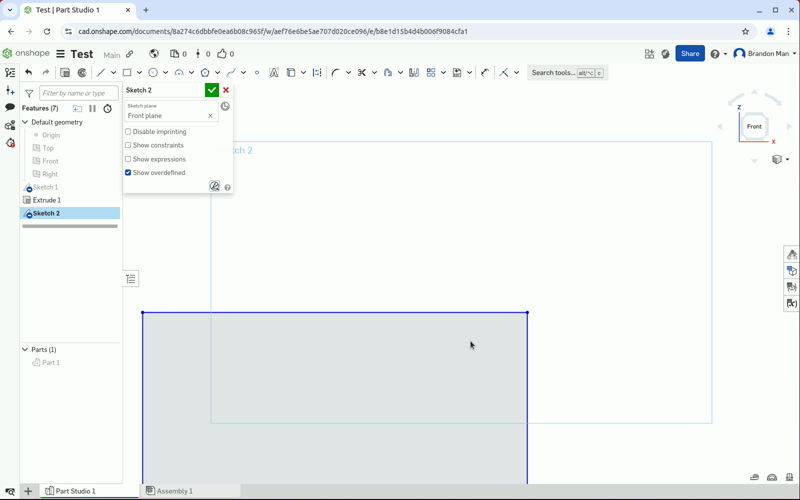
scroll(-6)
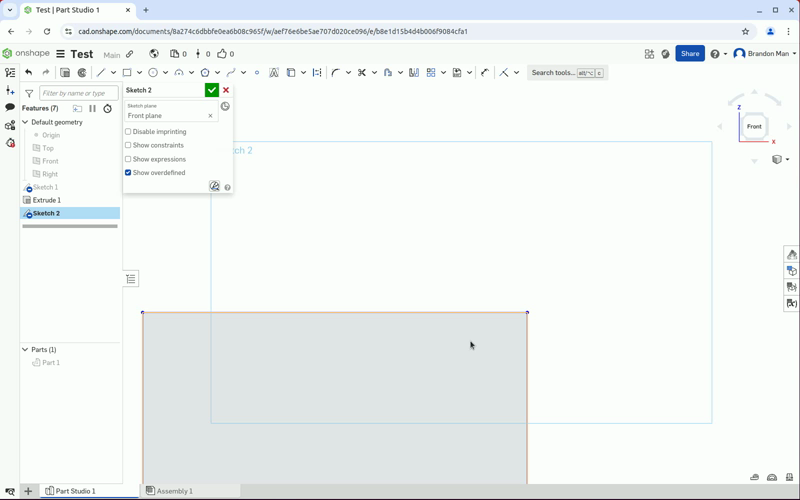
scroll(-6)
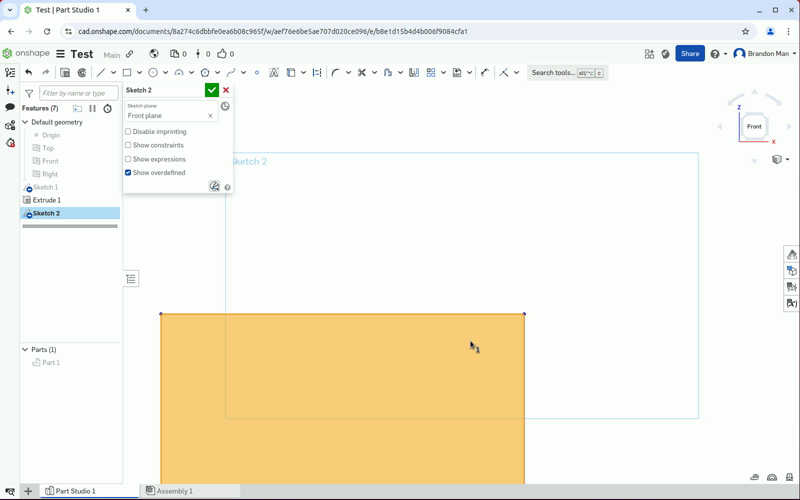
scroll(-6)
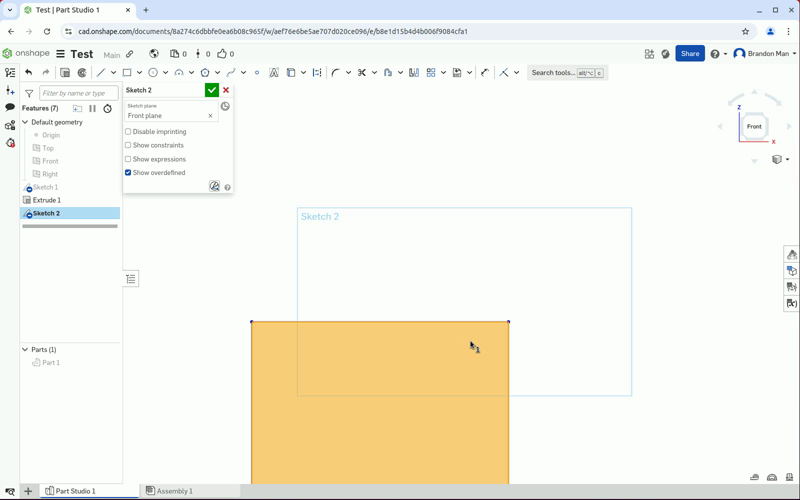
scroll(-6)
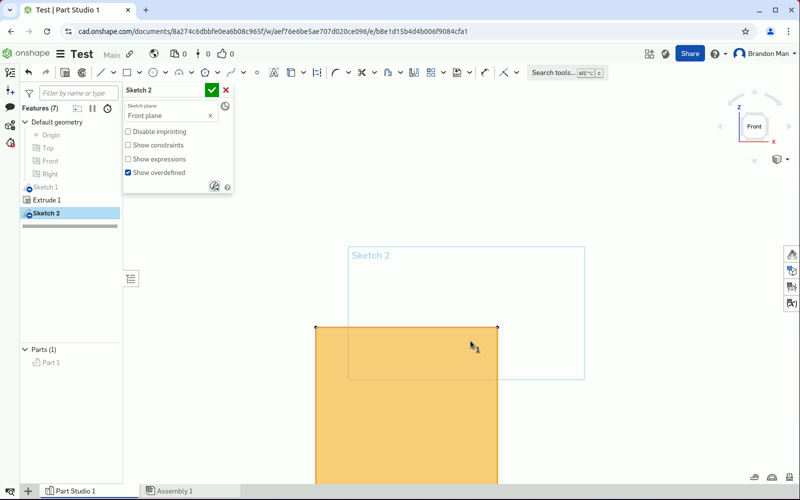
scroll(-6)
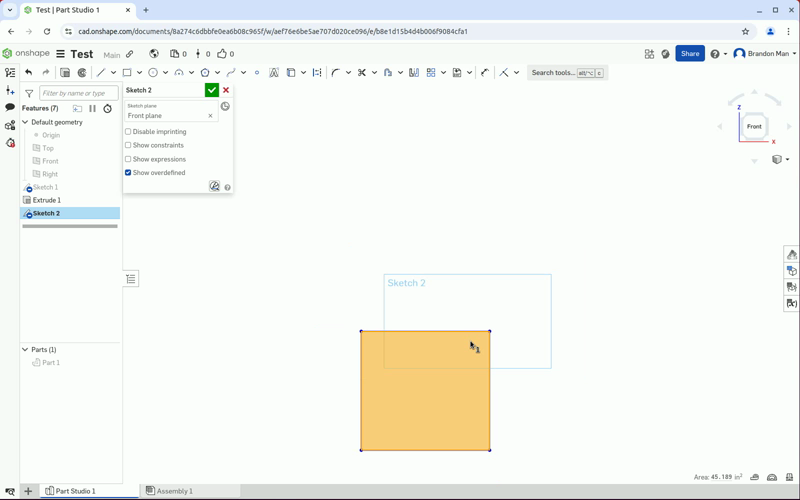
scroll(-6)
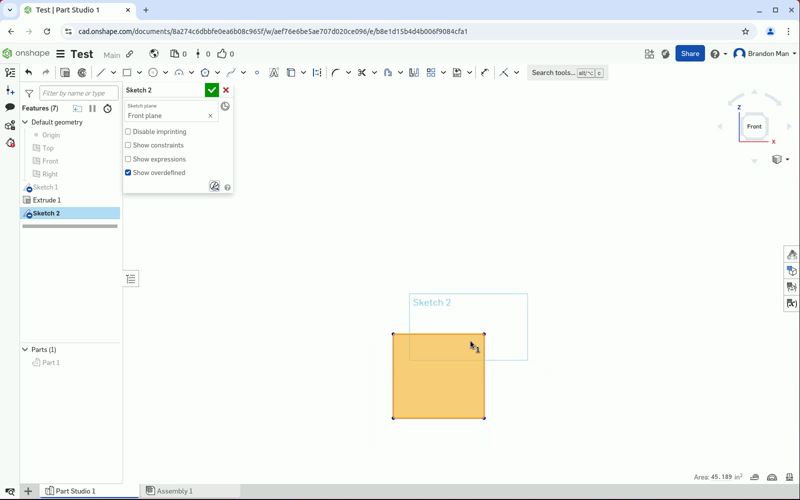
scroll(-6)
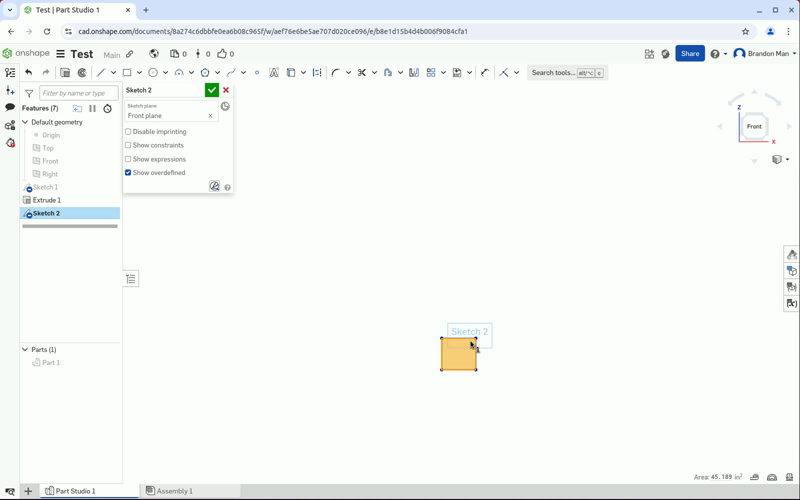
mouse_move(73, 352)
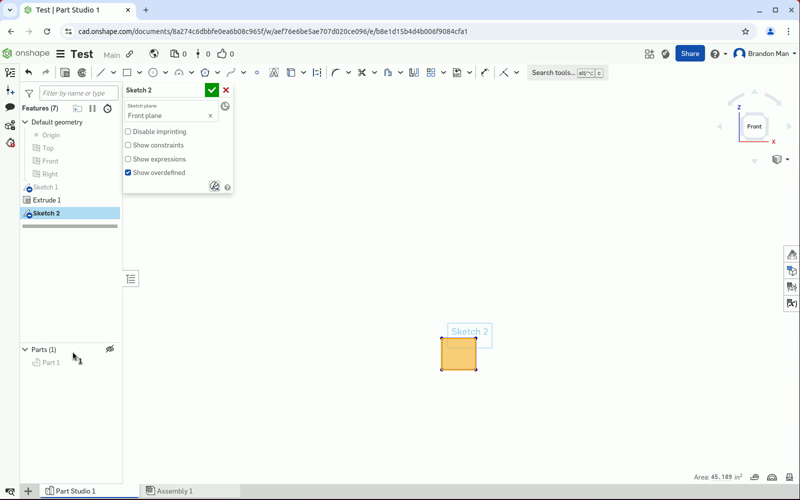
key(shift+y)
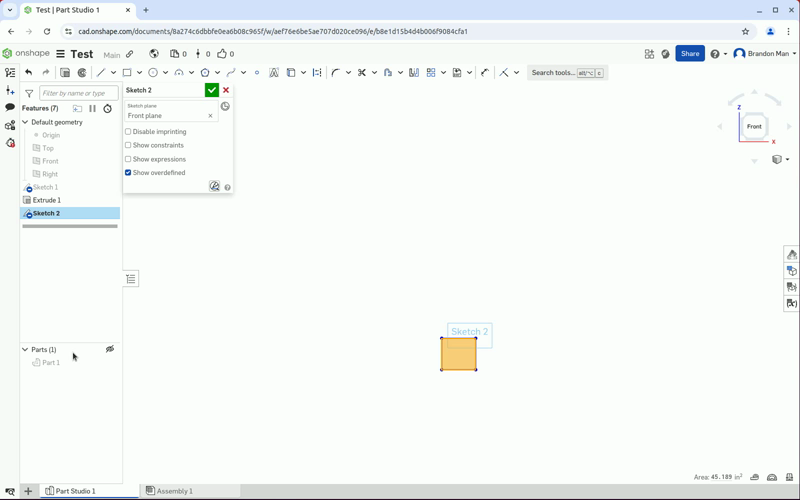
key(shift+e)
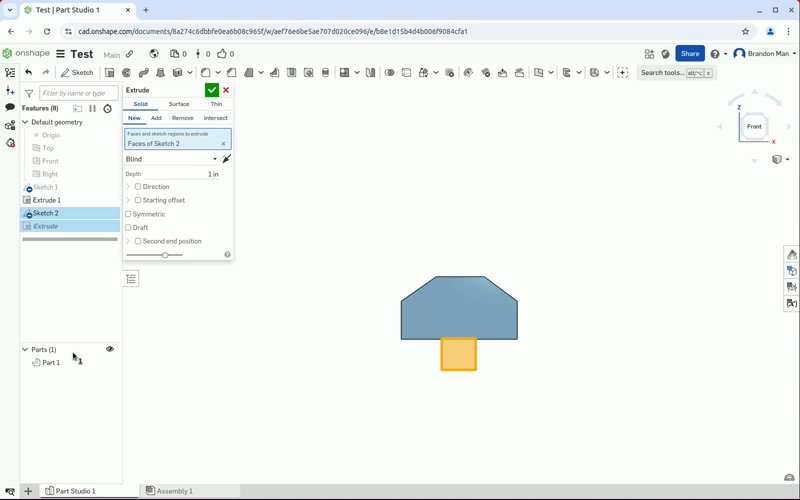
mouse_move(143, 106)
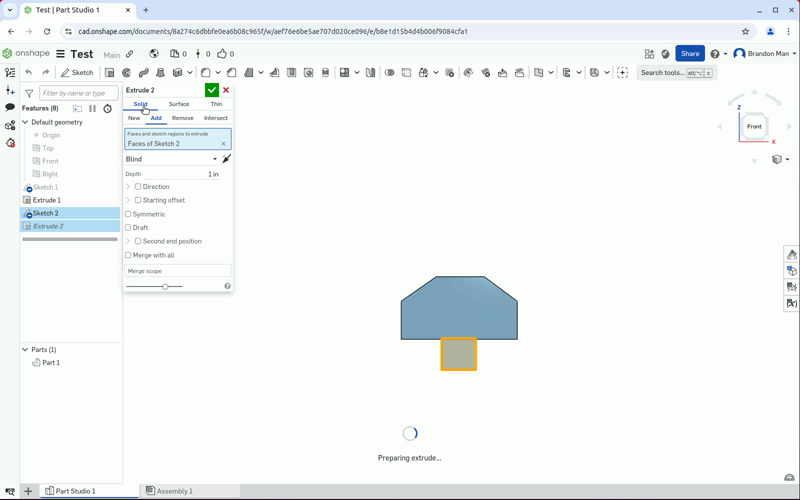
click(143, 106)
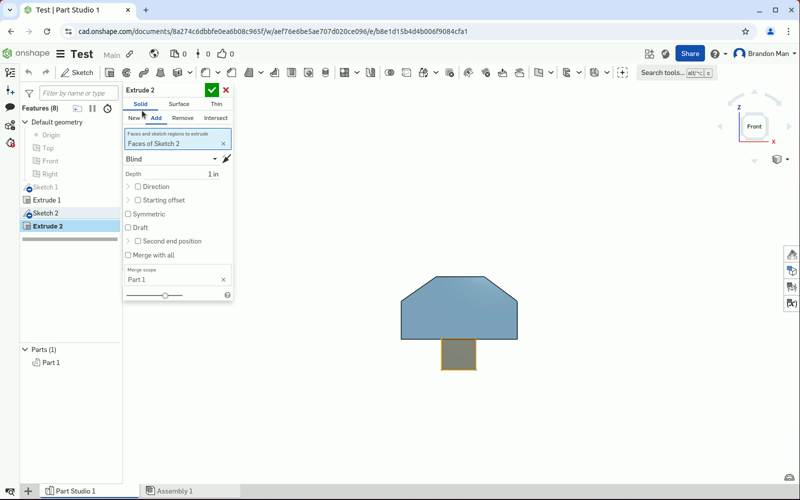
mouse_move(137, 120)
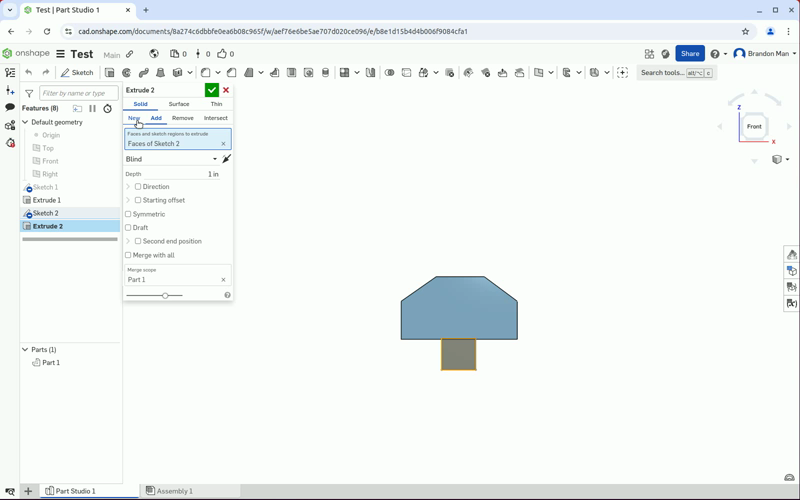
click(137, 120)
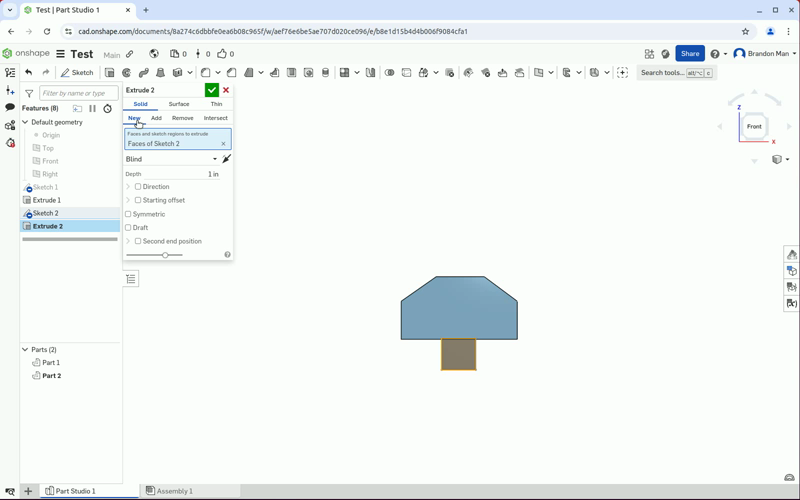
key(tab, 4)
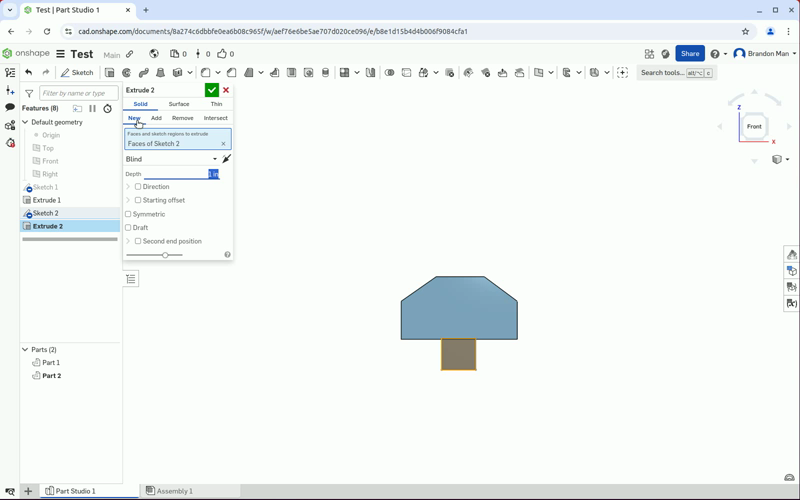
text(10.591)
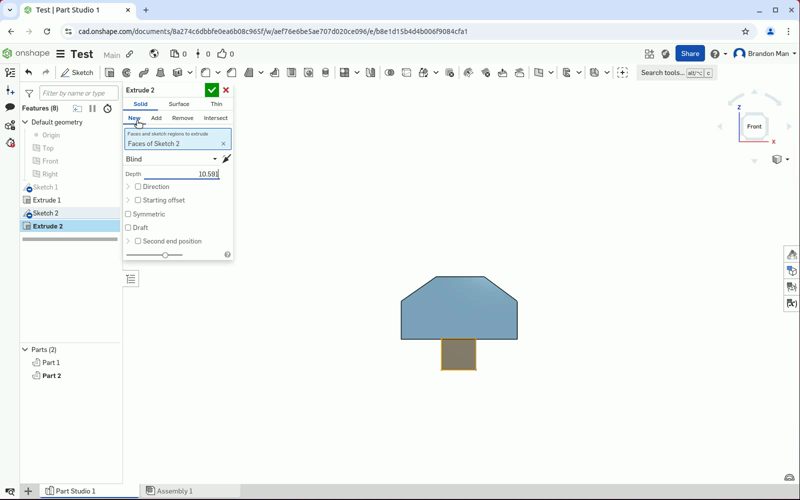
key(enter)
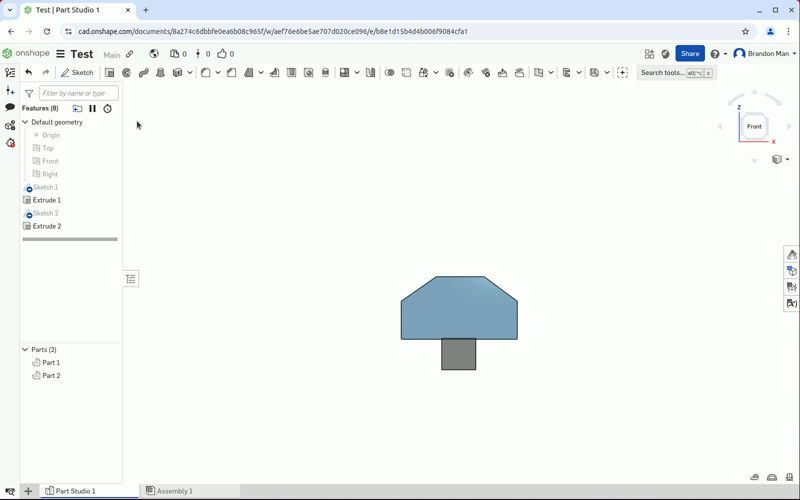
key(shift+h)
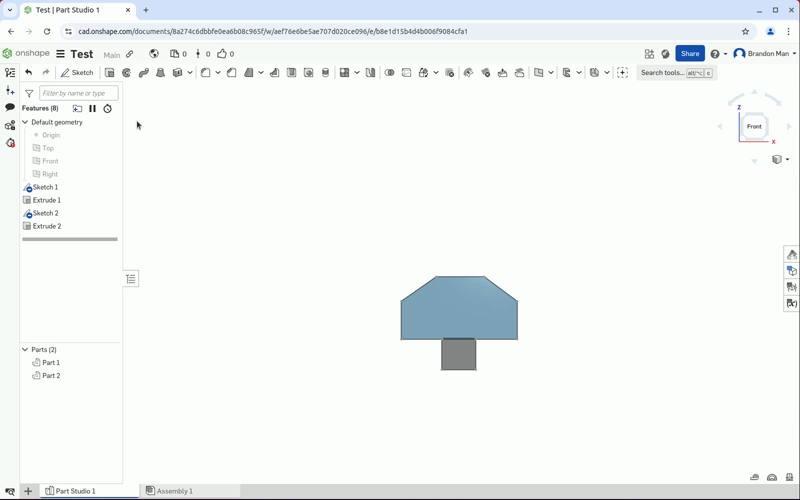
key(shift+h)
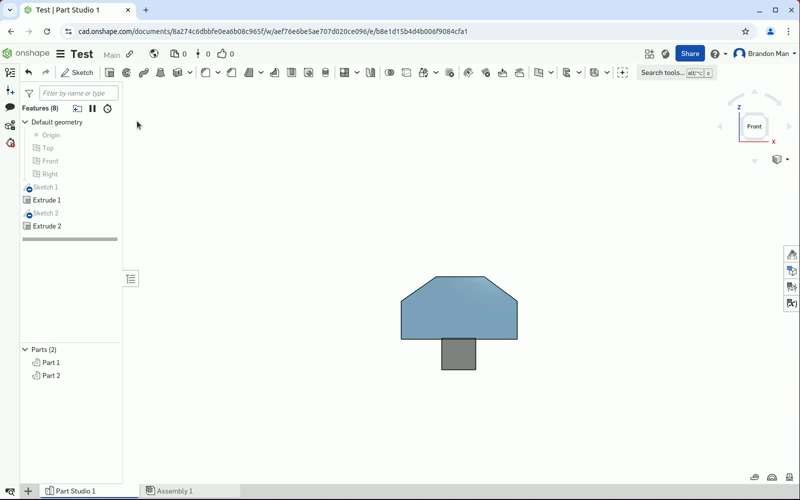
mouse_move(73, 189)
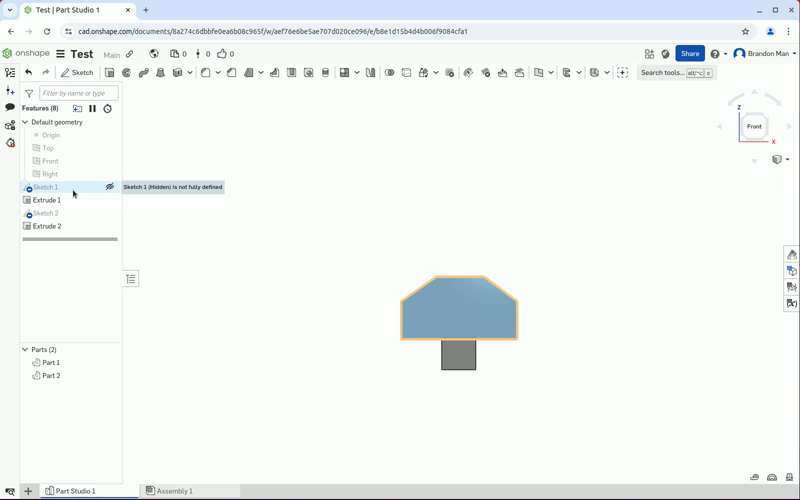
click(73, 189)
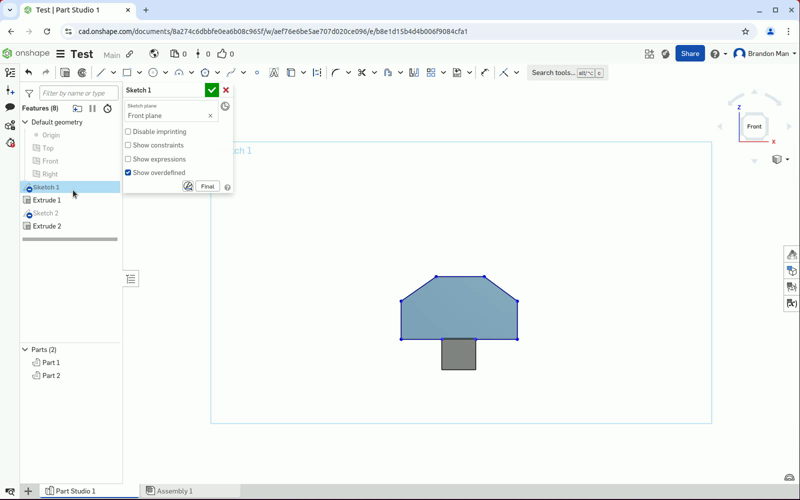
mouse_move(229, 92)
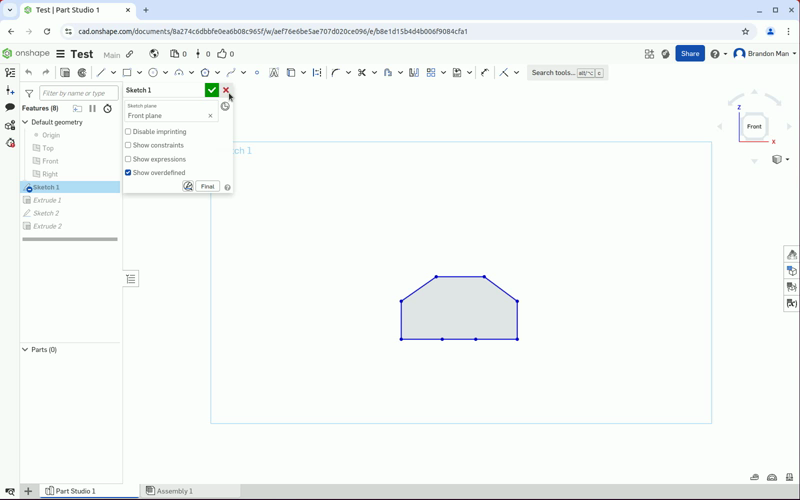
click(229, 92)
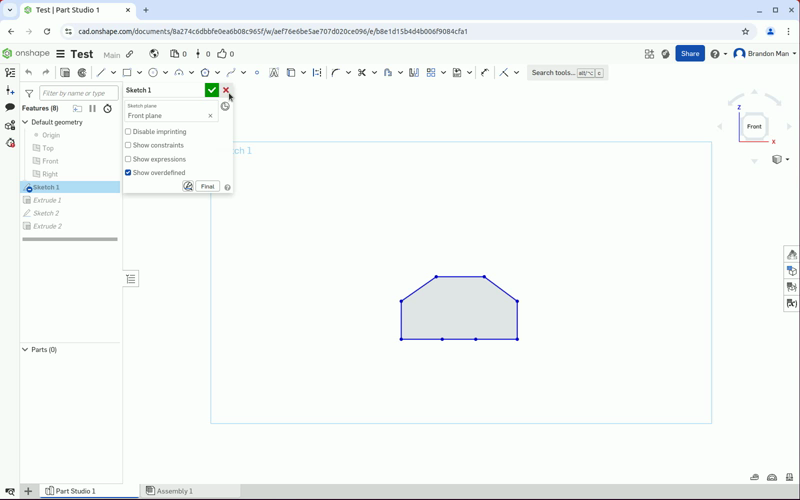
key(shift+s)
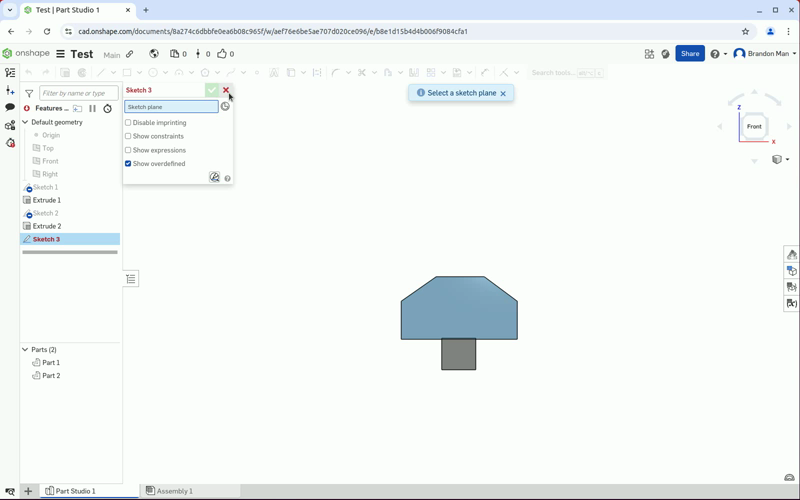
mouse_move(73, 163)
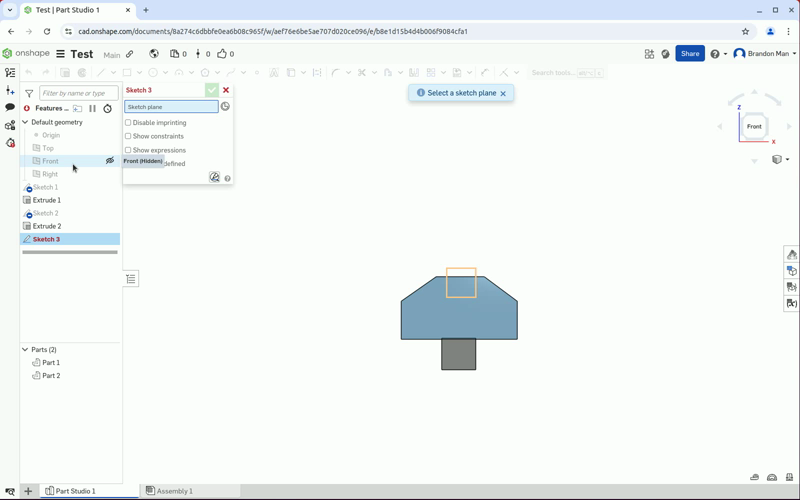
click(73, 163)
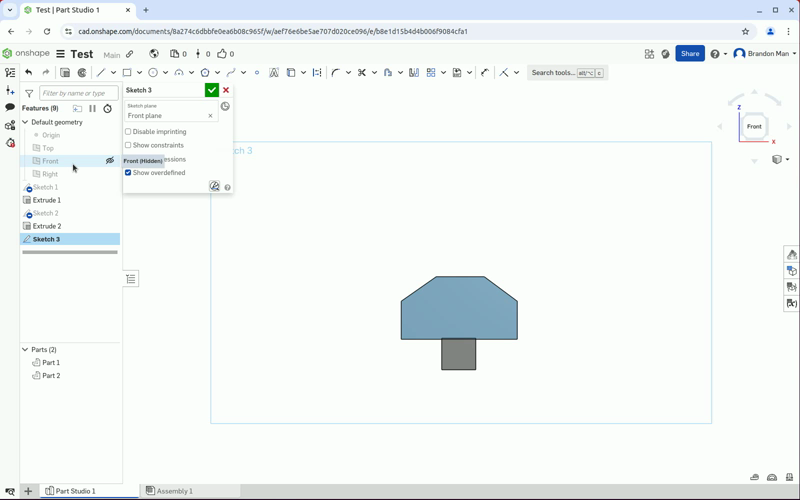
mouse_move(73, 352)
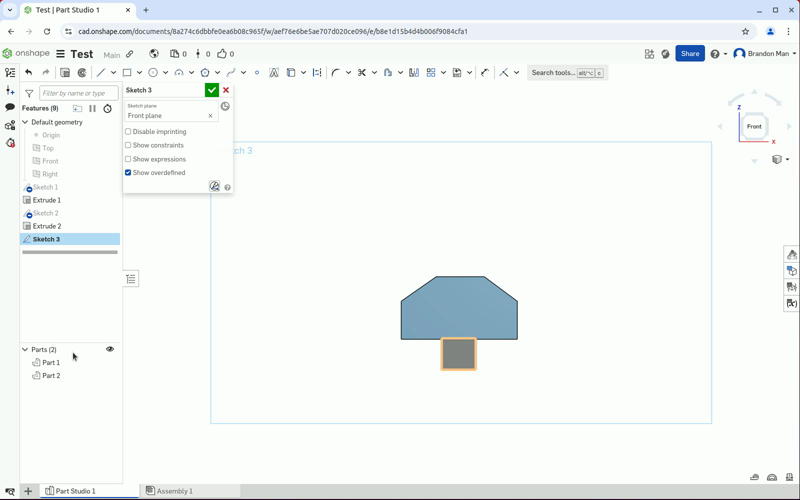
key(y)
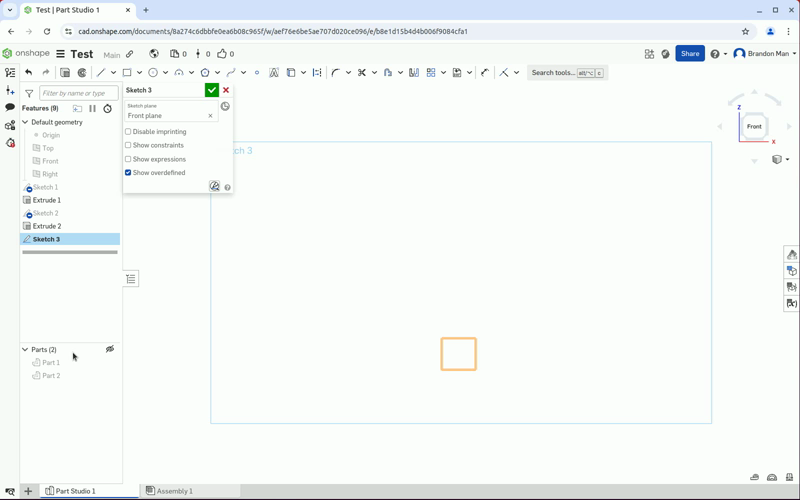
key(l)
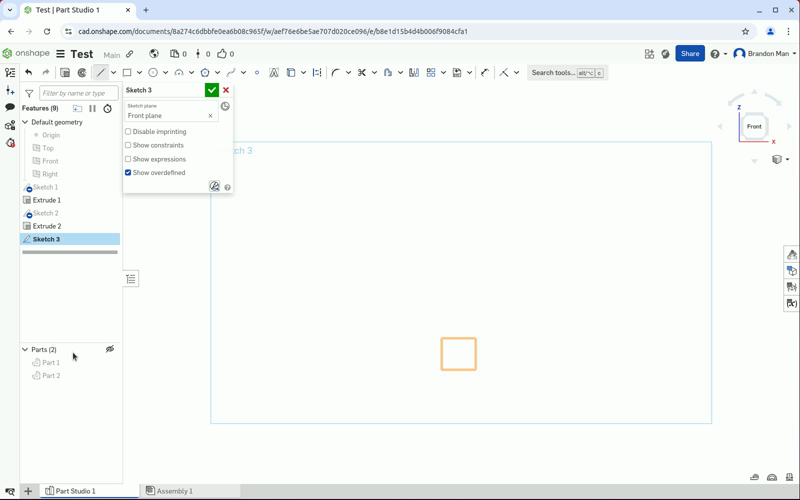
key_down(shift)
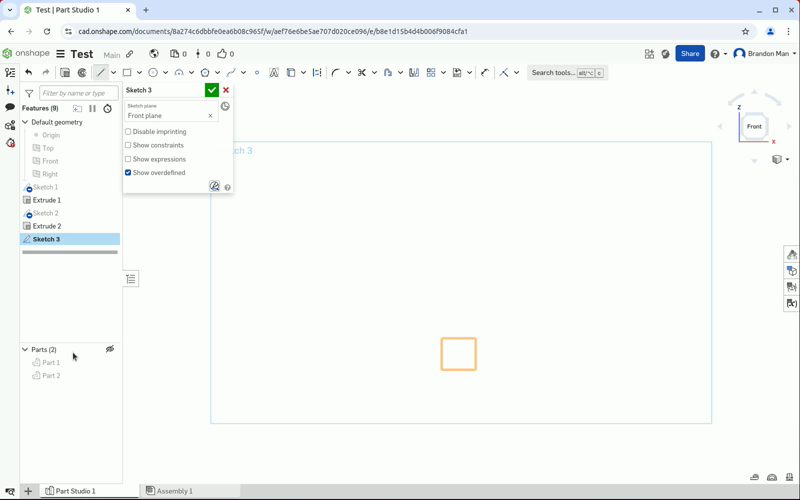
mouse_move(412, 395)
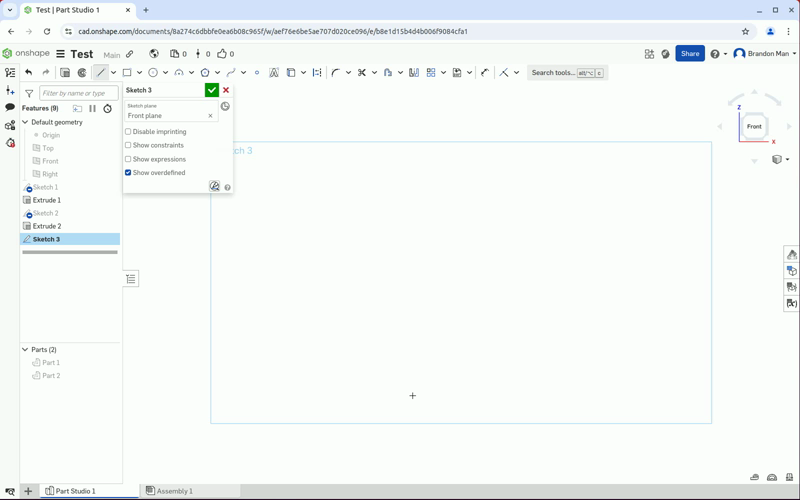
click(412, 395)
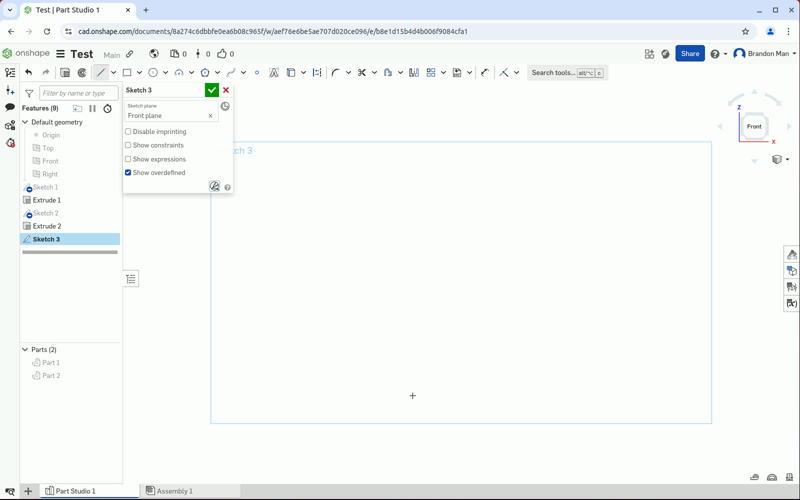
key_up(shift)
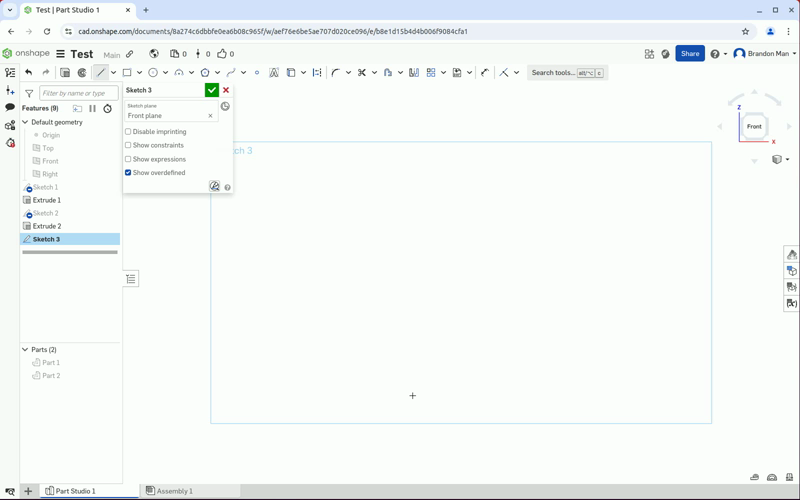
key_down(shift)
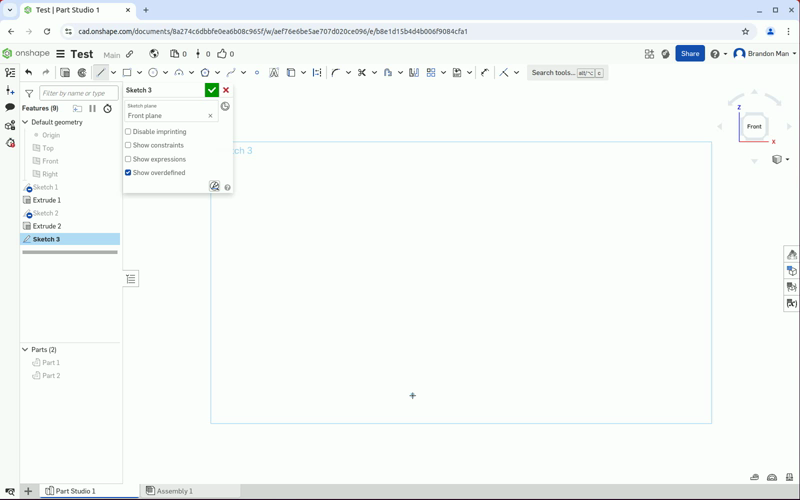
mouse_move(502, 395)
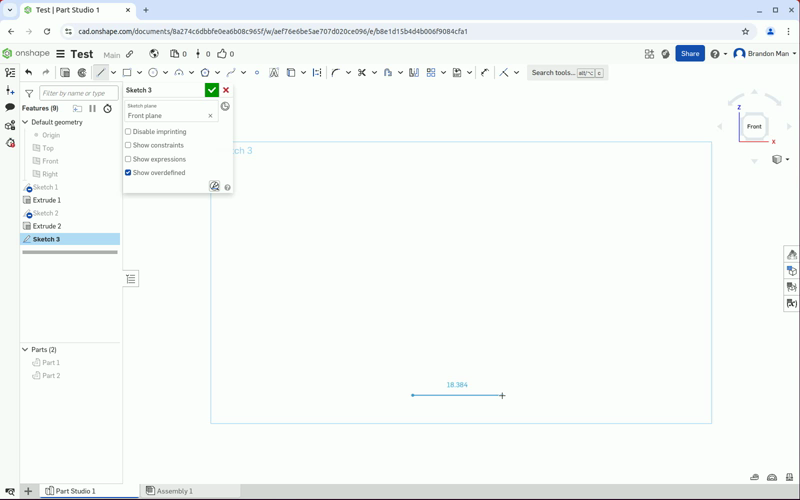
click(502, 395)
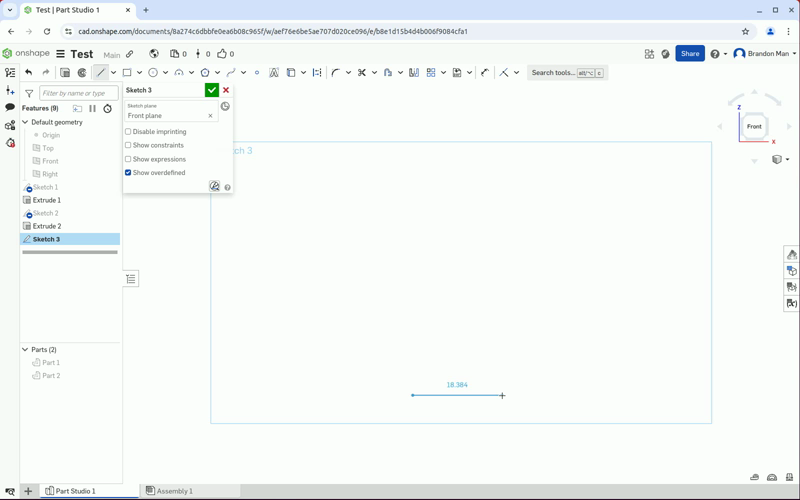
key_up(shift)
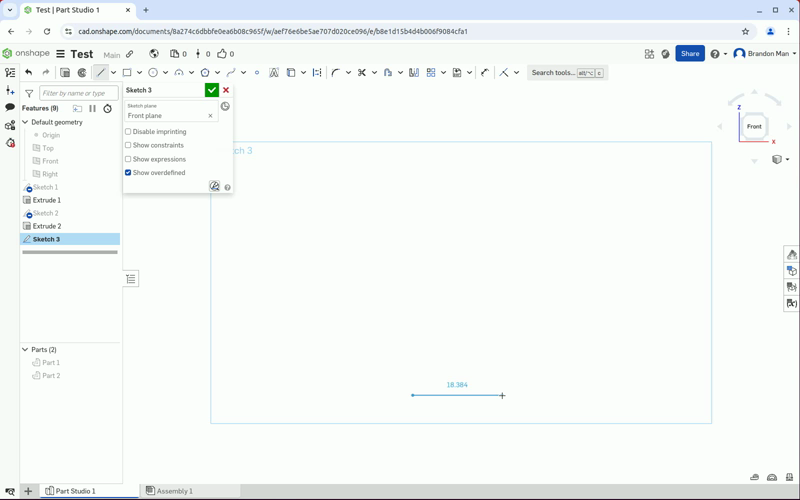
key_down(shift)
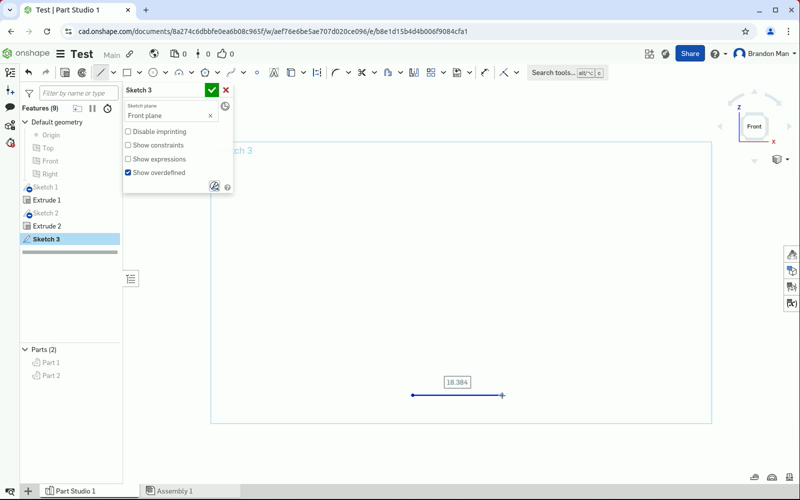
mouse_move(532, 395)
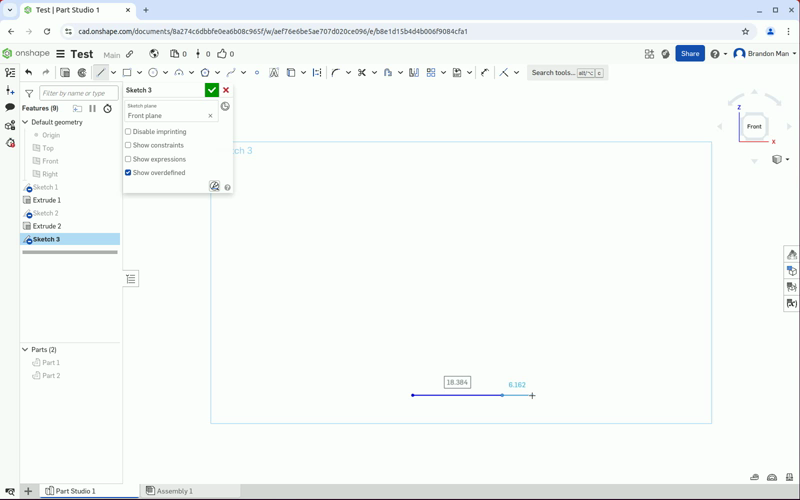
mouse_move(502, 369)
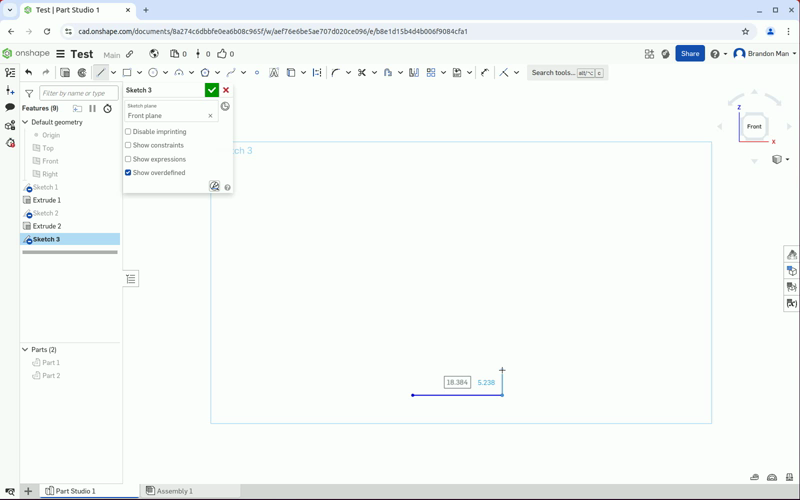
click(502, 369)
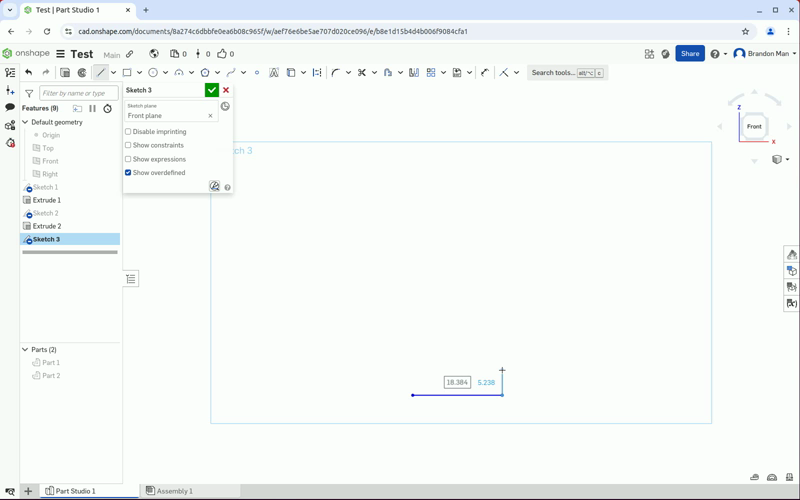
key_up(shift)
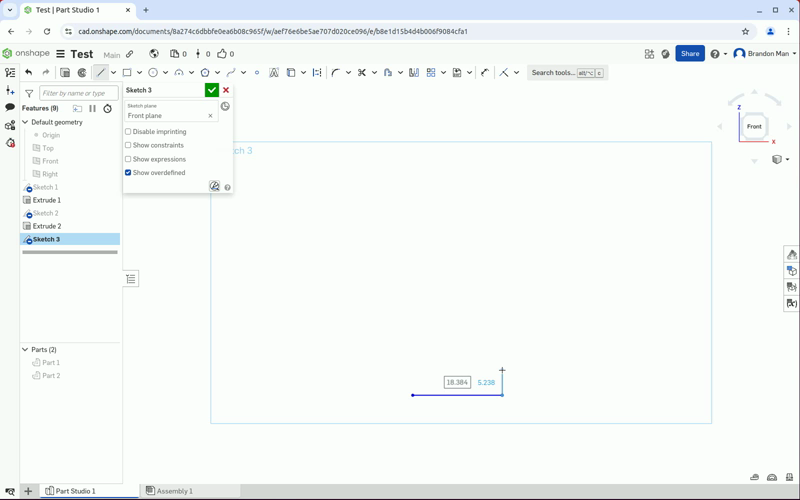
key_down(shift)
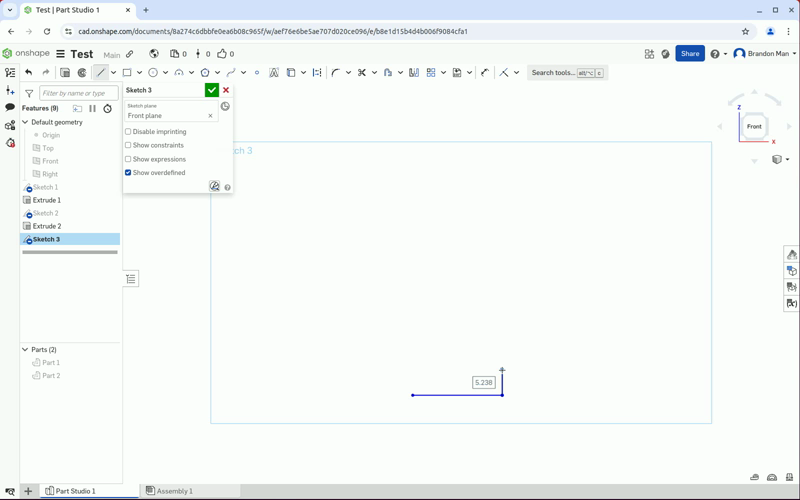
mouse_move(532, 369)
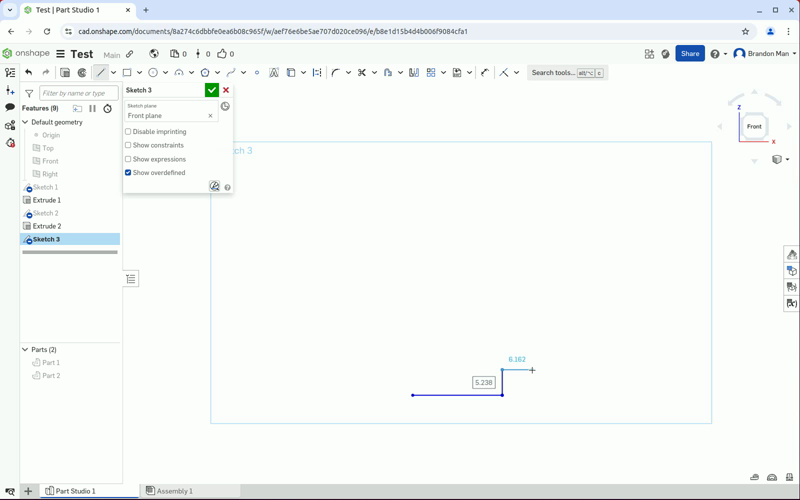
mouse_move(474, 369)
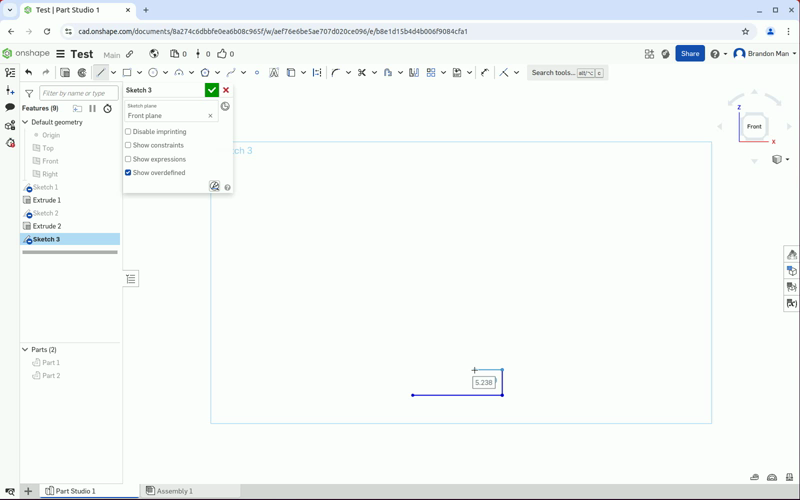
click(474, 369)
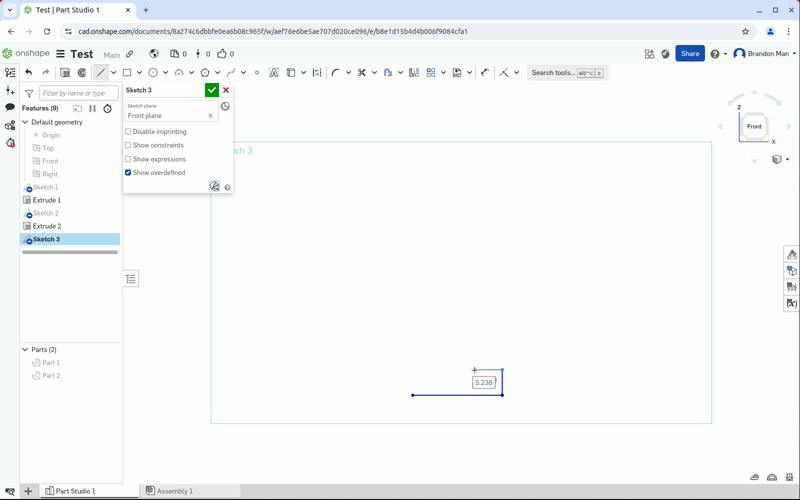
key_up(shift)
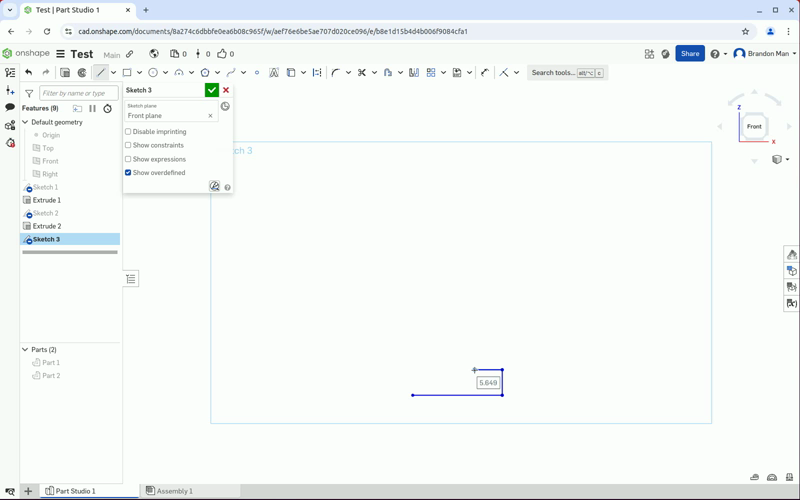
key_down(shift)
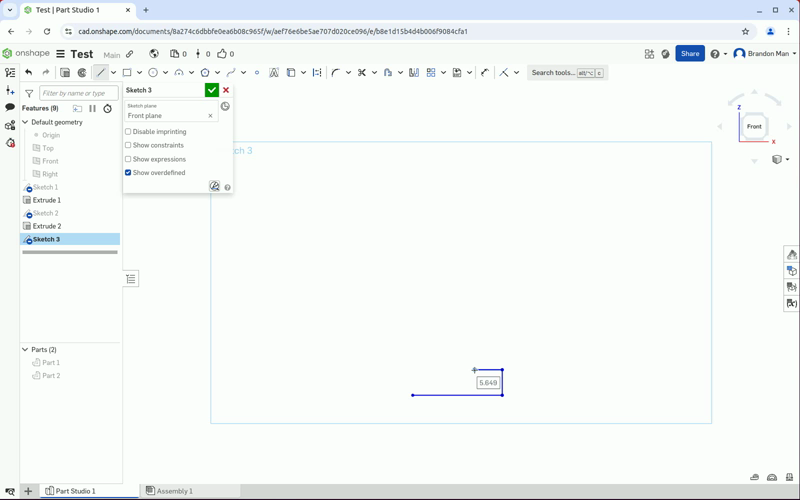
mouse_move(504, 369)
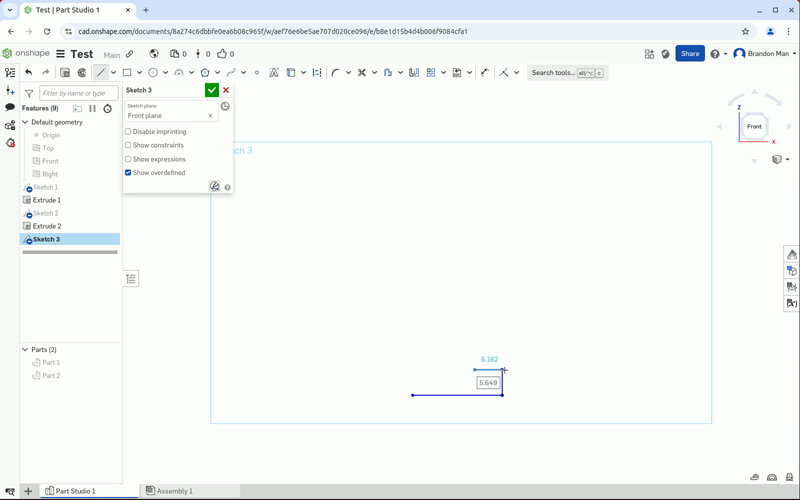
mouse_move(441, 369)
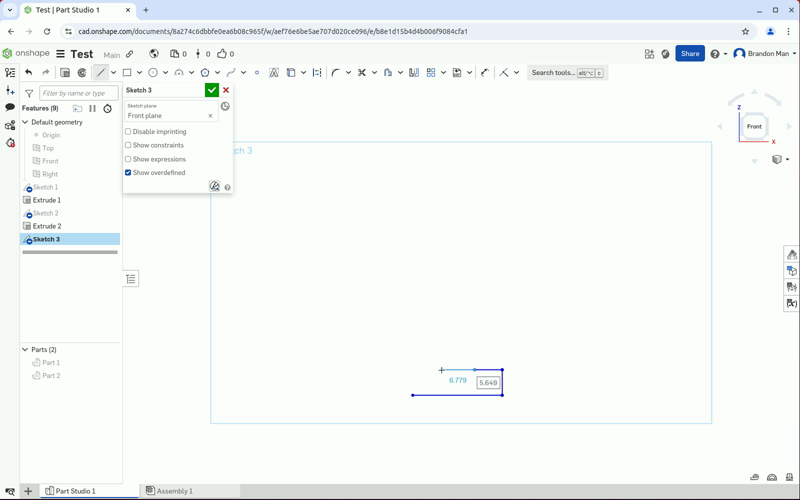
click(441, 369)
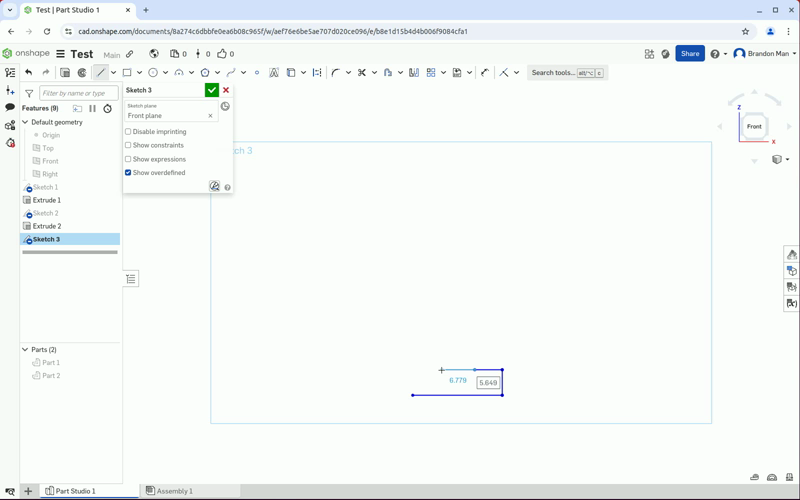
key_up(shift)
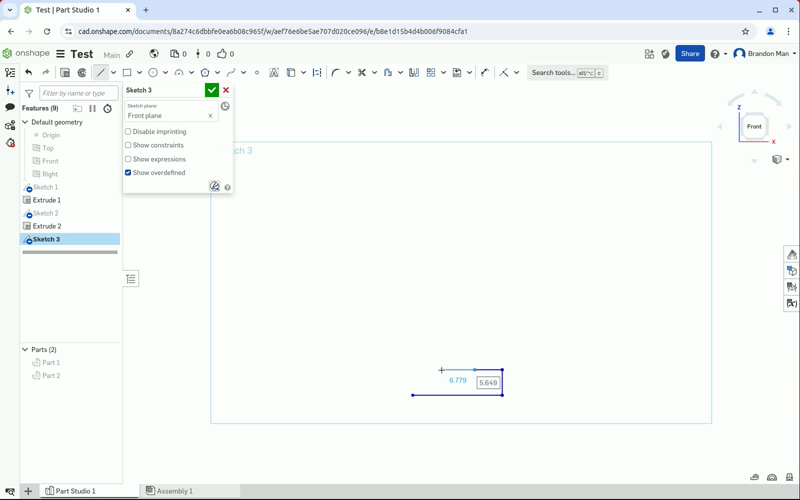
key_down(shift)
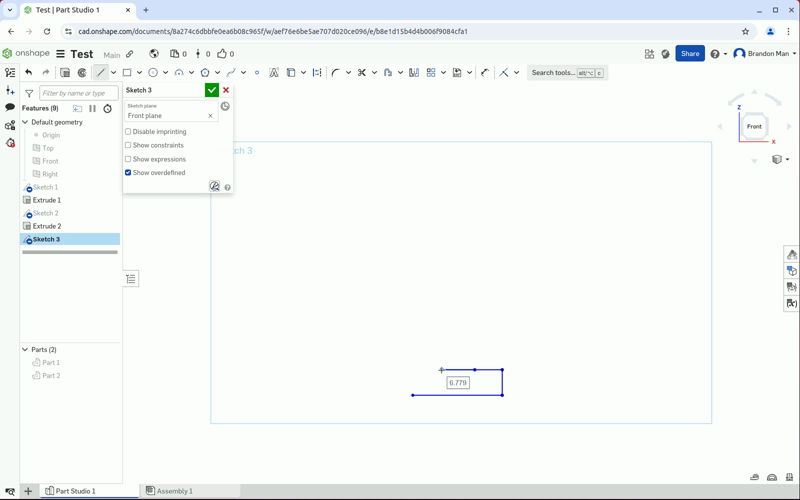
mouse_move(471, 369)
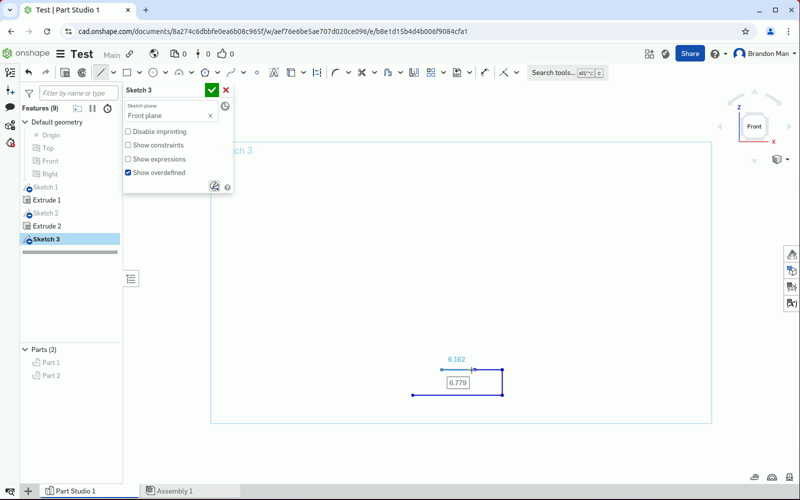
mouse_move(412, 369)
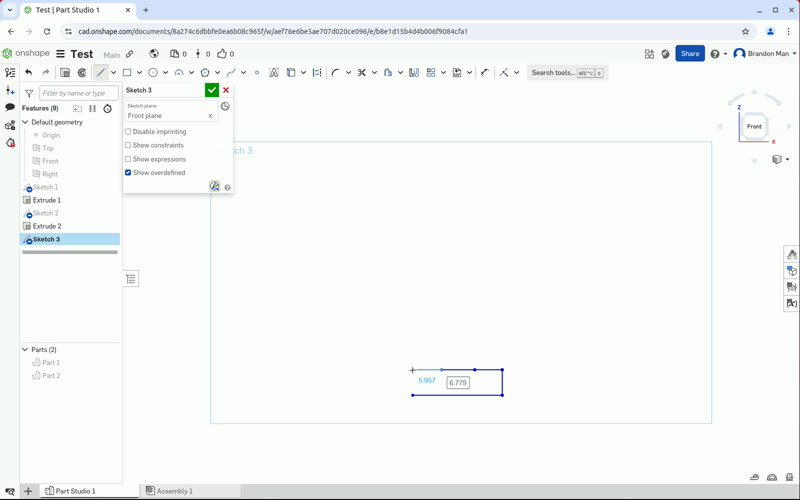
click(412, 369)
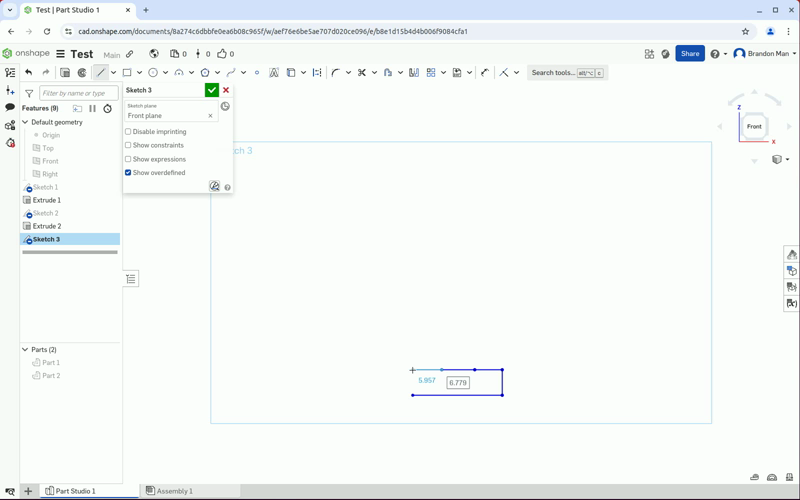
key_up(shift)
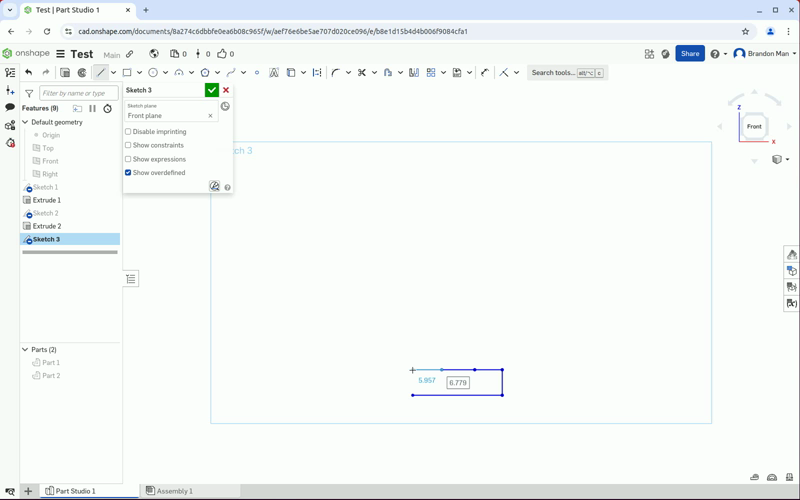
mouse_move(442, 369)
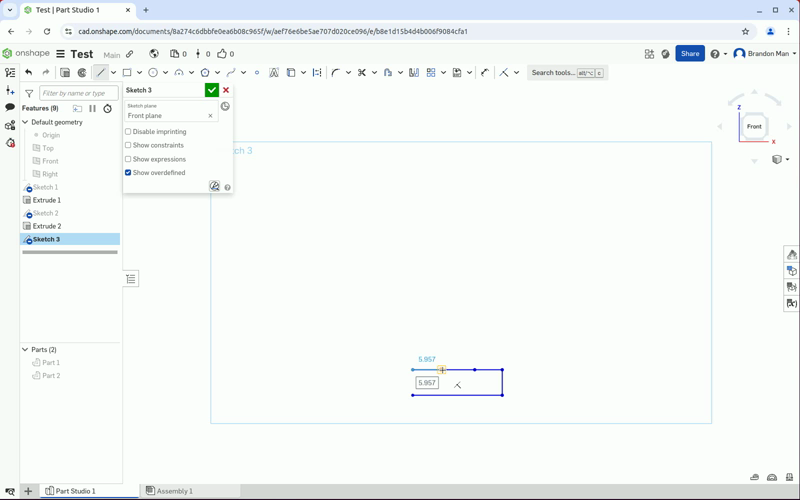
key_down(shift)
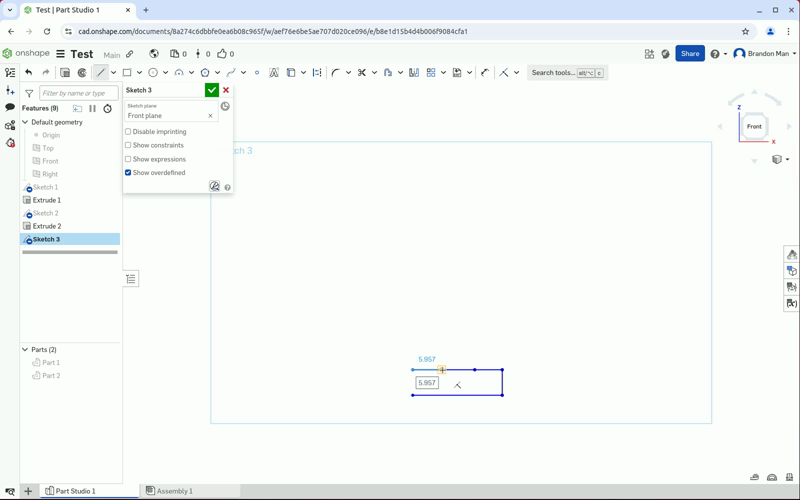
mouse_move(412, 395)
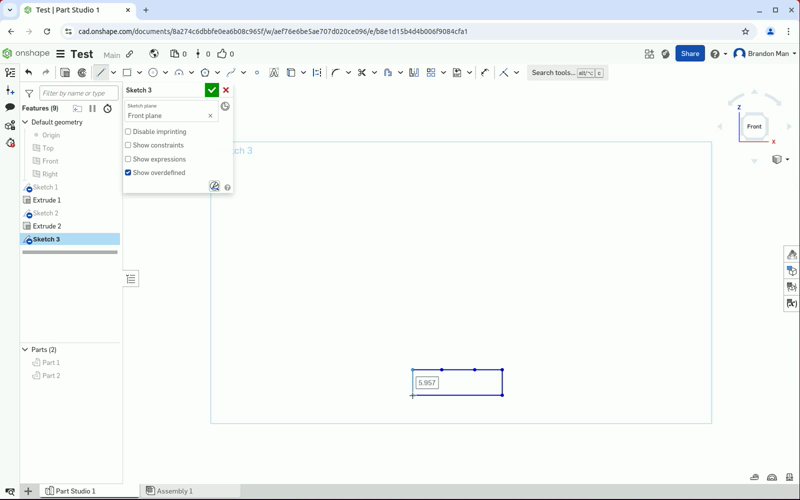
key_up(shift)
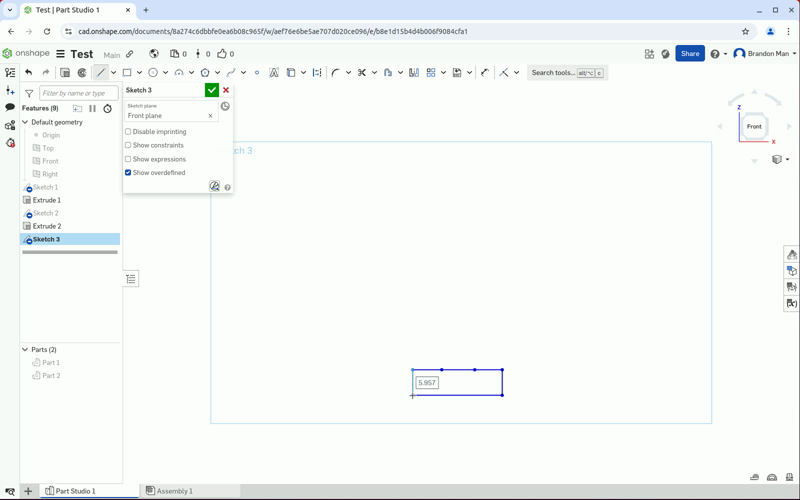
click(412, 395)
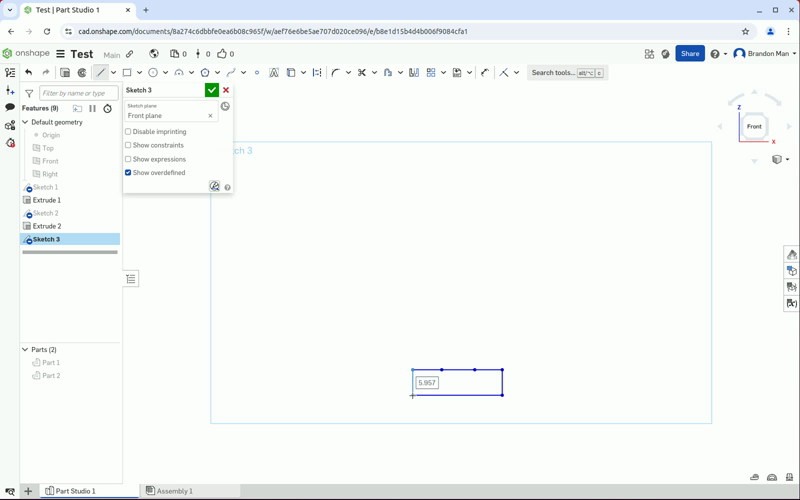
key(esc)
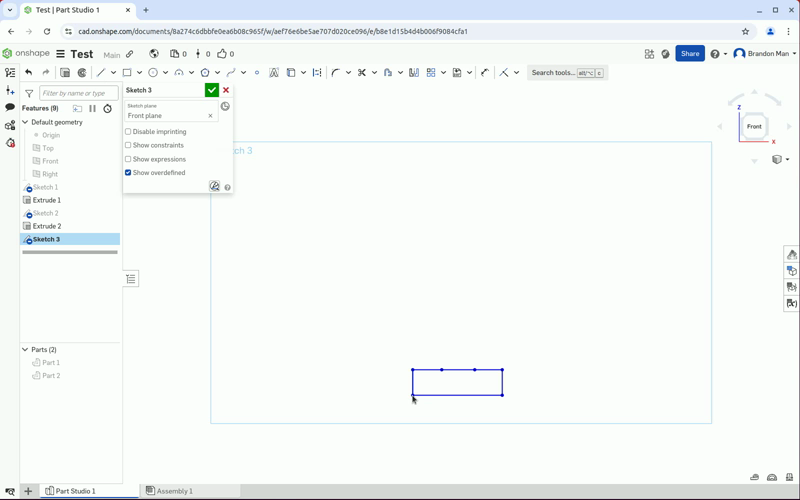
mouse_move(493, 378)
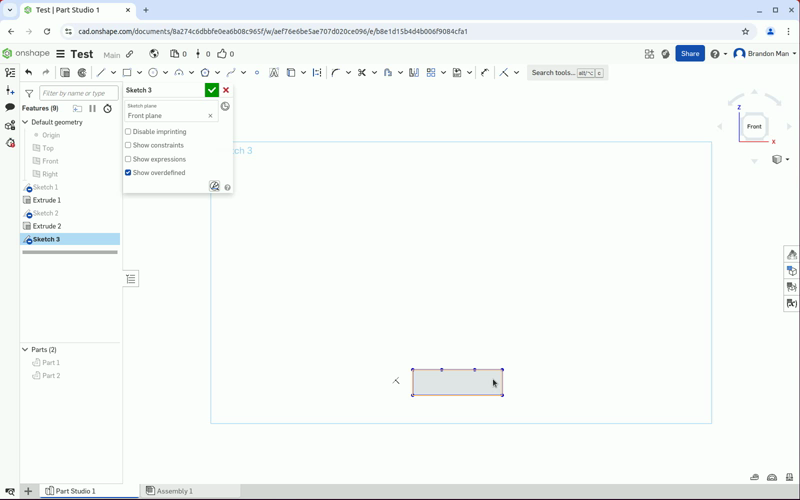
click(493, 378)
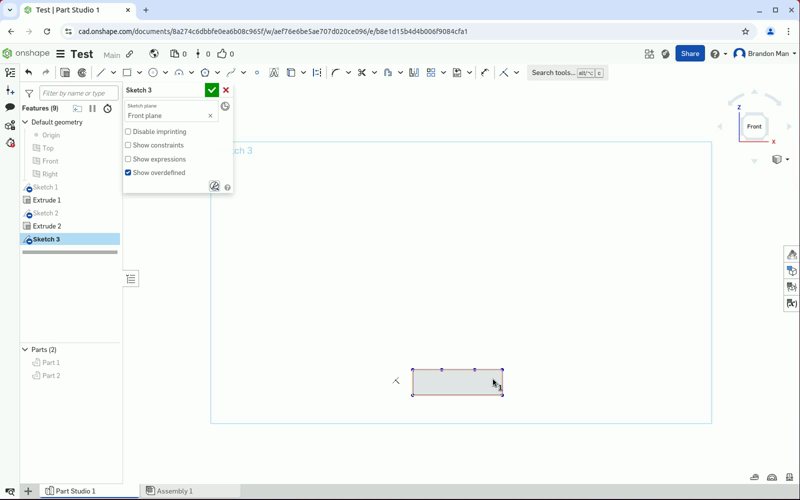
mouse_move(73, 352)
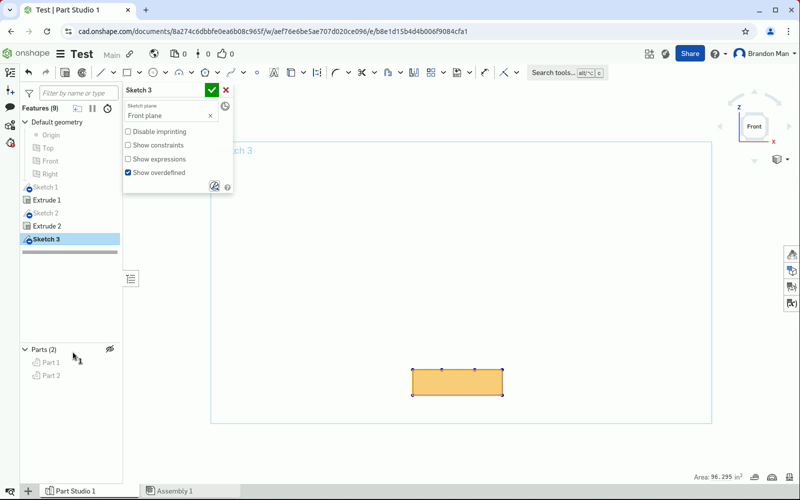
key(shift+y)
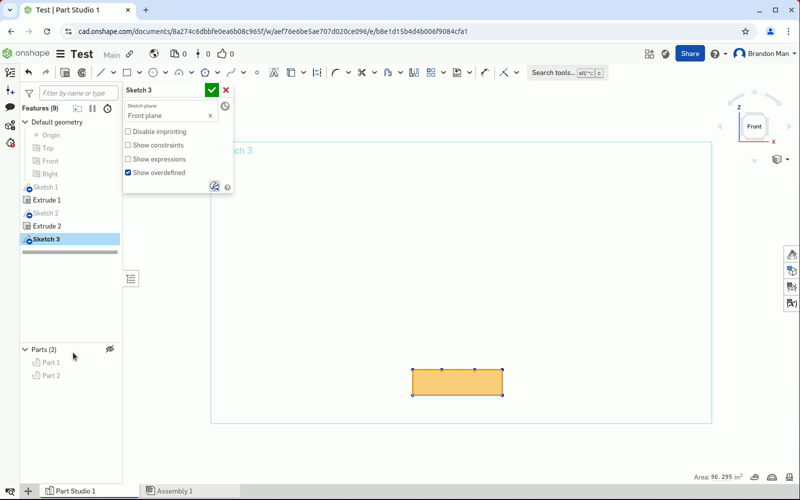
key(shift+e)
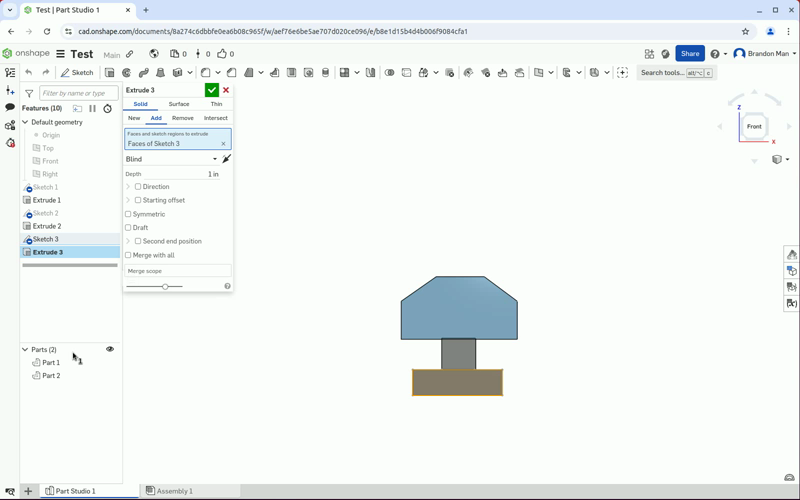
mouse_move(143, 106)
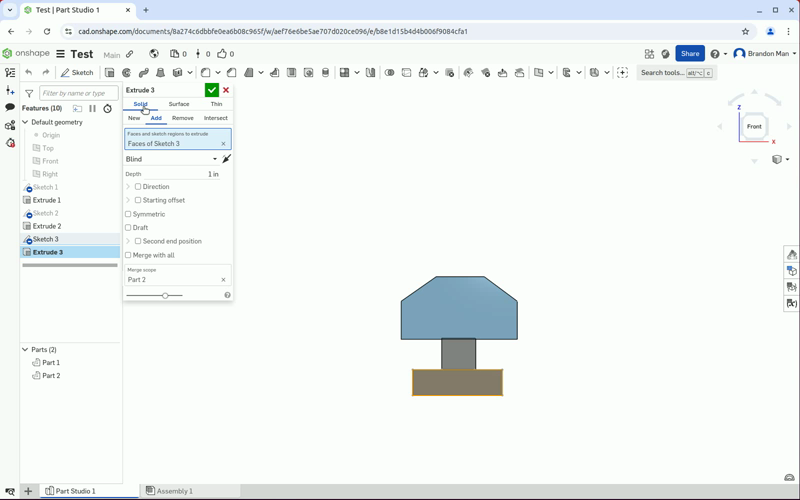
click(143, 106)
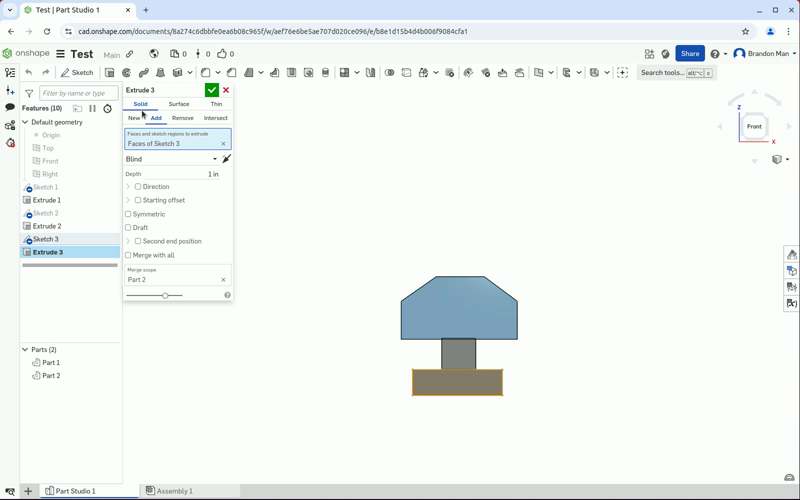
mouse_move(137, 120)
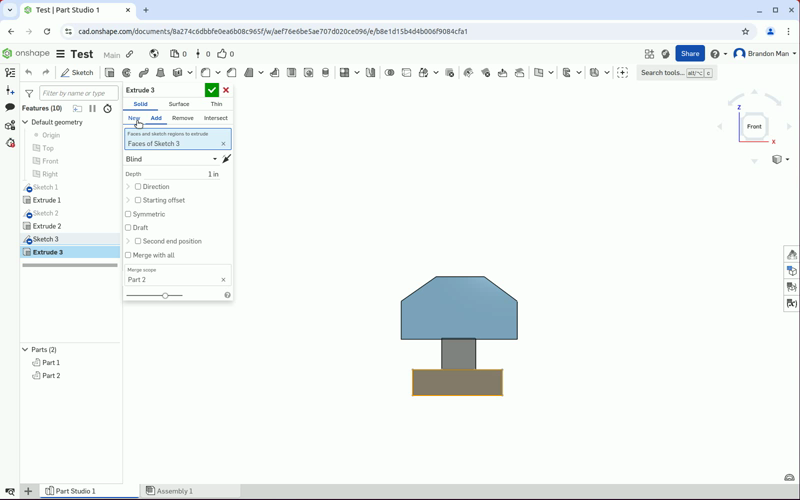
click(137, 120)
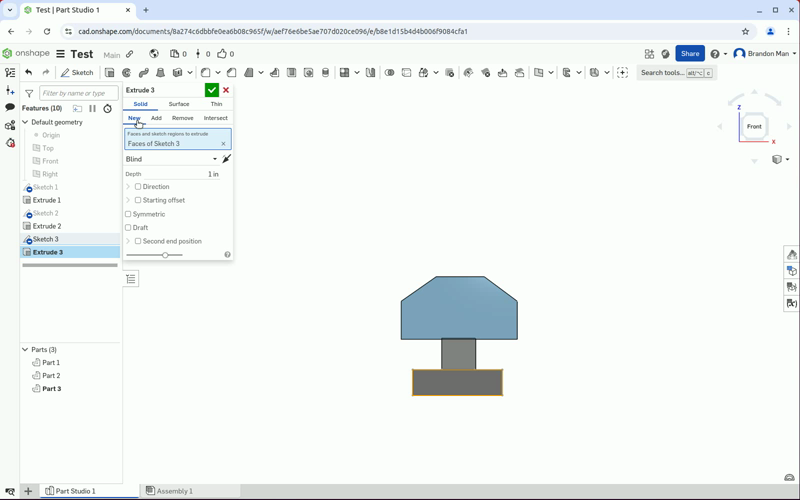
key(tab, 4)
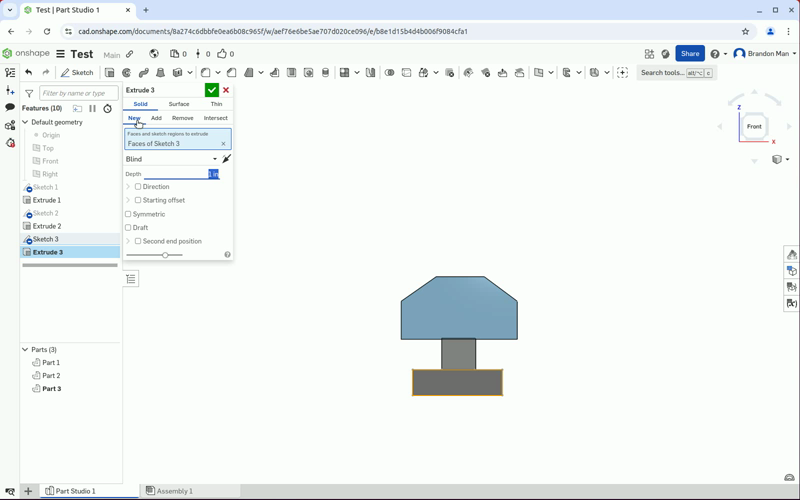
text(10.591)
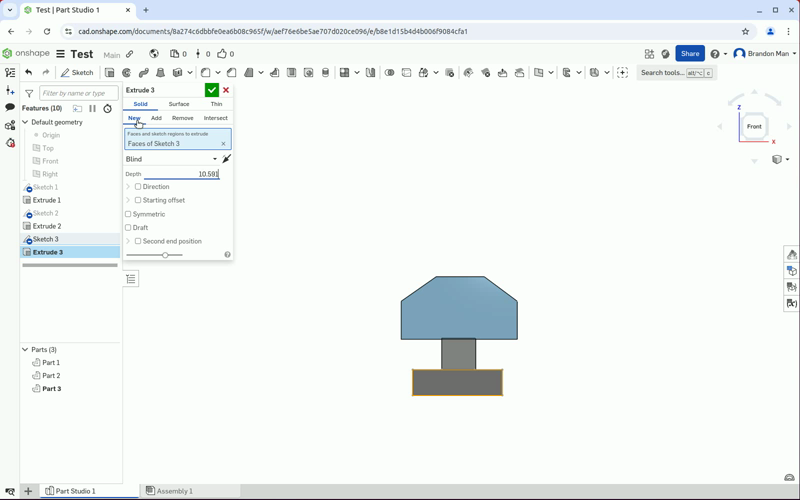
key(enter)
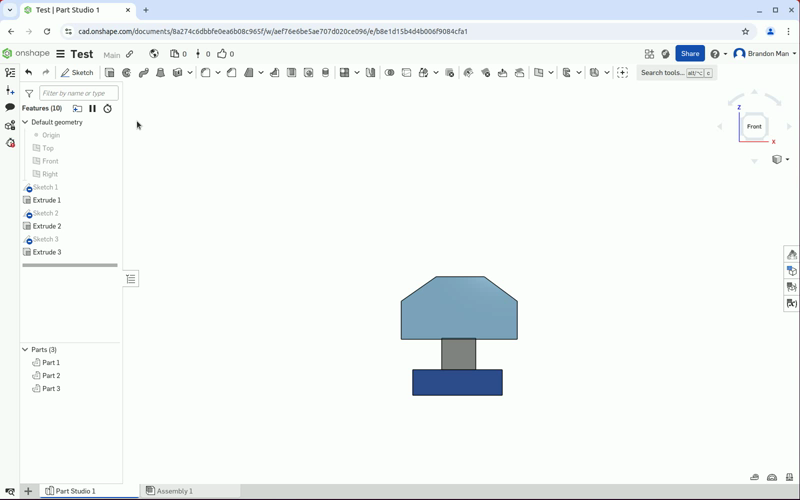
key(shift+h)
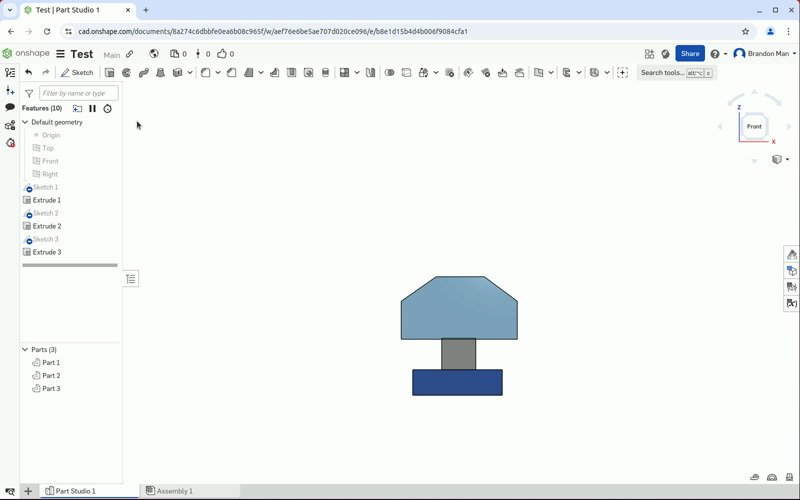
key(shift+h)
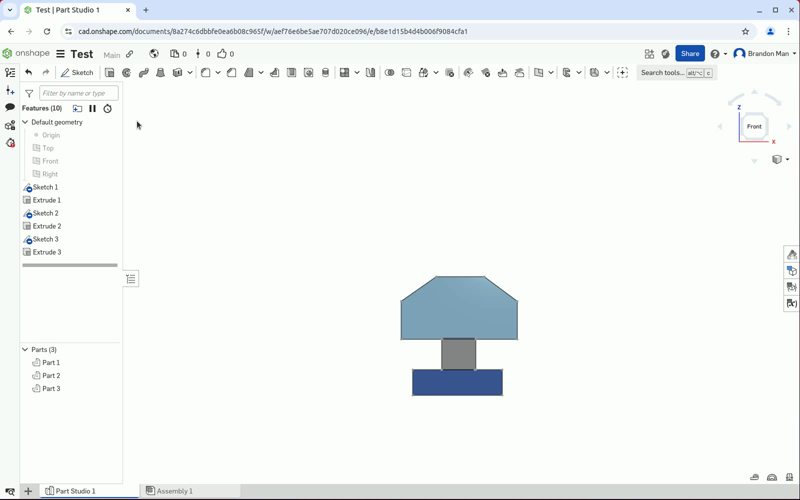
key(shift+7)
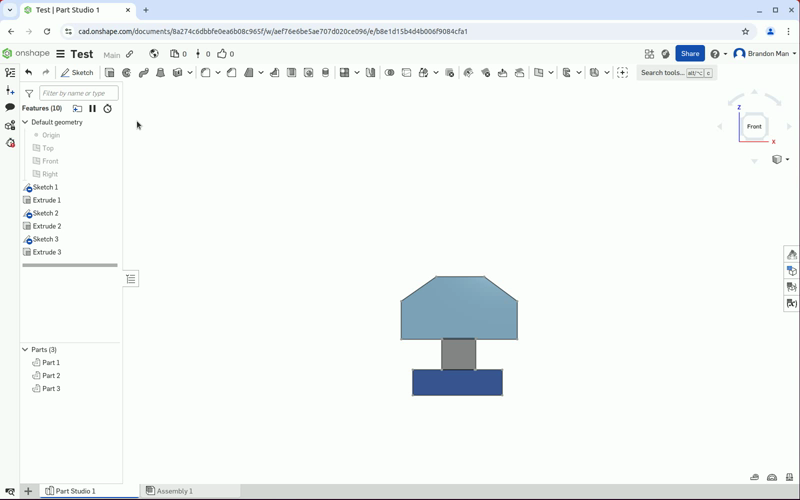
key(left, 2)
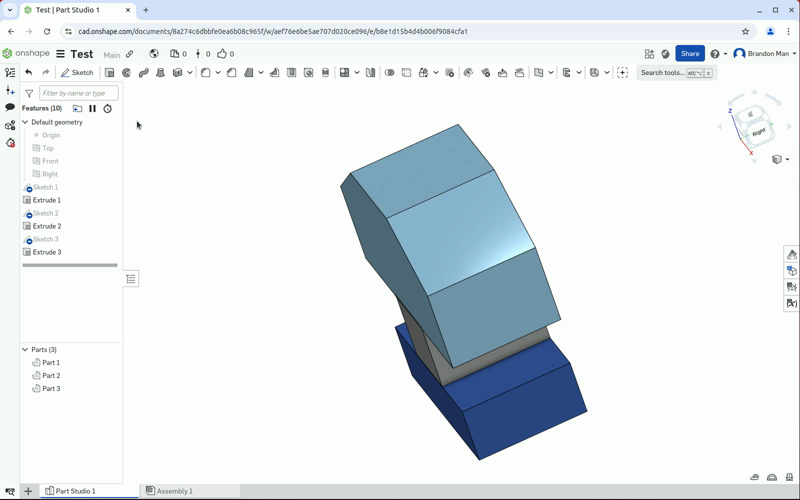
key(down, 2)
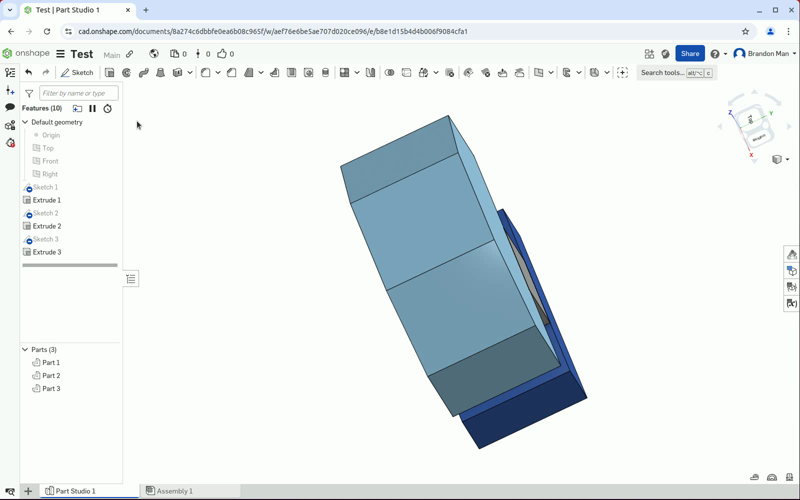
key(up, 2)
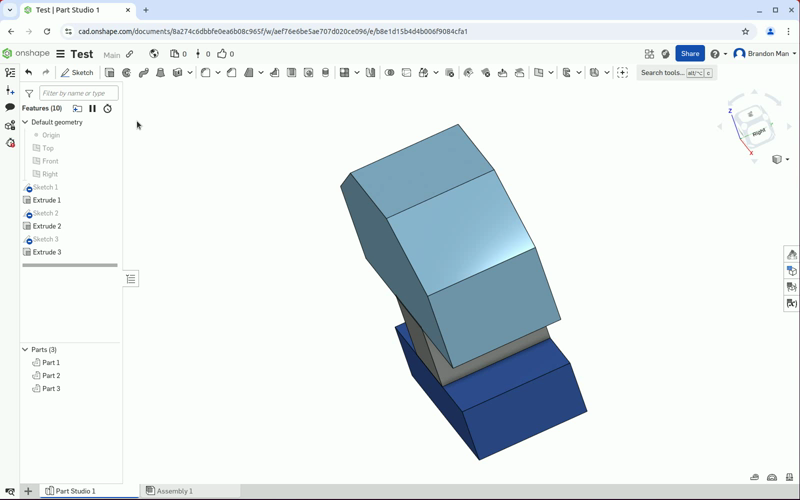
key(right, 2)
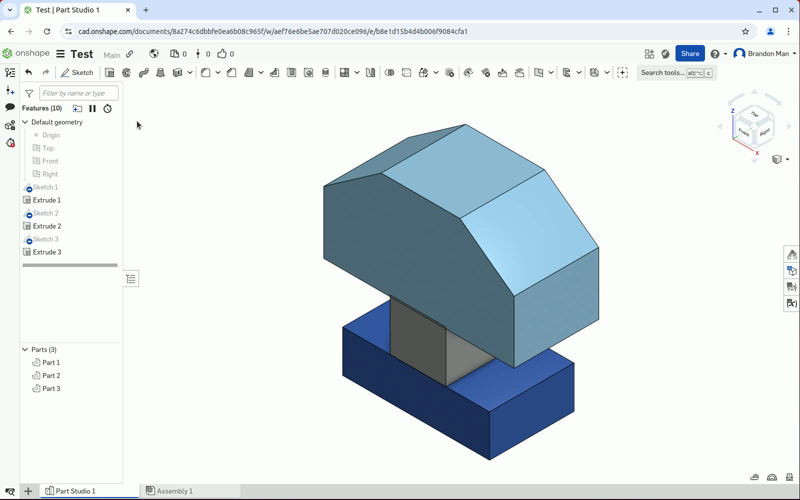
mouse_move(73, 189)
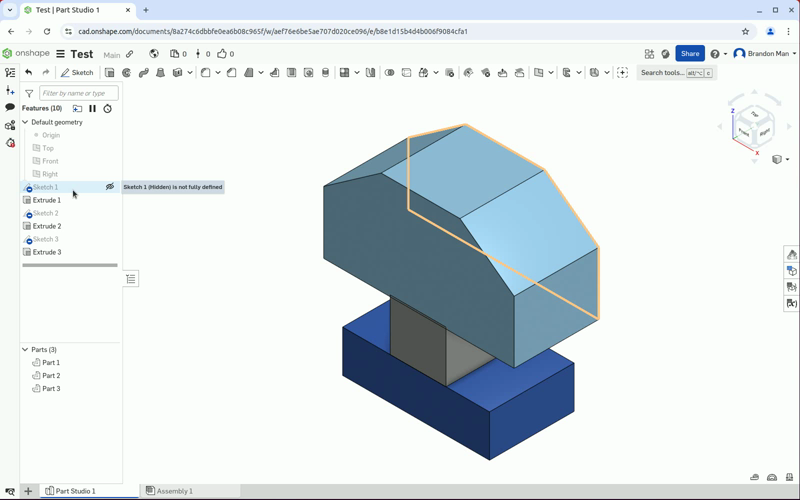
click(73, 189)